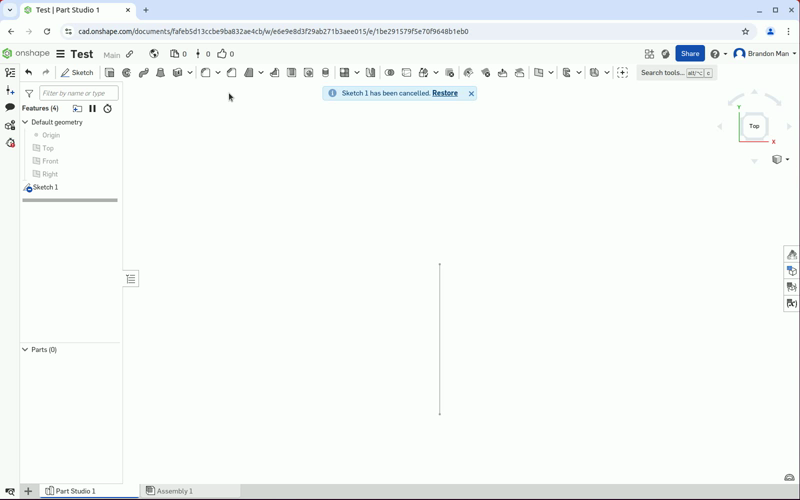
key(shift+h)
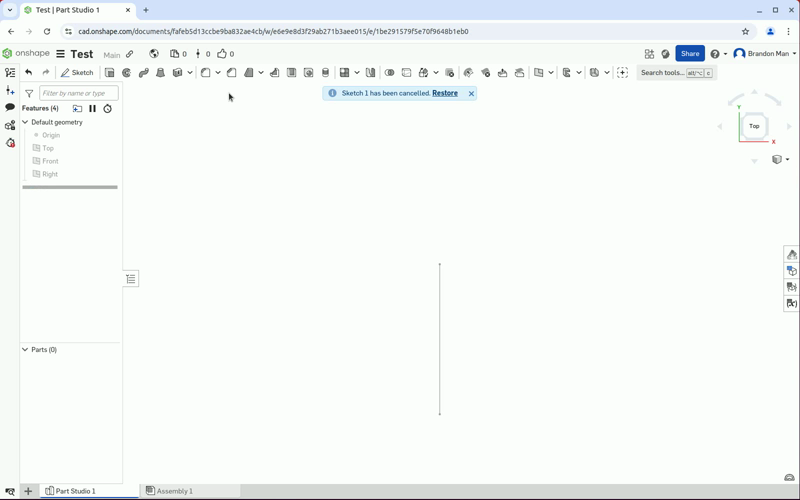
key(shift+s)
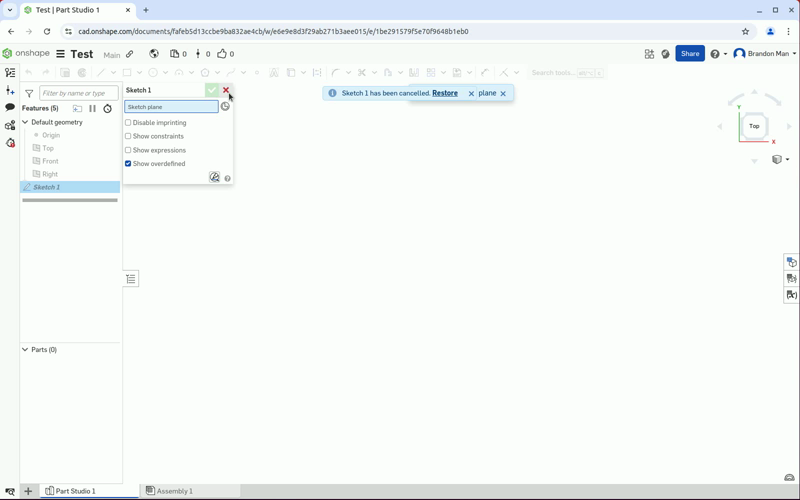
mouse_move(73, 150)
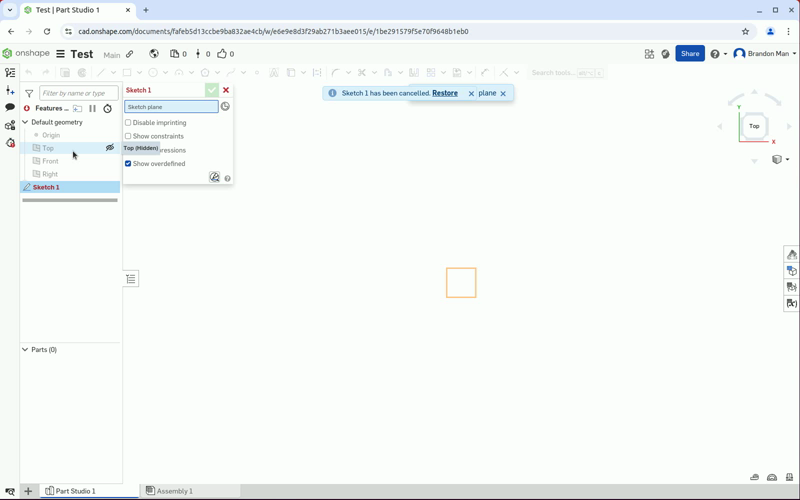
click(73, 150)
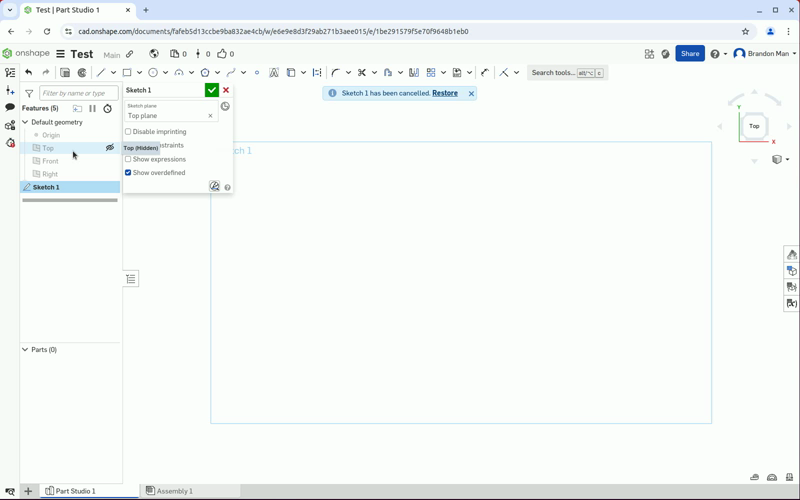
mouse_move(73, 352)
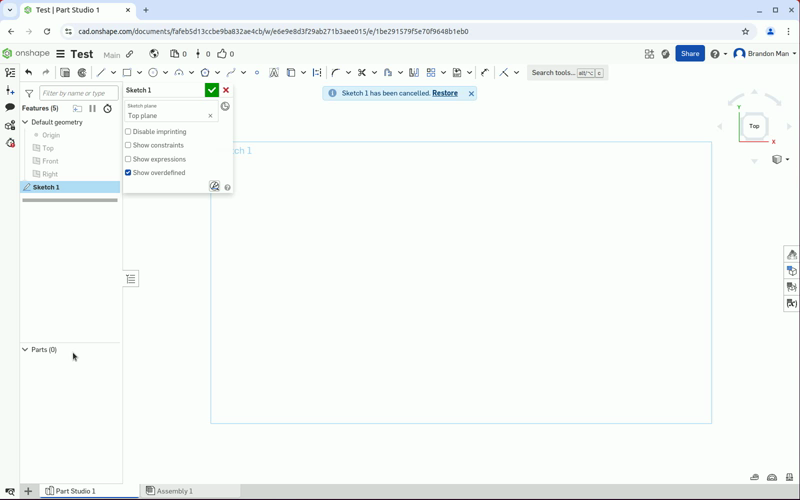
key(y)
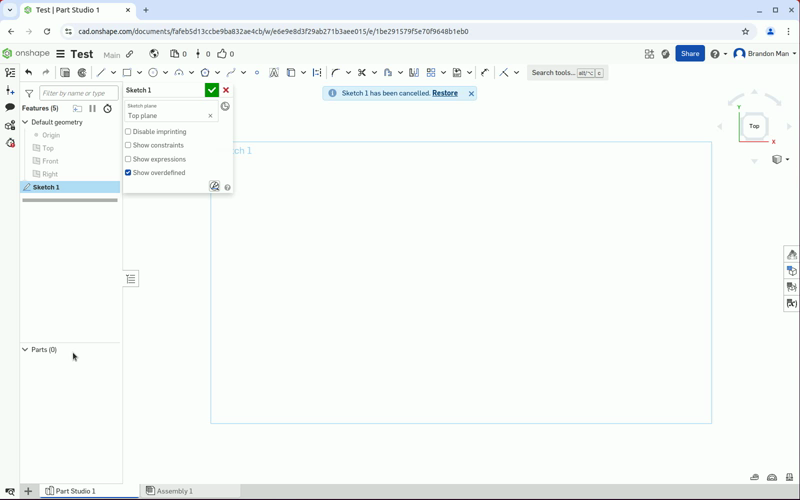
key(a)
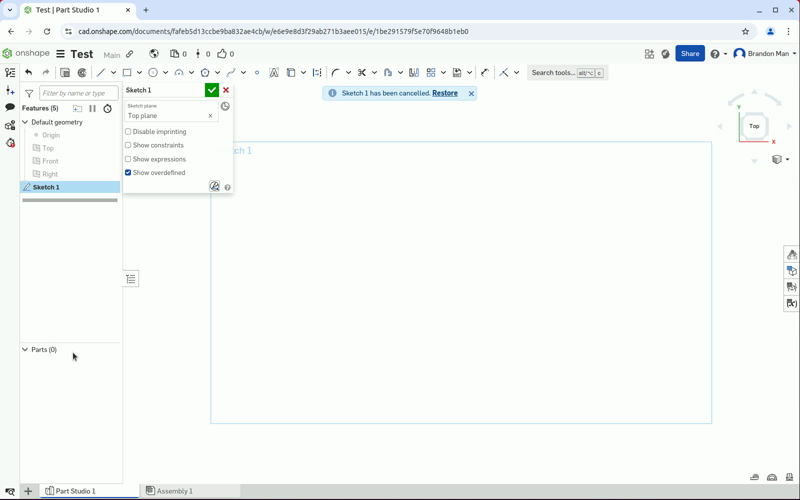
key_down(shift)
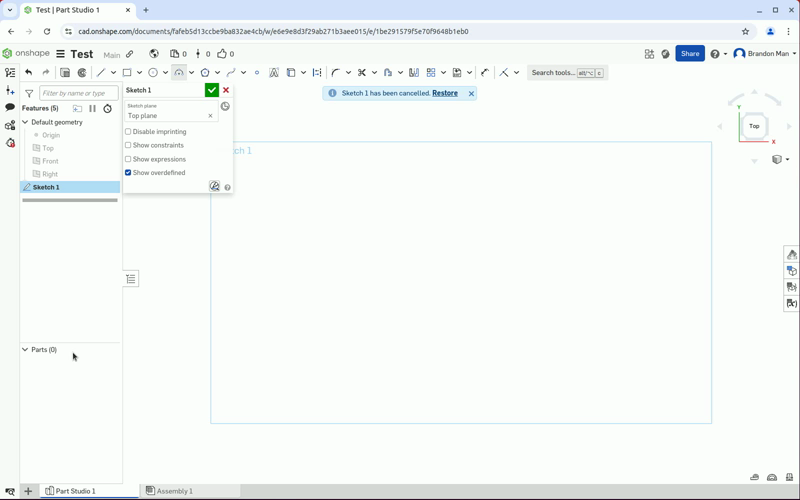
mouse_move(453, 177)
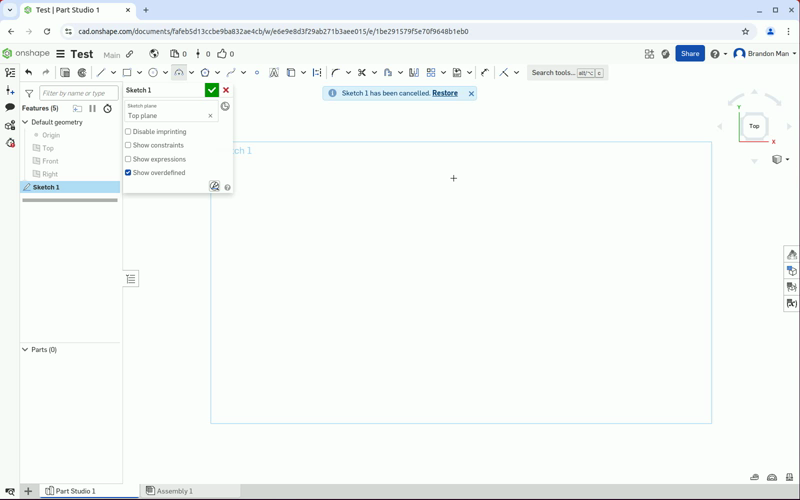
click(453, 177)
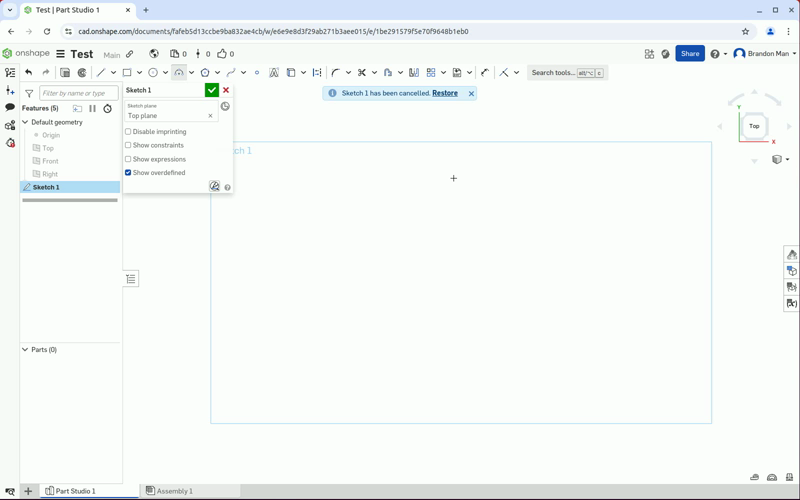
key_up(shift)
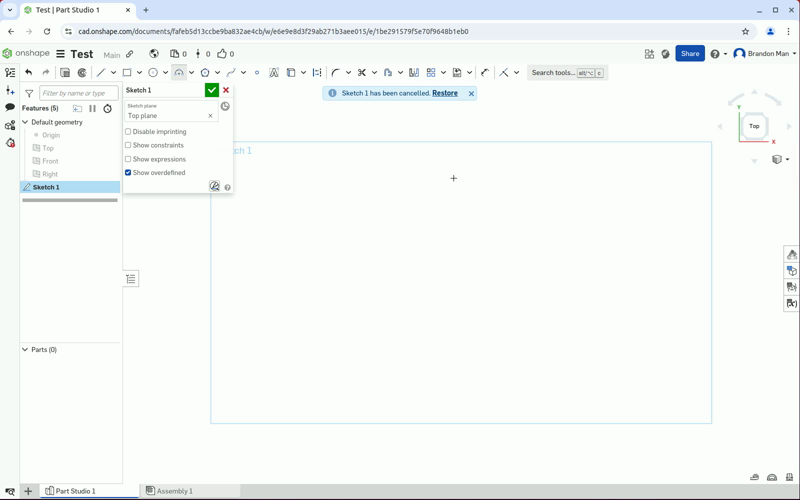
key_down(shift)
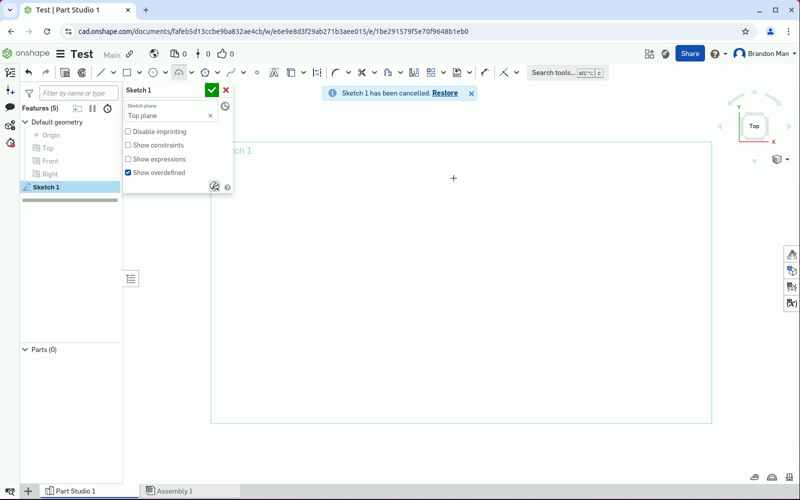
mouse_move(460, 177)
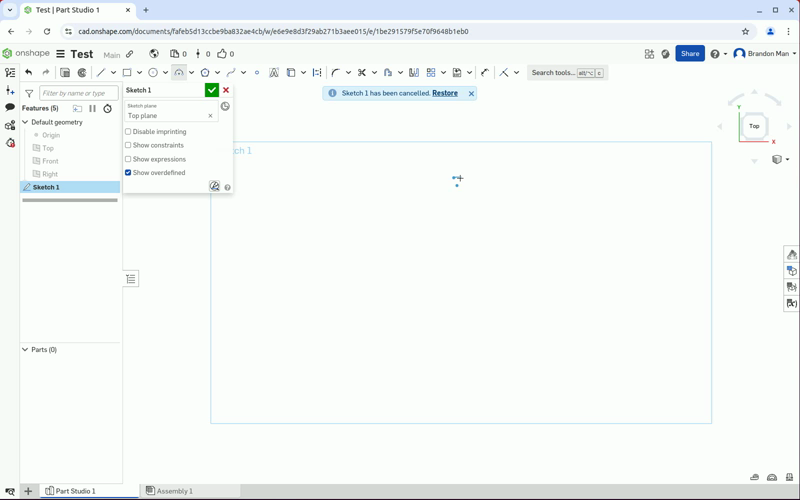
scroll(6)
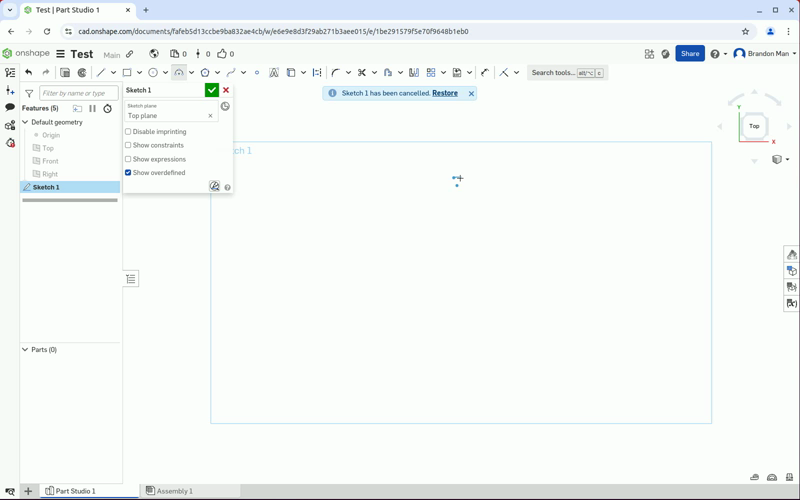
scroll(6)
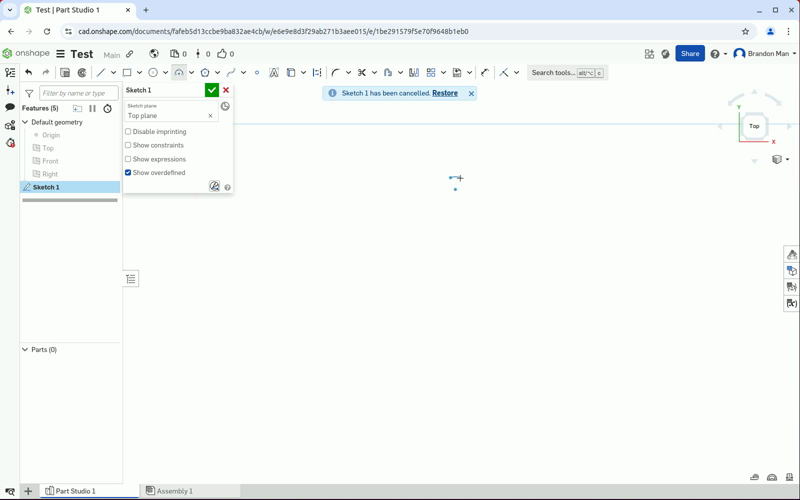
scroll(6)
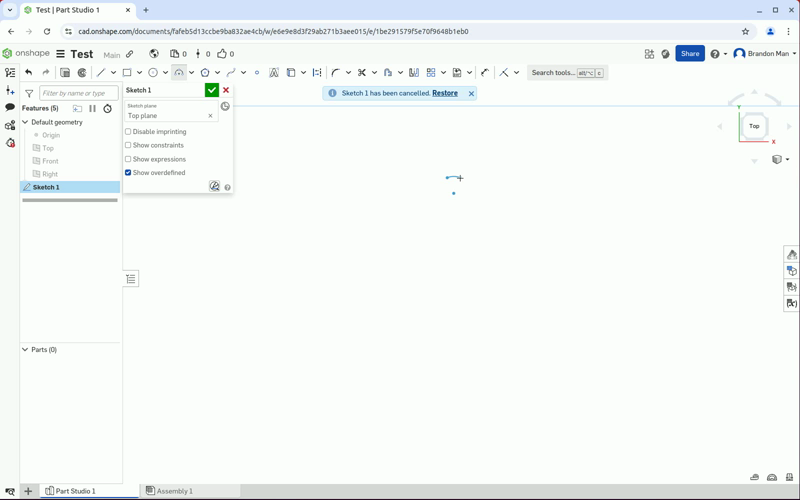
scroll(6)
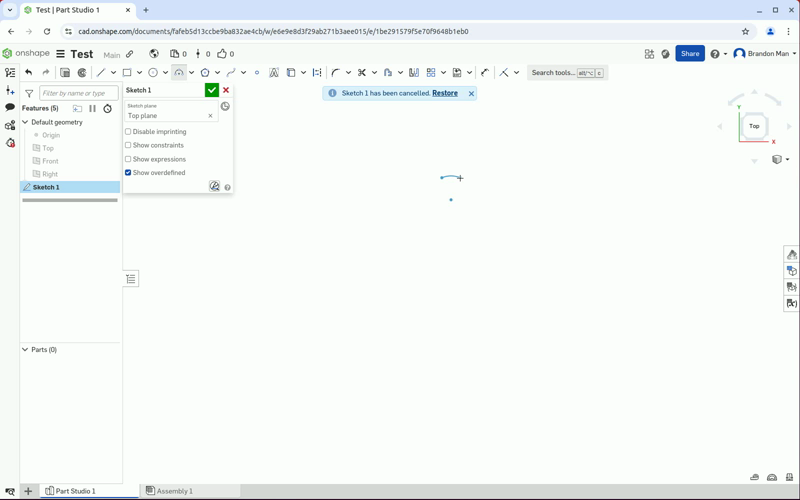
scroll(6)
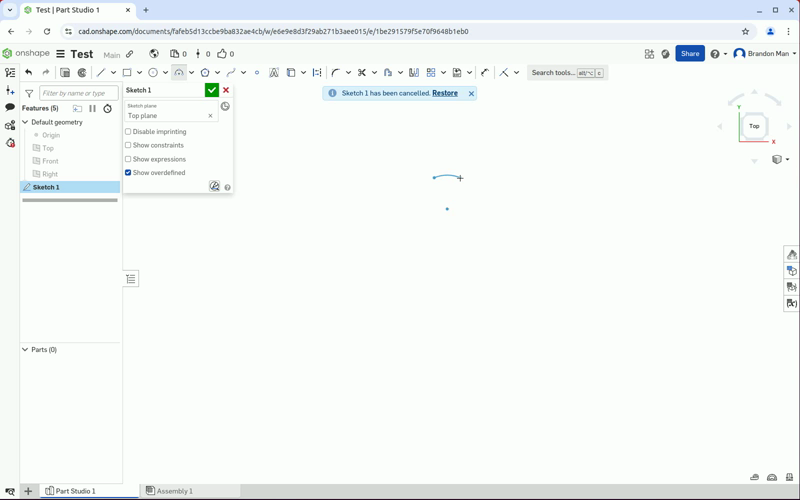
scroll(6)
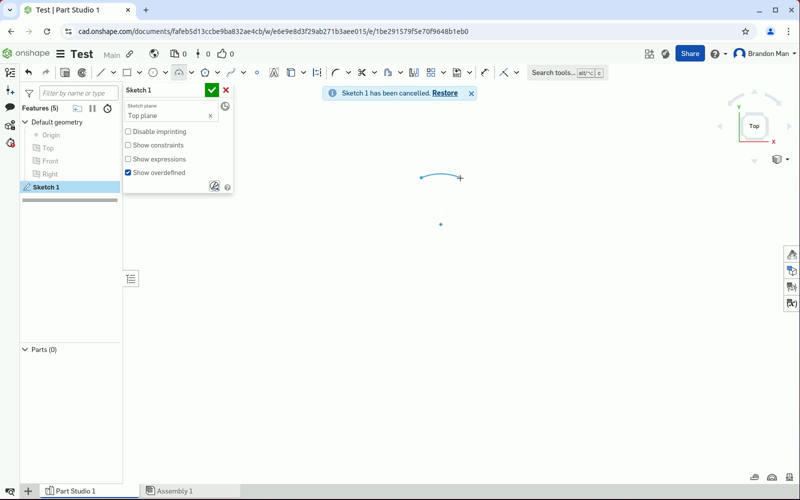
scroll(6)
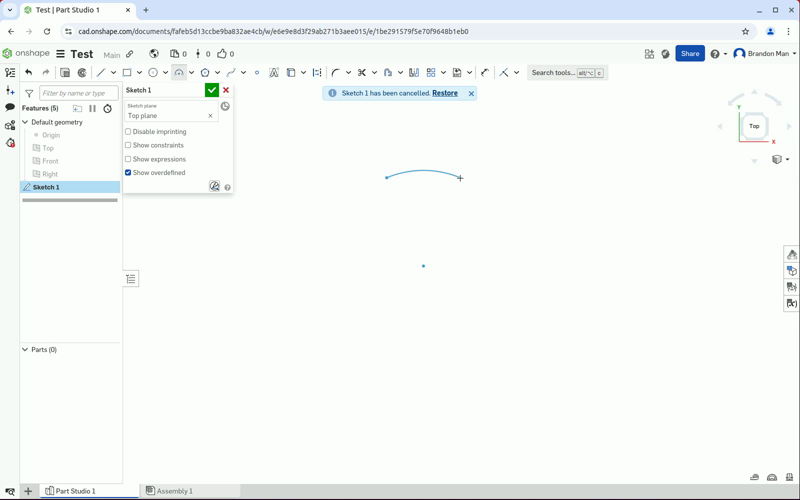
click(460, 177)
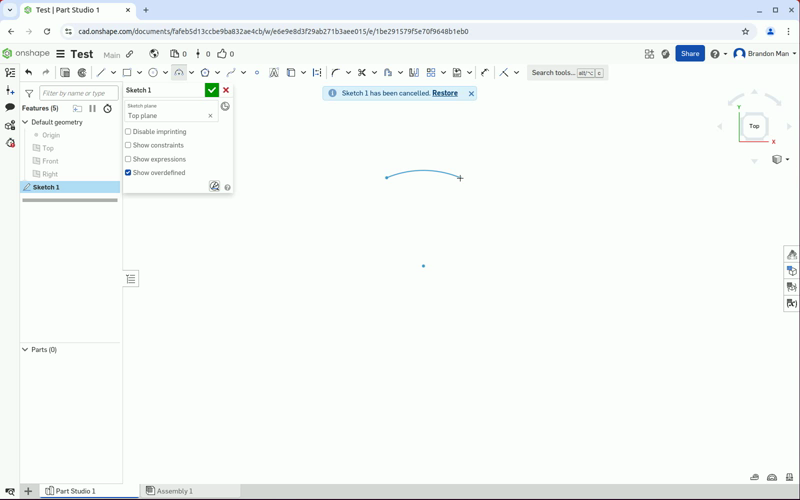
scroll(-6)
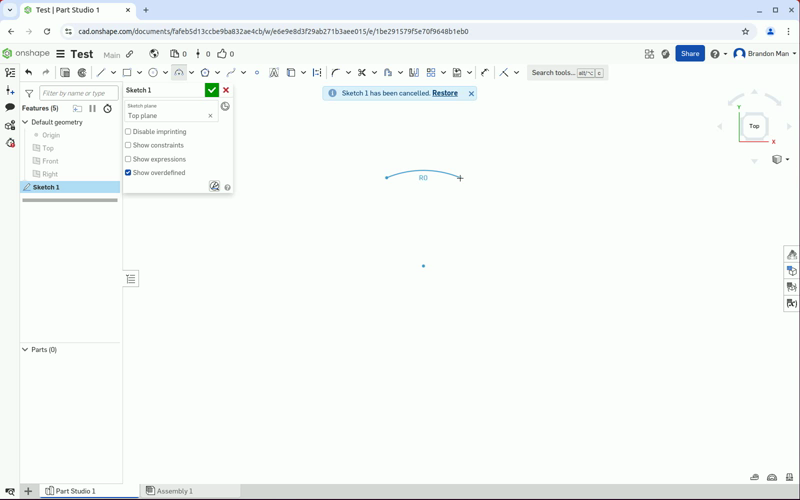
scroll(-6)
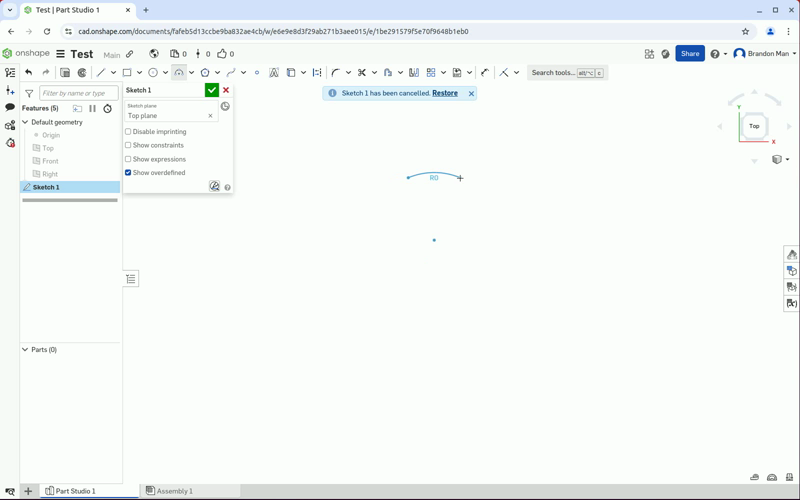
scroll(-6)
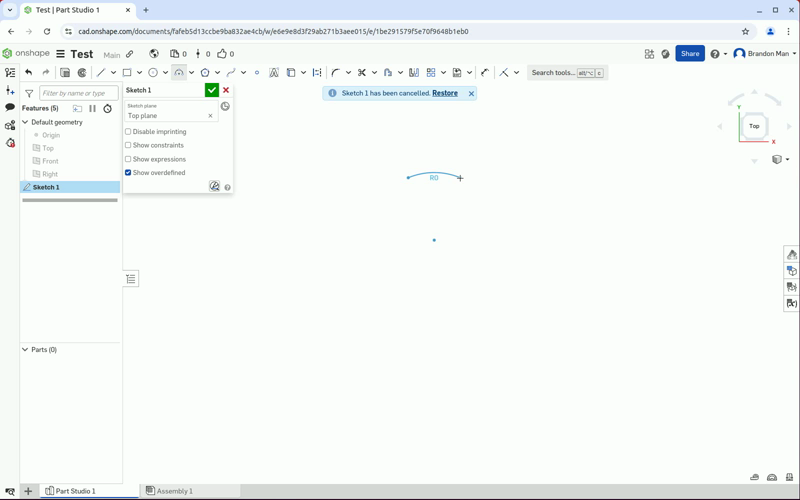
scroll(-6)
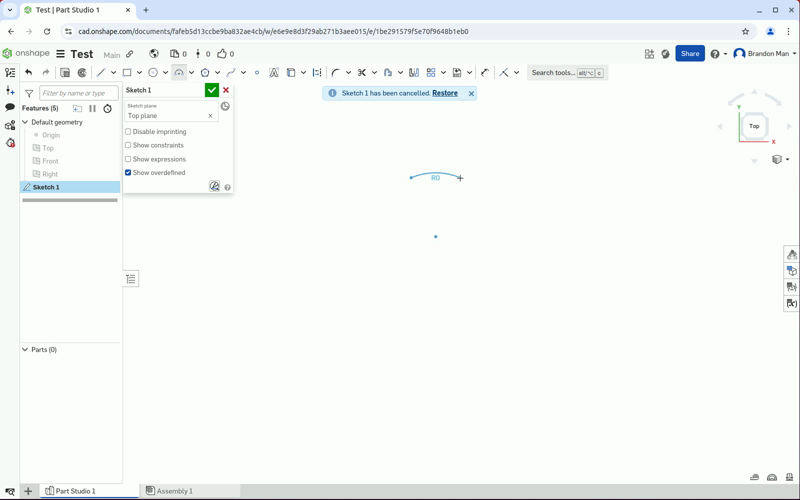
scroll(-6)
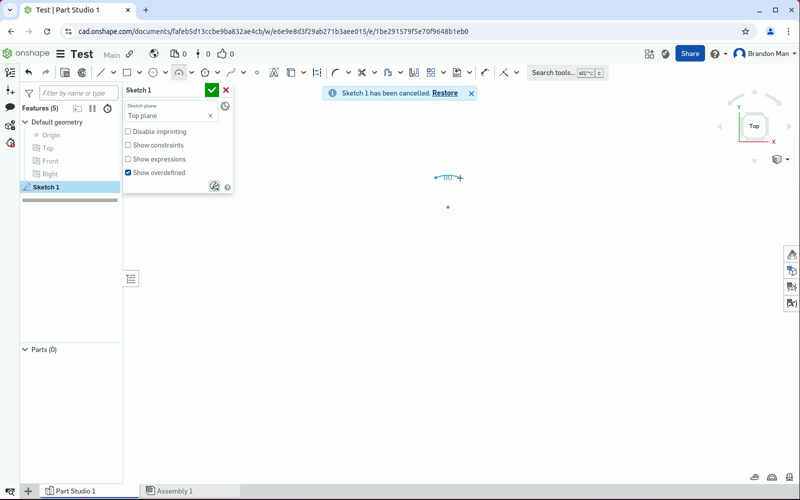
scroll(-6)
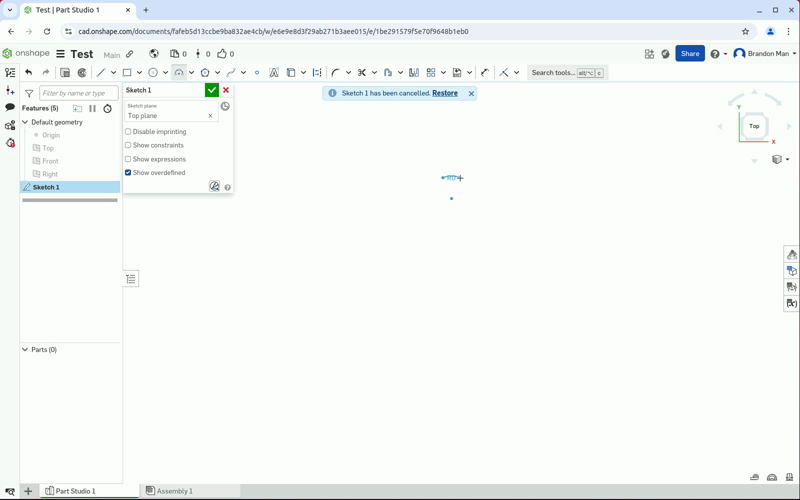
scroll(-6)
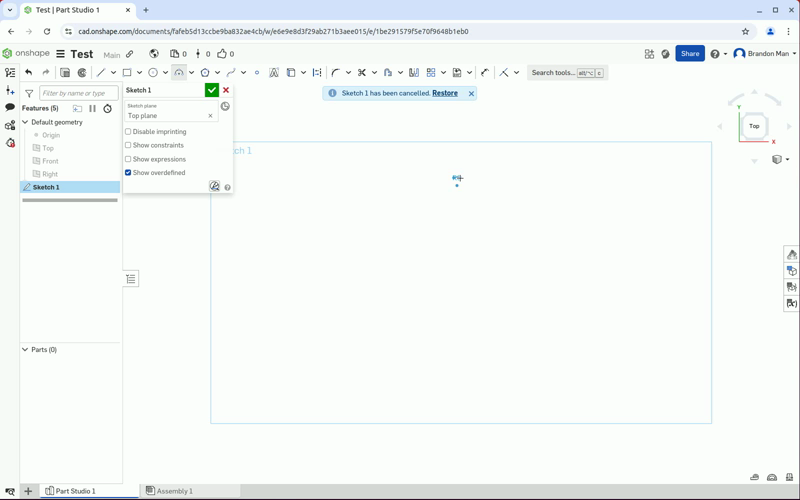
mouse_move(457, 357)
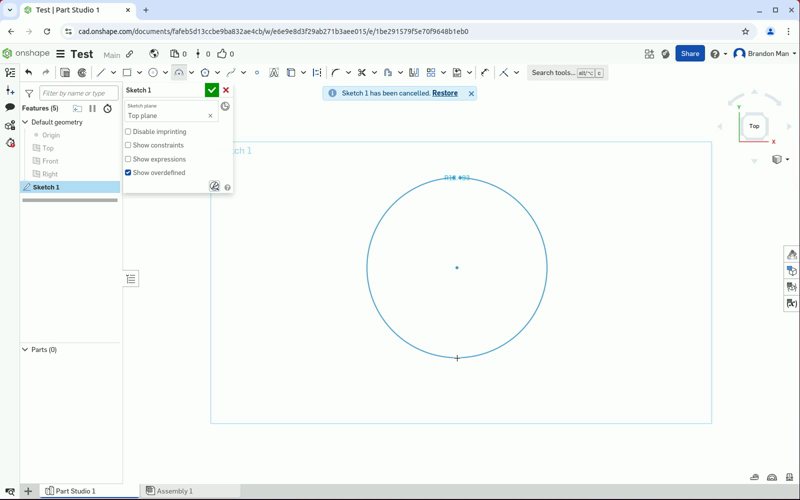
scroll(6)
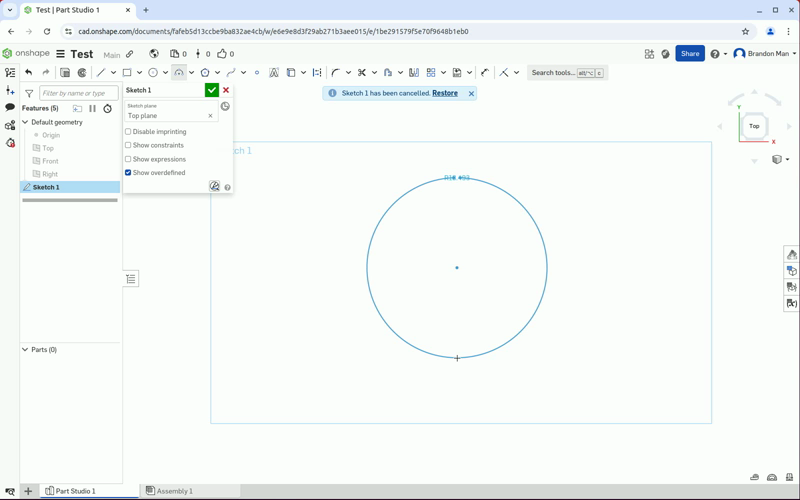
scroll(6)
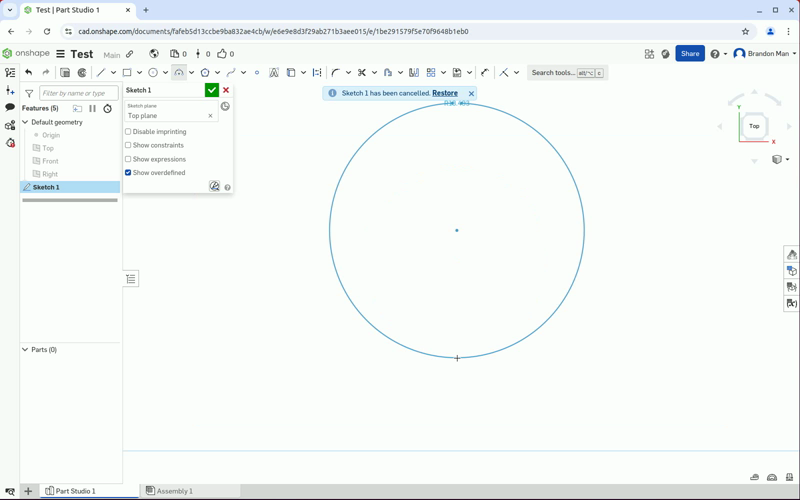
scroll(6)
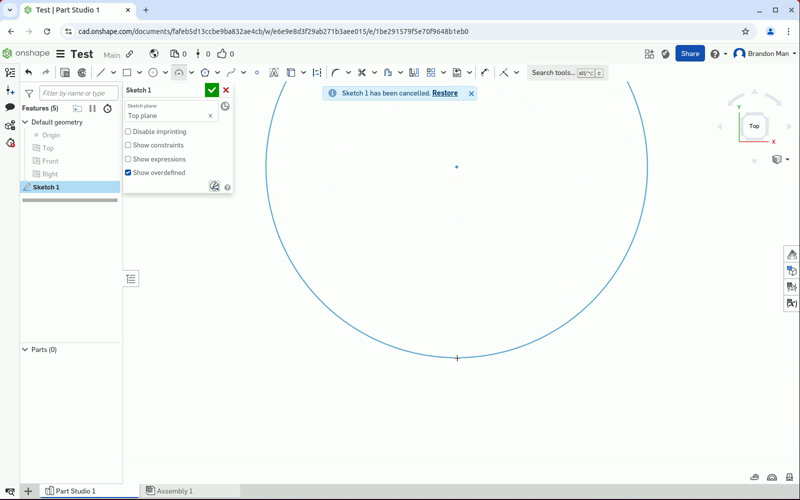
scroll(6)
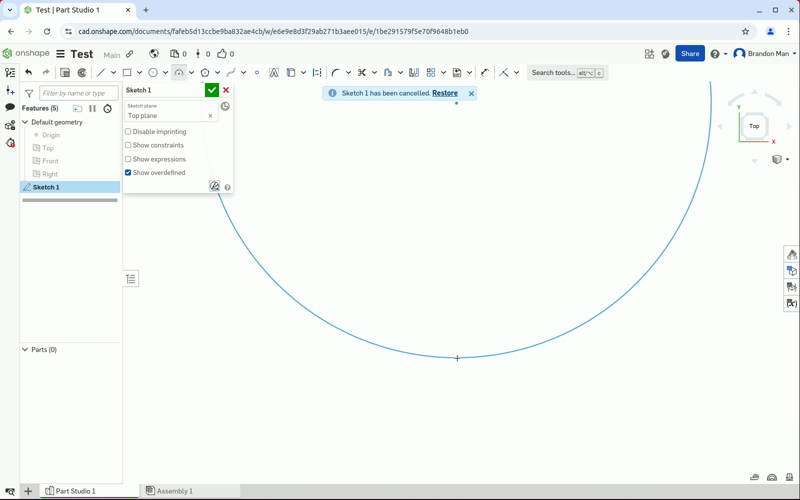
scroll(6)
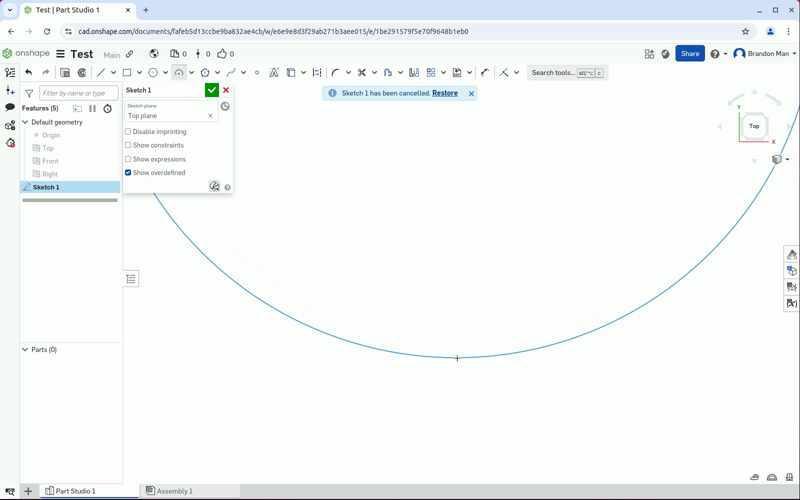
scroll(6)
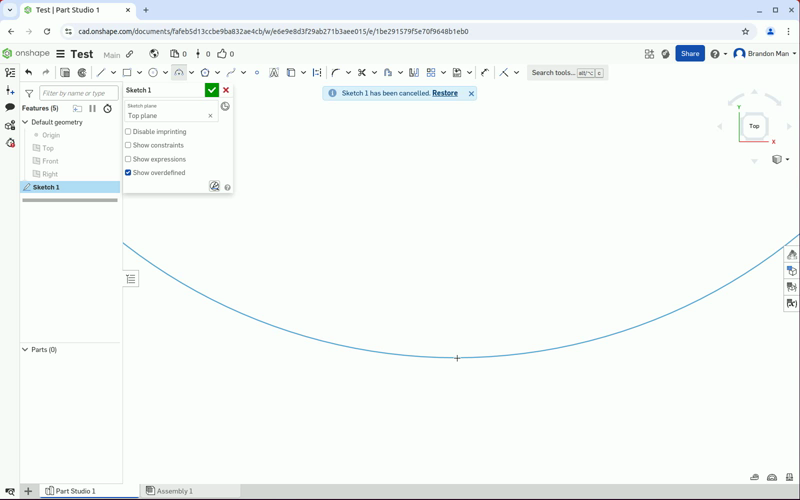
scroll(6)
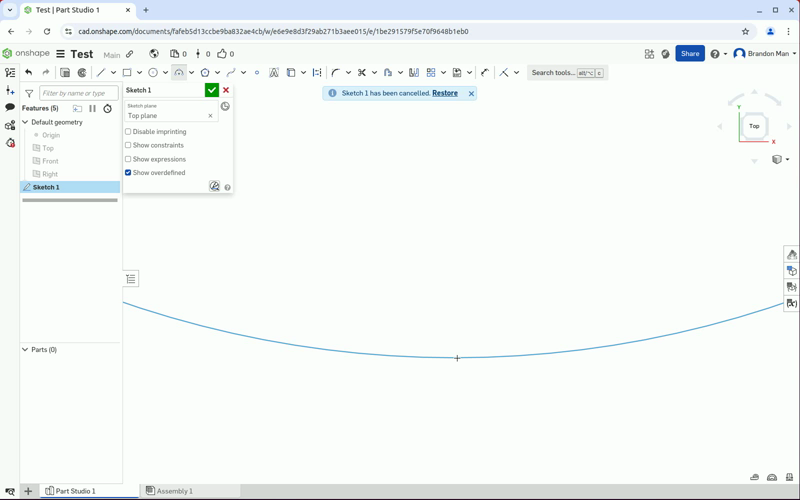
click(457, 357)
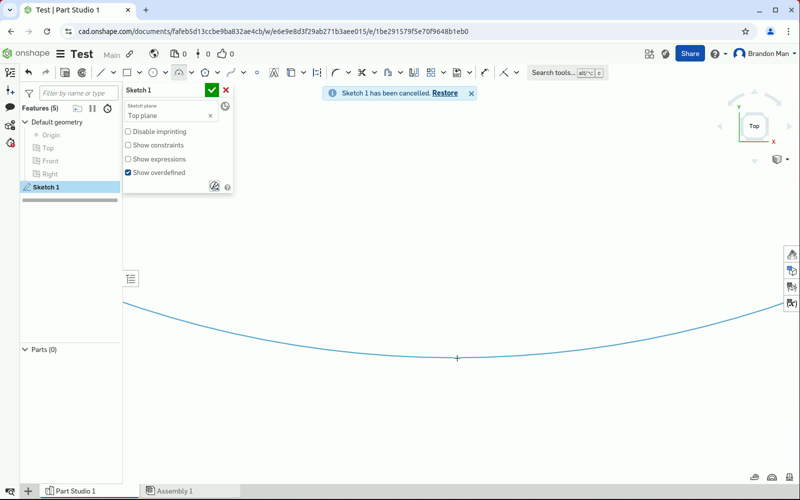
scroll(-6)
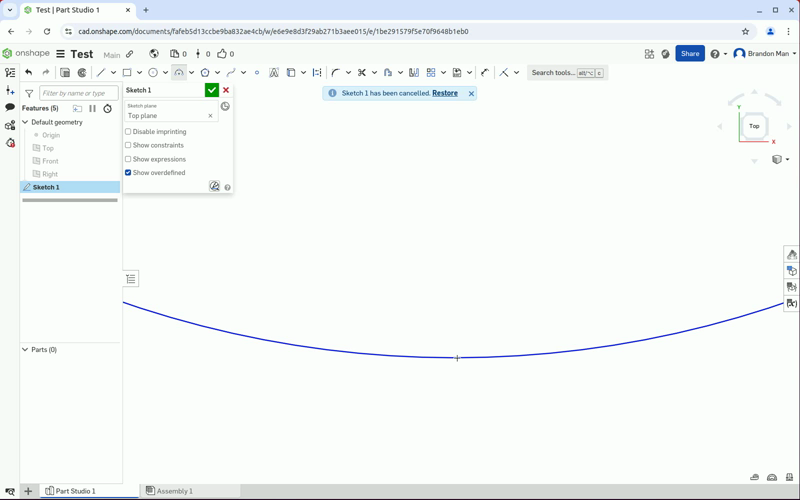
scroll(-6)
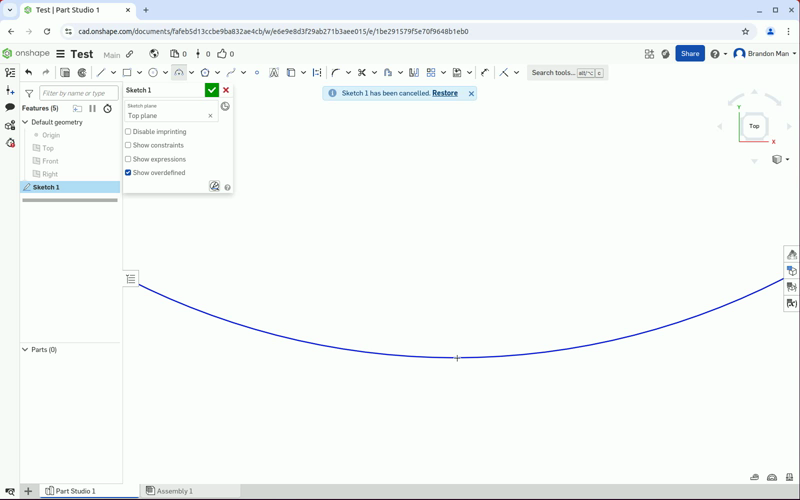
scroll(-6)
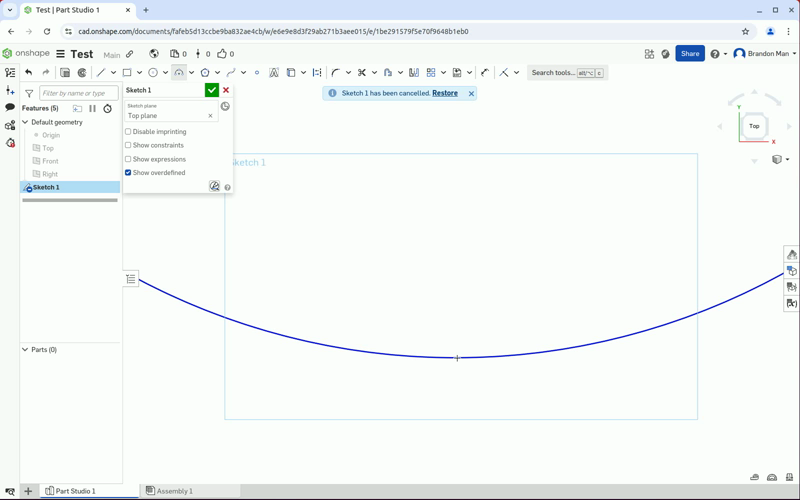
scroll(-6)
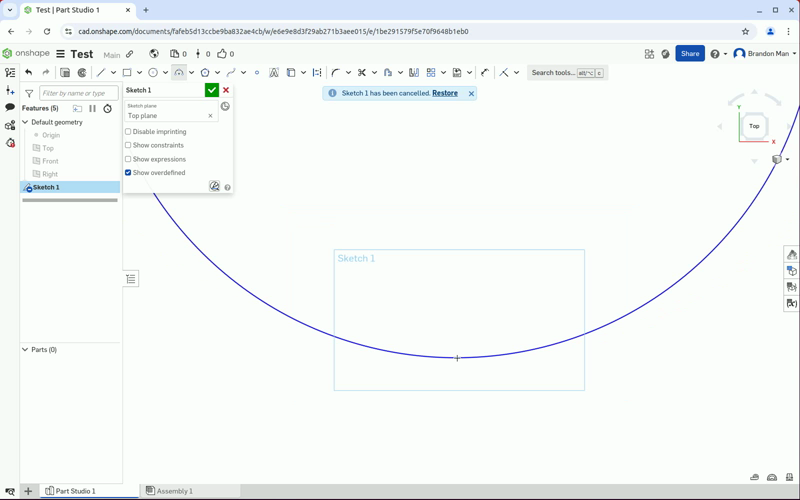
scroll(-6)
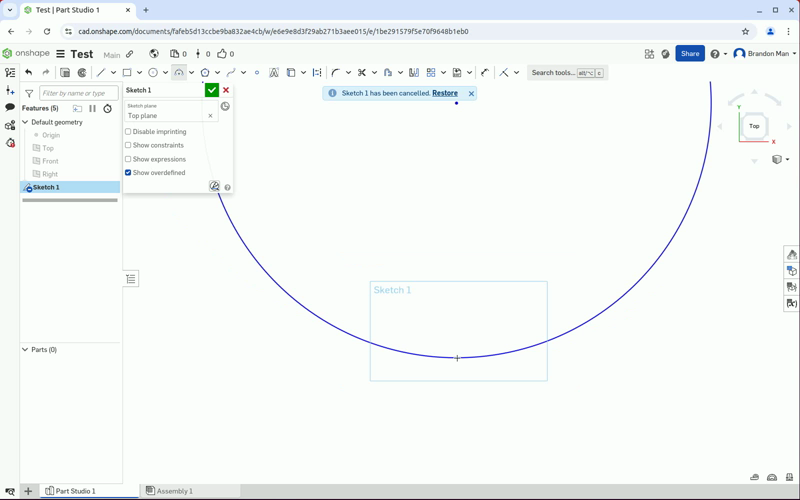
scroll(-6)
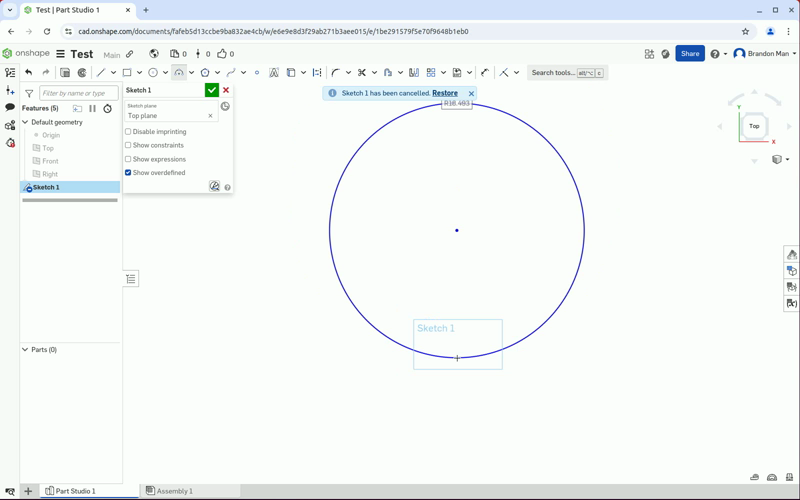
scroll(-6)
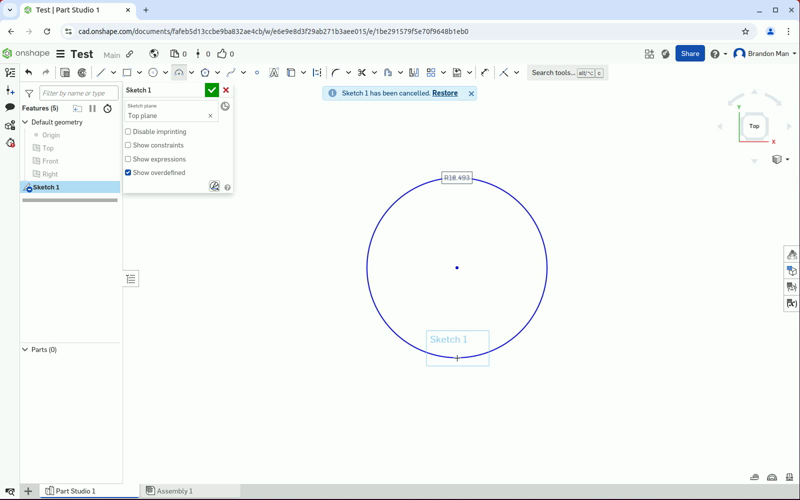
key_up(shift)
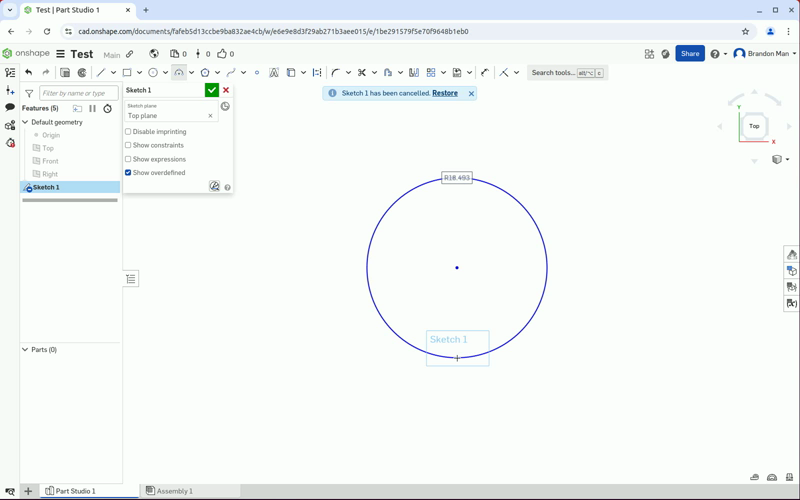
key(esc)
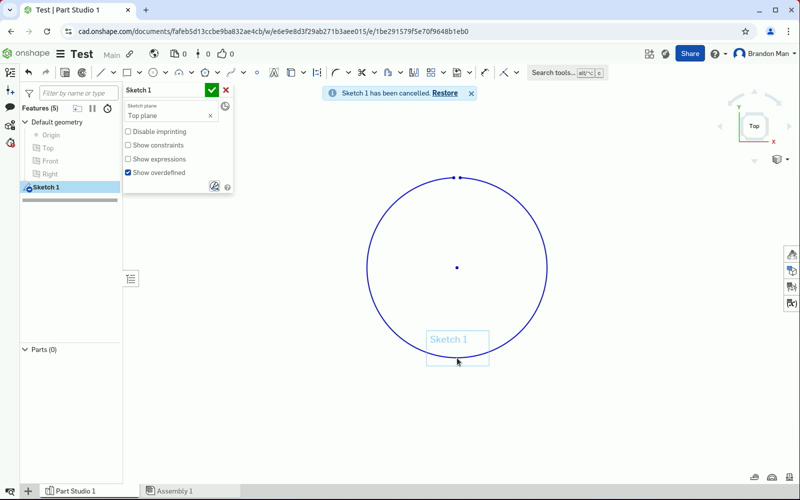
key(l)
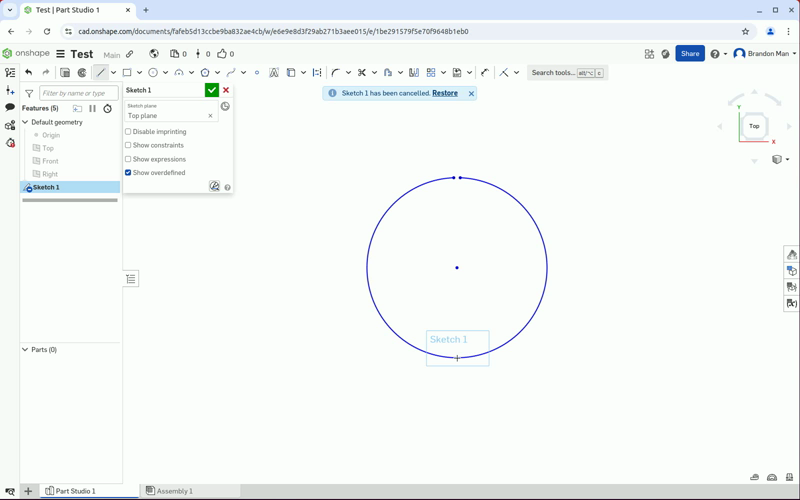
mouse_move(460, 177)
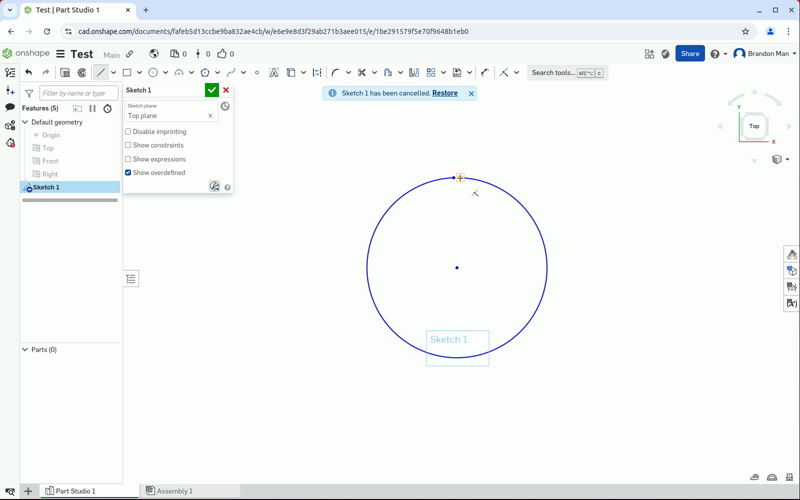
click(460, 177)
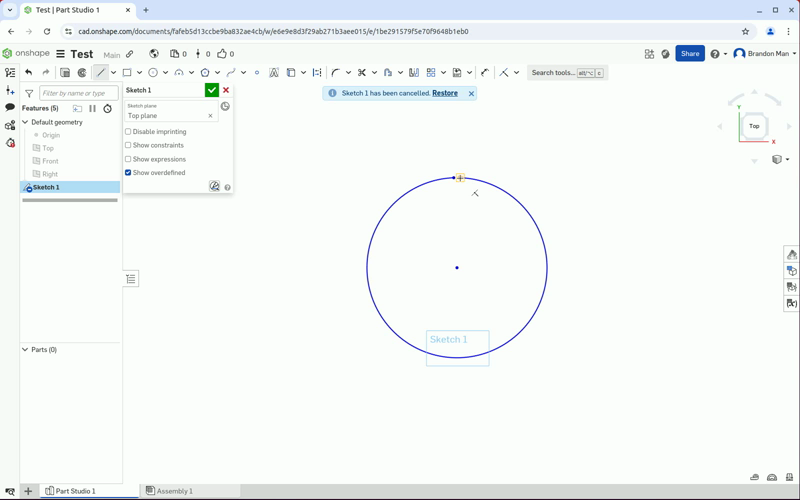
mouse_move(490, 177)
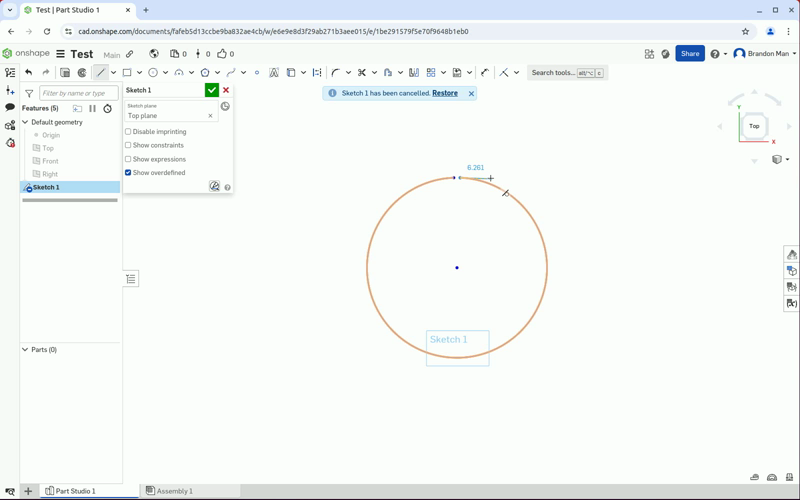
key_down(shift)
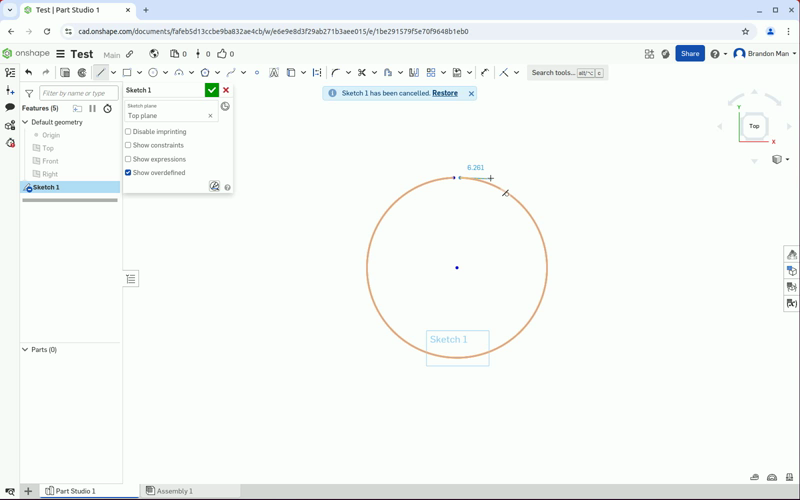
mouse_move(453, 177)
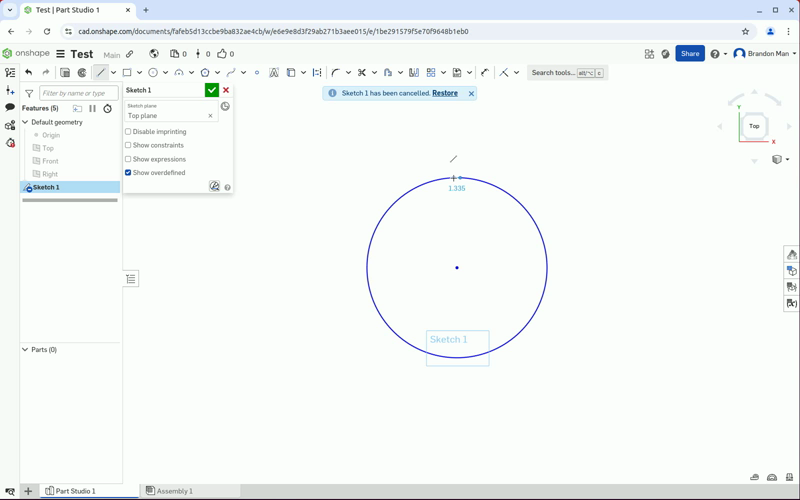
scroll(6)
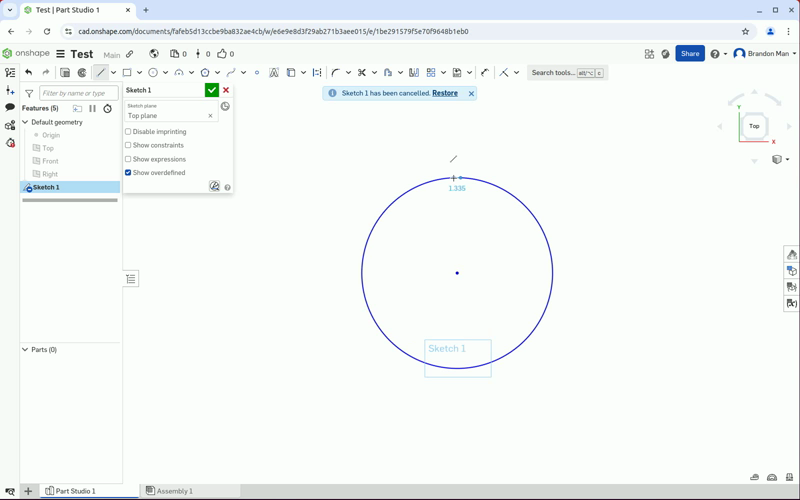
scroll(6)
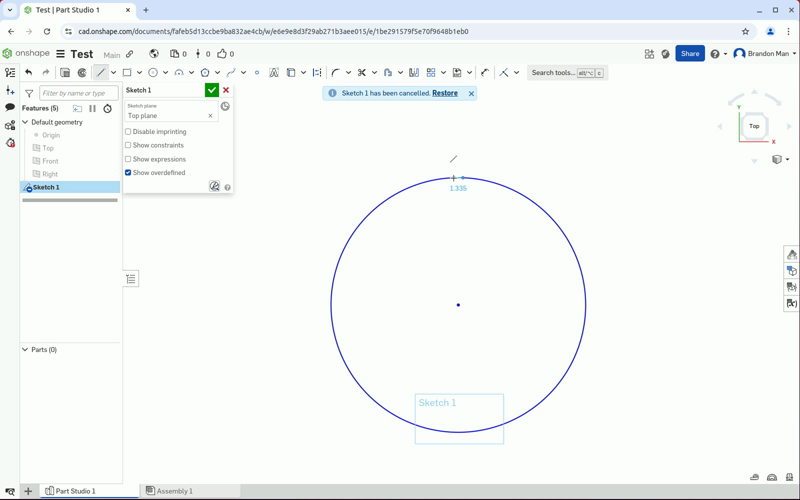
scroll(6)
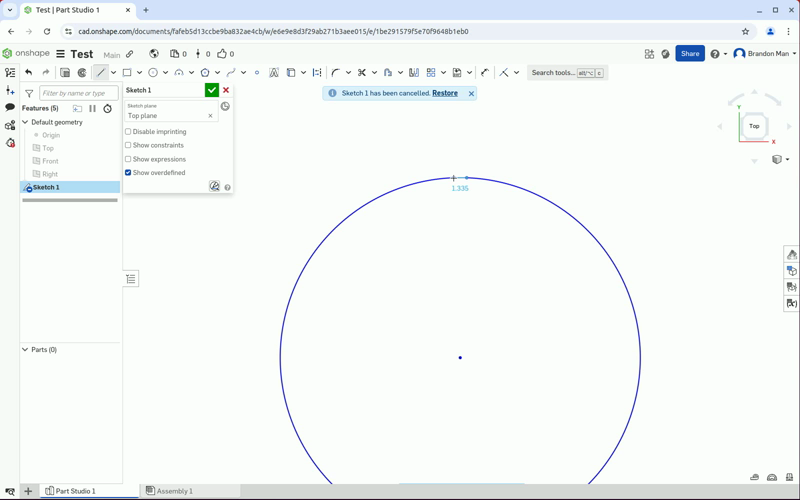
scroll(6)
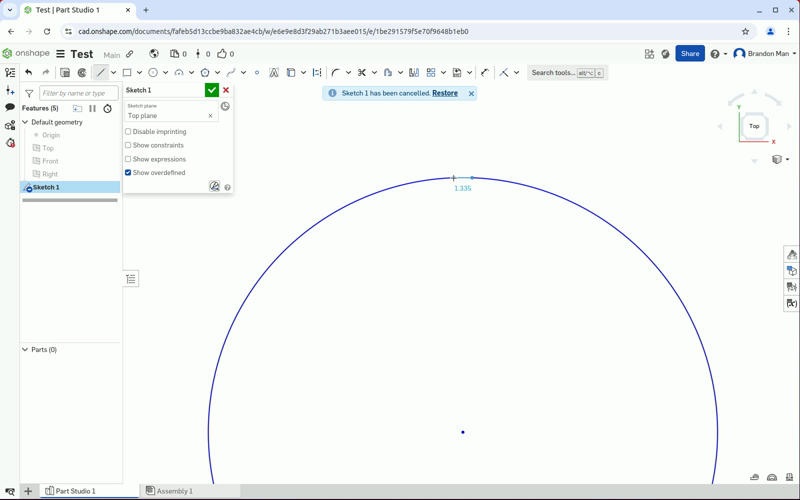
scroll(6)
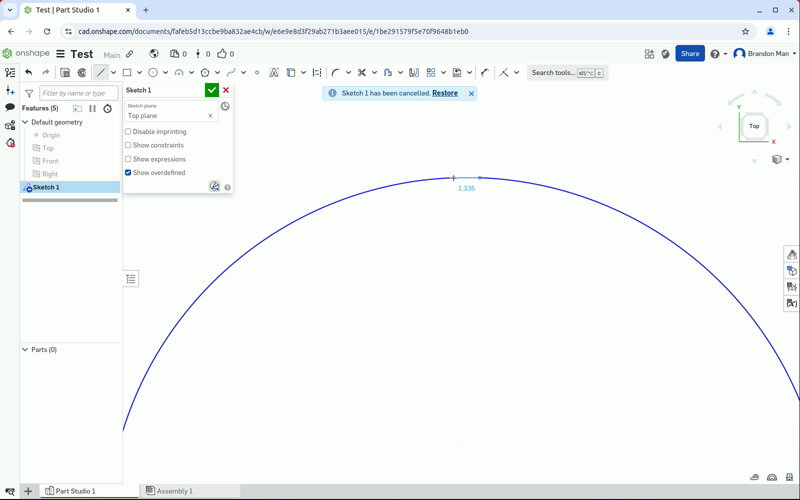
scroll(6)
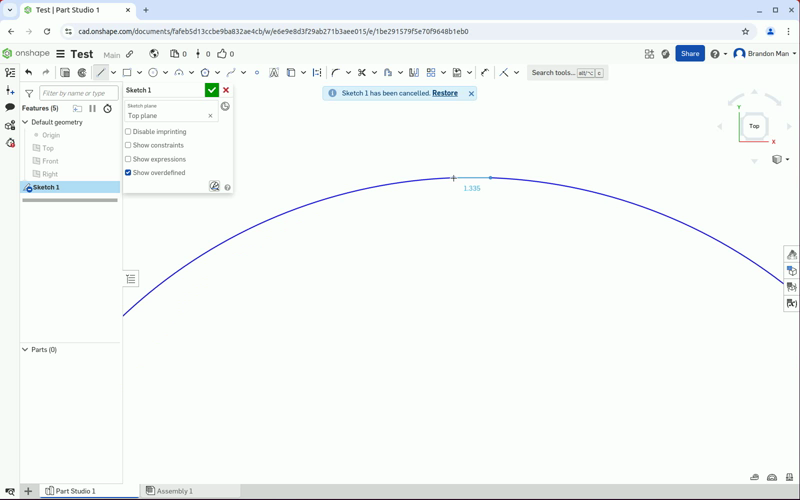
scroll(6)
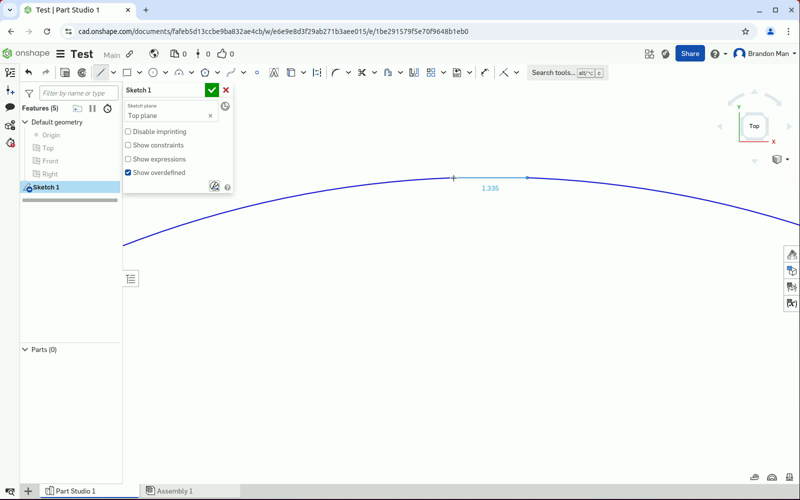
key_up(shift)
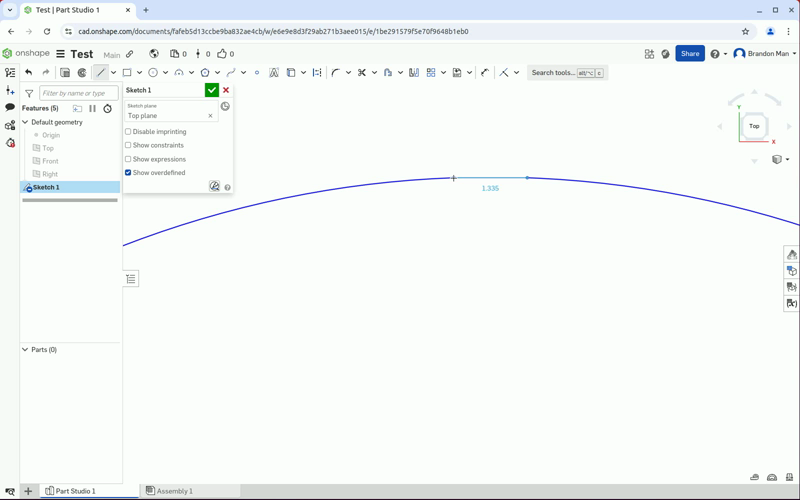
click(453, 177)
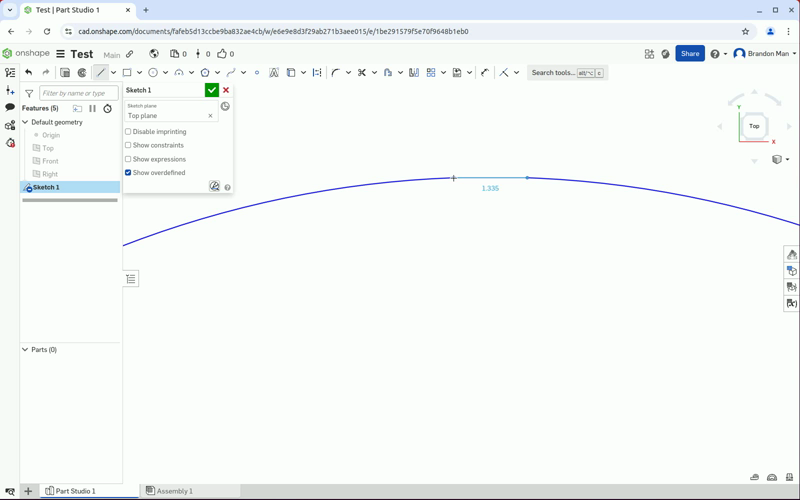
scroll(-6)
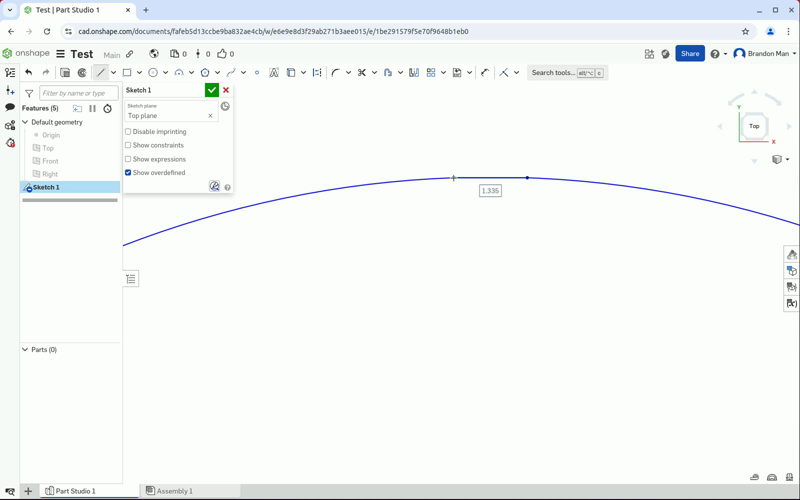
scroll(-6)
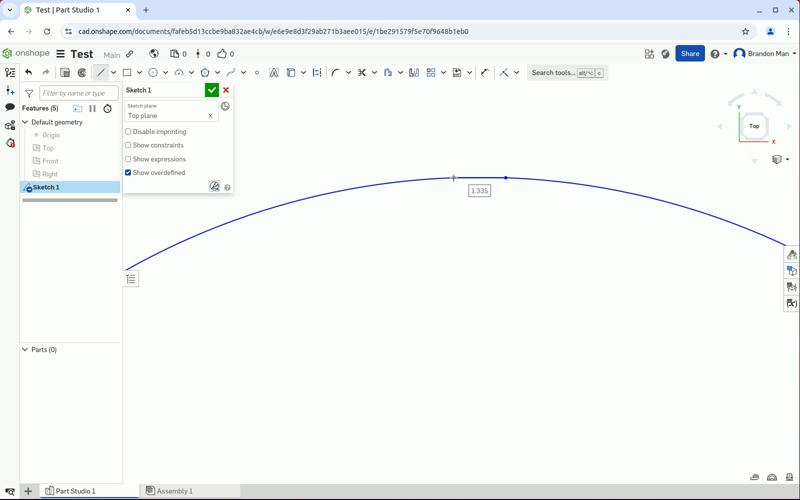
scroll(-6)
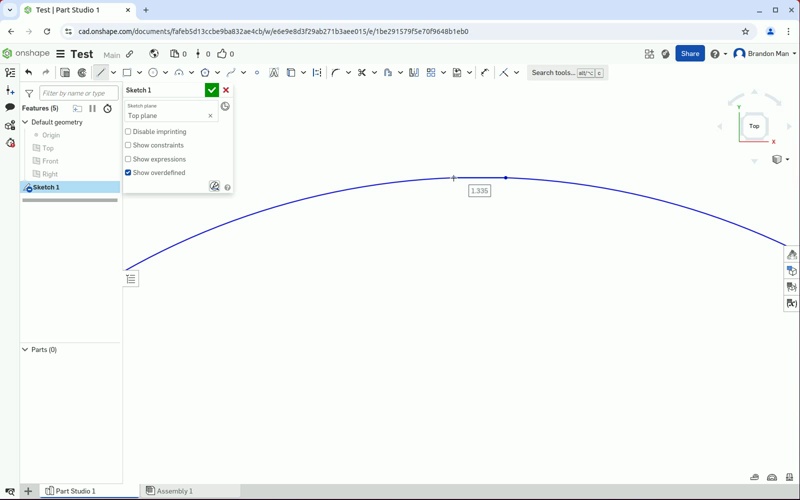
scroll(-6)
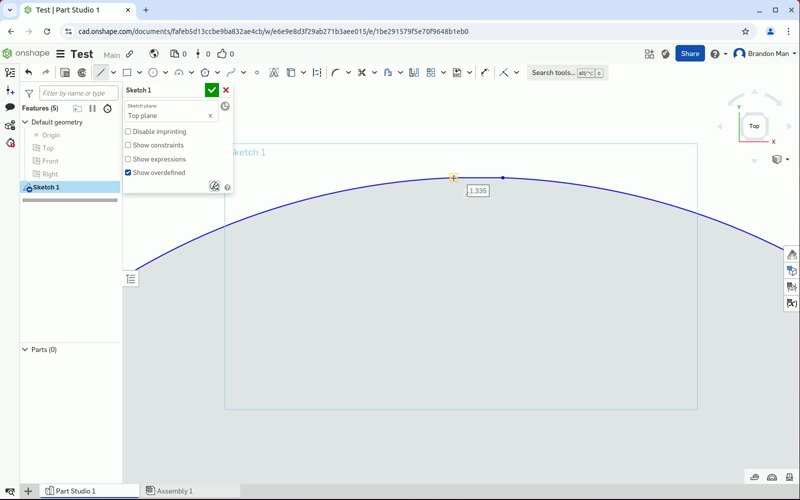
scroll(-6)
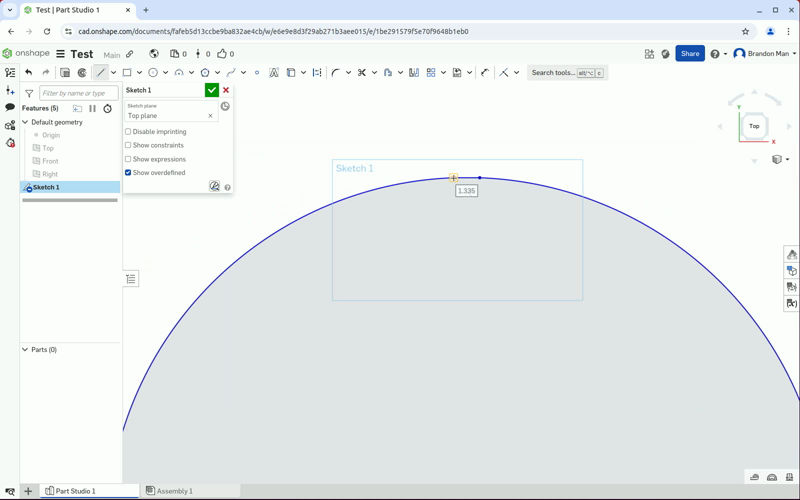
scroll(-6)
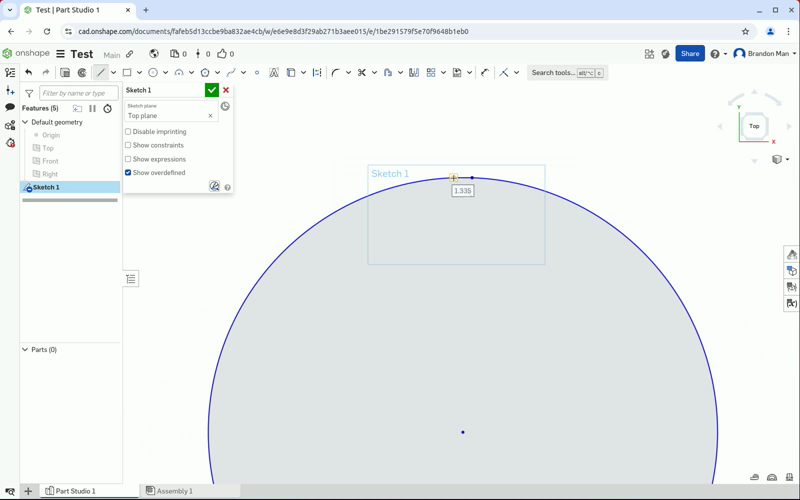
scroll(-6)
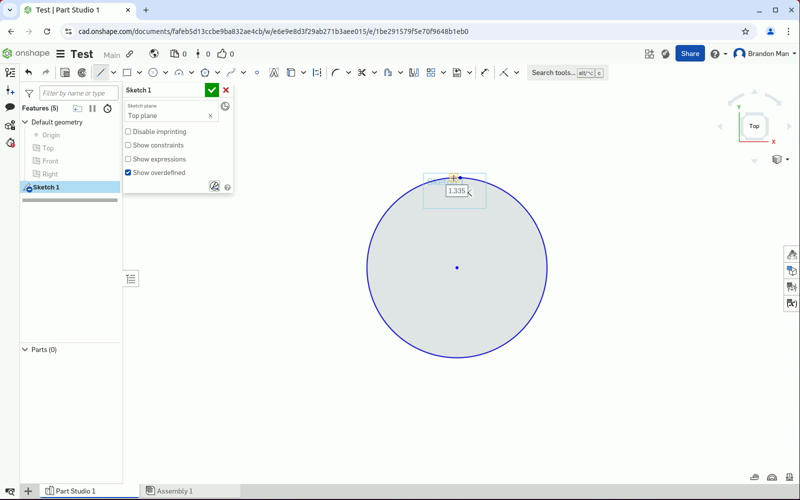
key(esc)
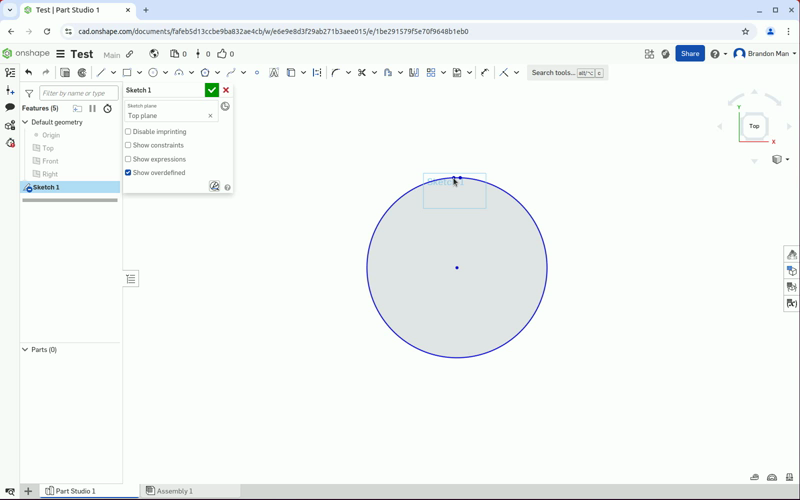
key(c)
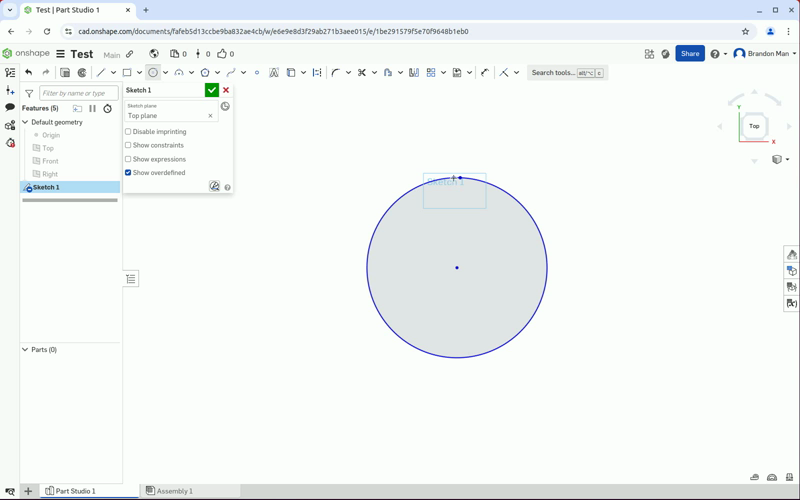
key_down(shift)
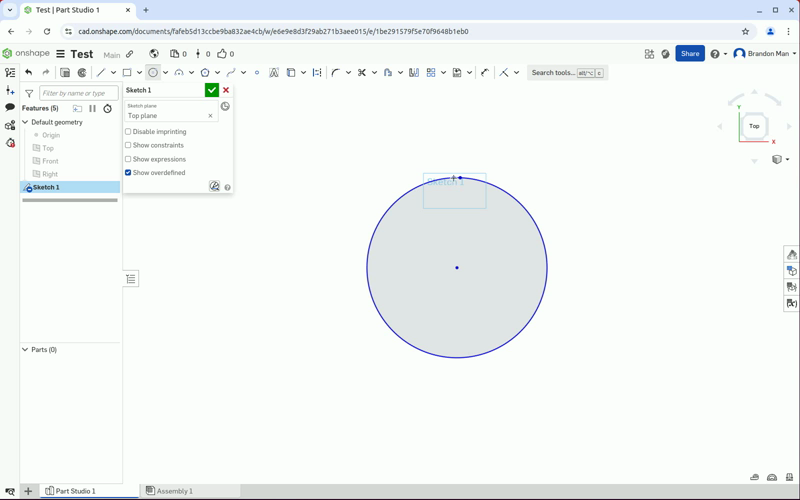
mouse_move(460, 281)
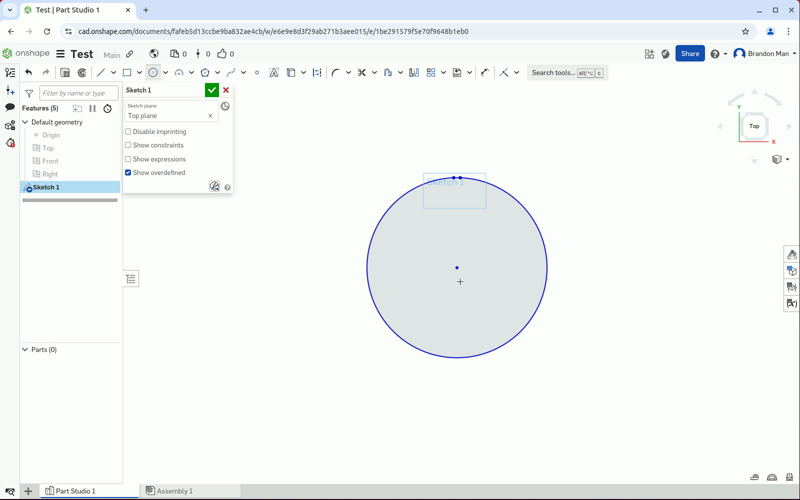
click(460, 281)
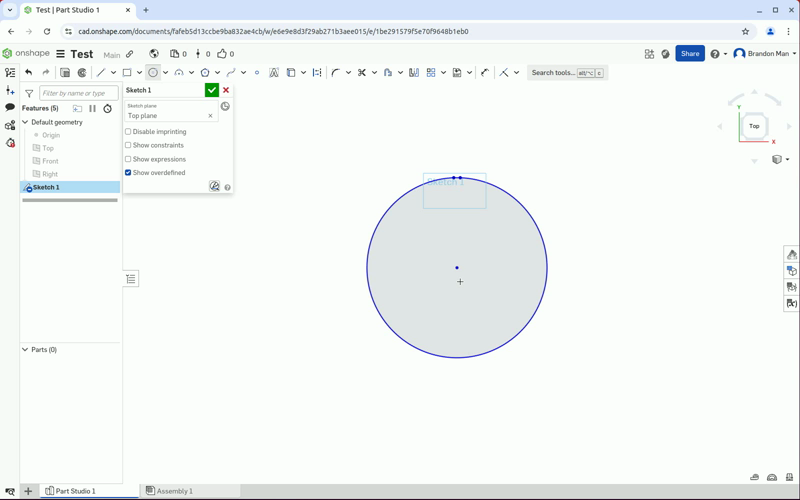
key_up(shift)
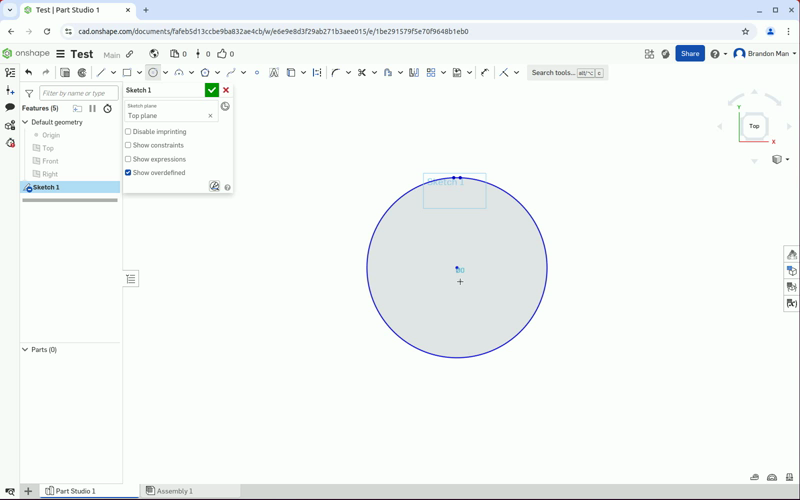
mouse_move(531, 281)
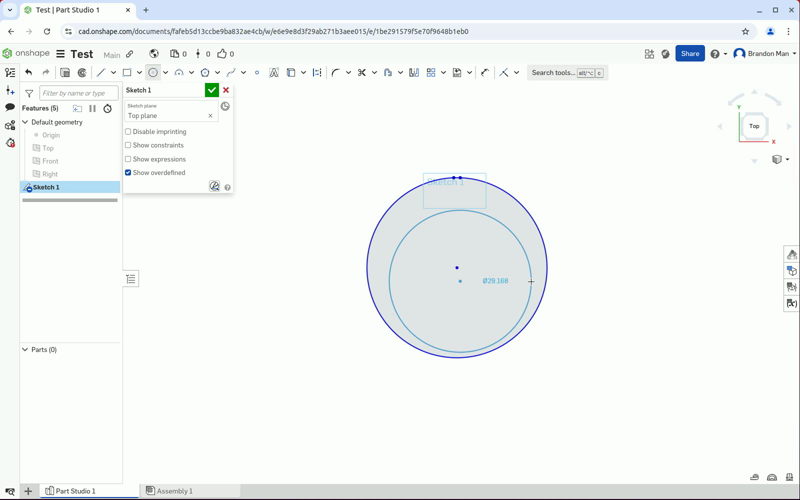
click(531, 281)
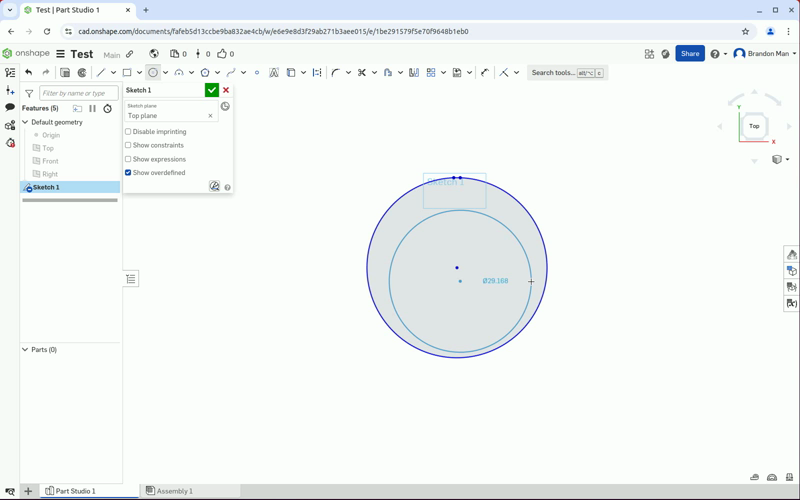
key(esc)
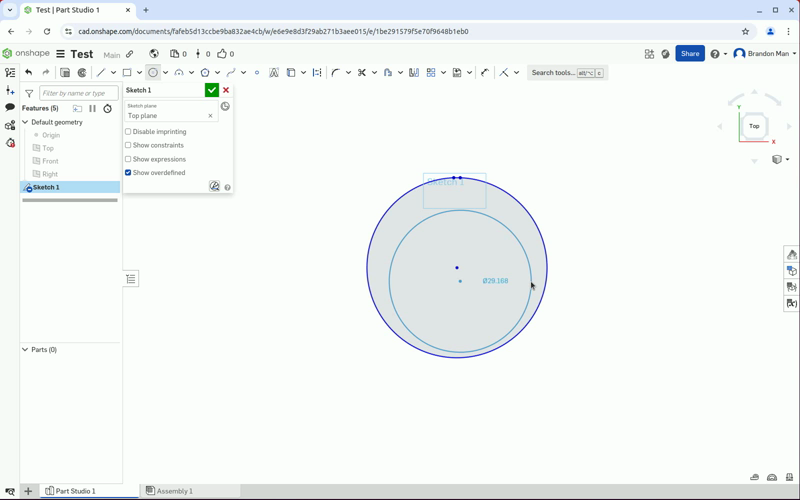
mouse_move(427, 206)
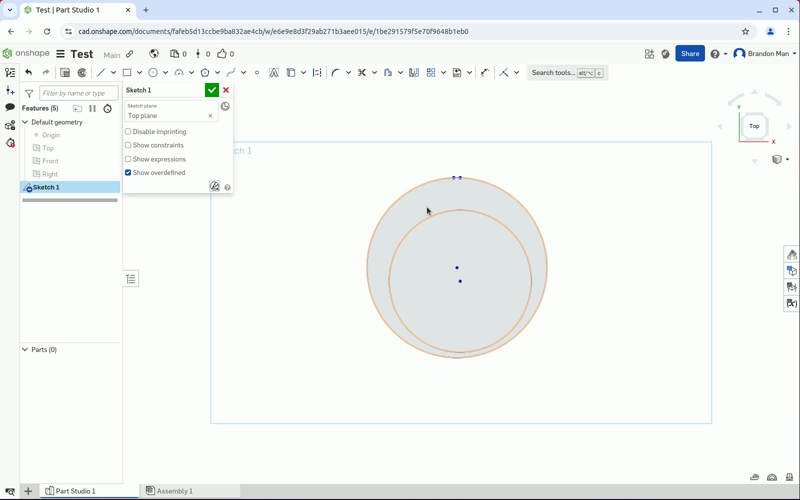
click(427, 206)
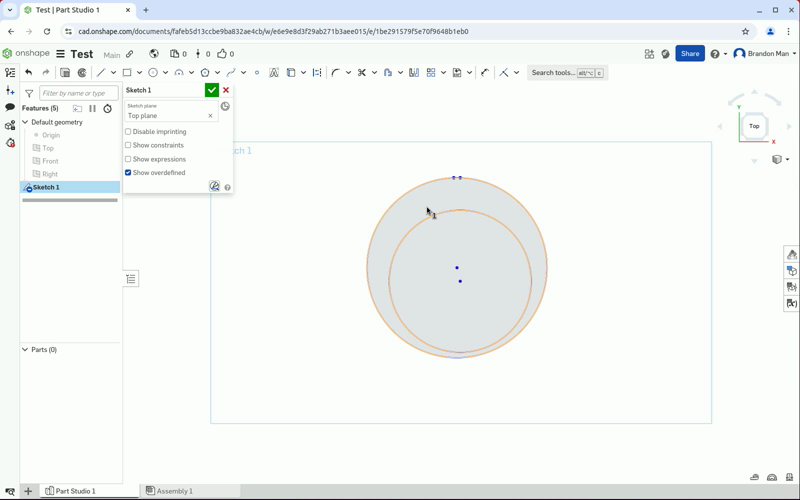
mouse_move(73, 352)
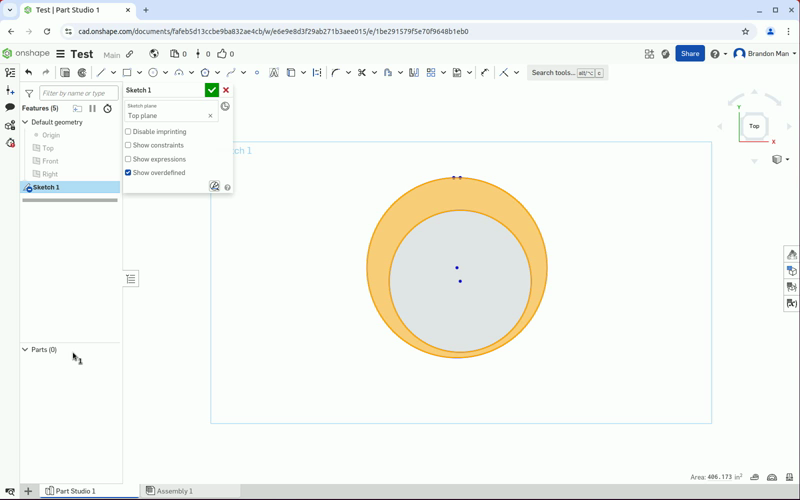
key(shift+y)
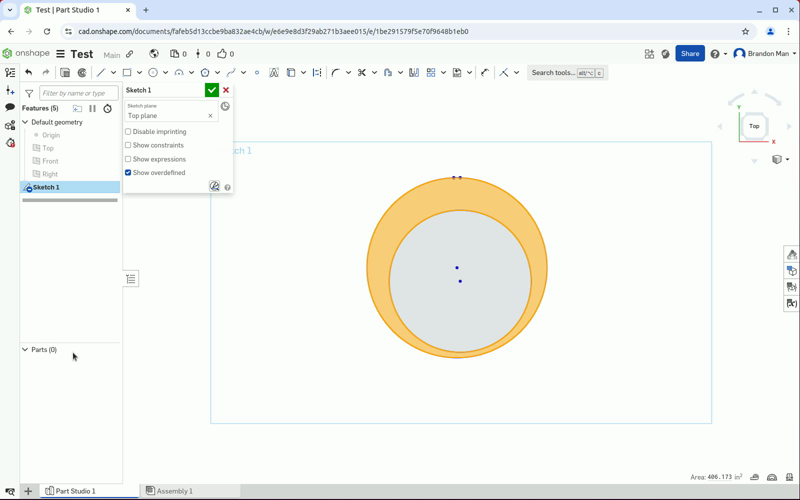
key(shift+e)
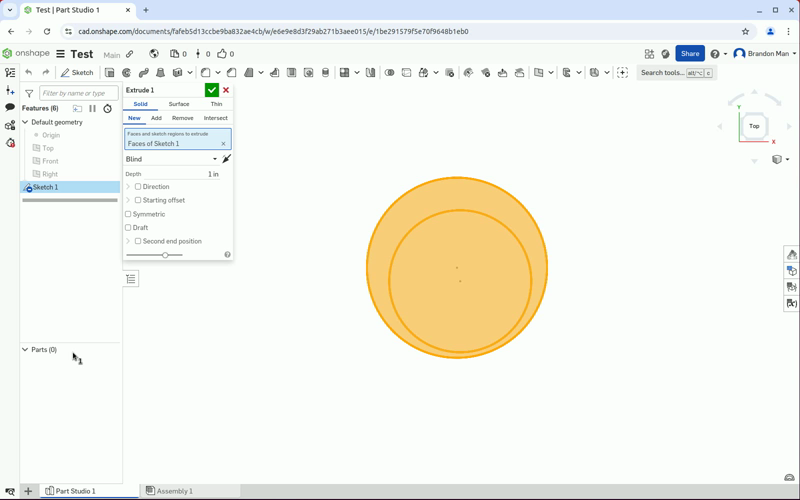
mouse_move(143, 106)
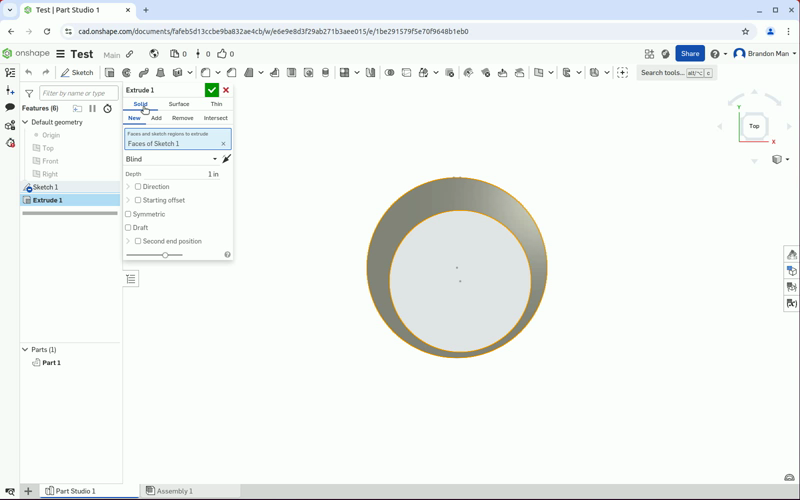
click(143, 106)
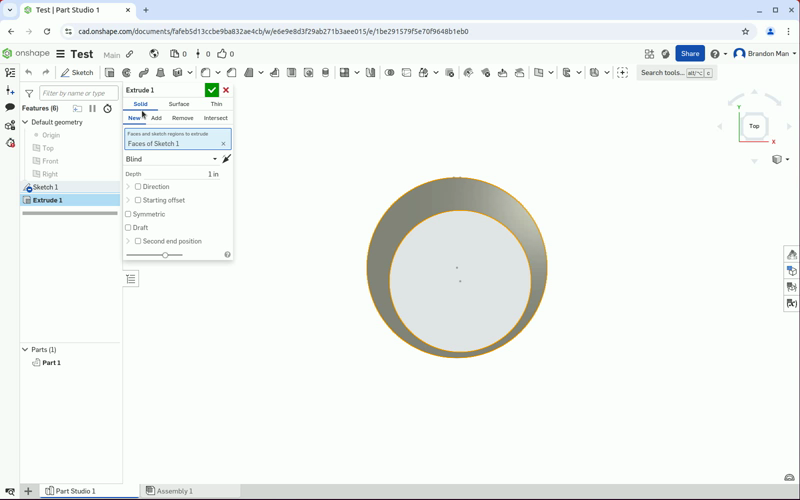
mouse_move(137, 120)
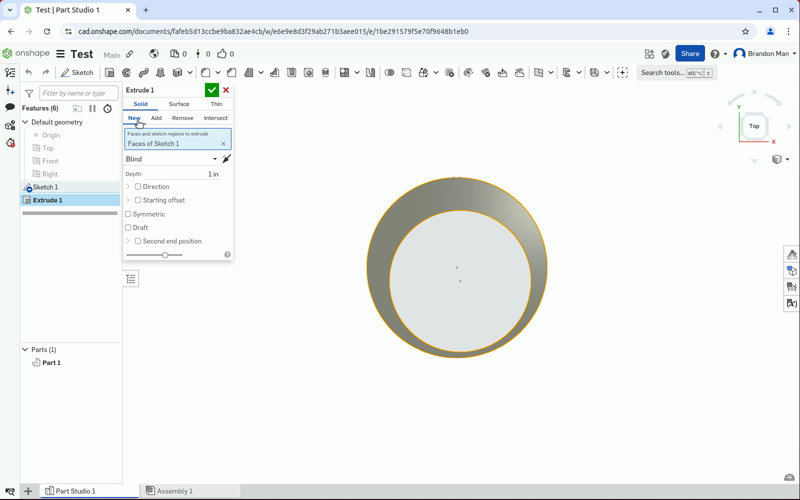
click(137, 120)
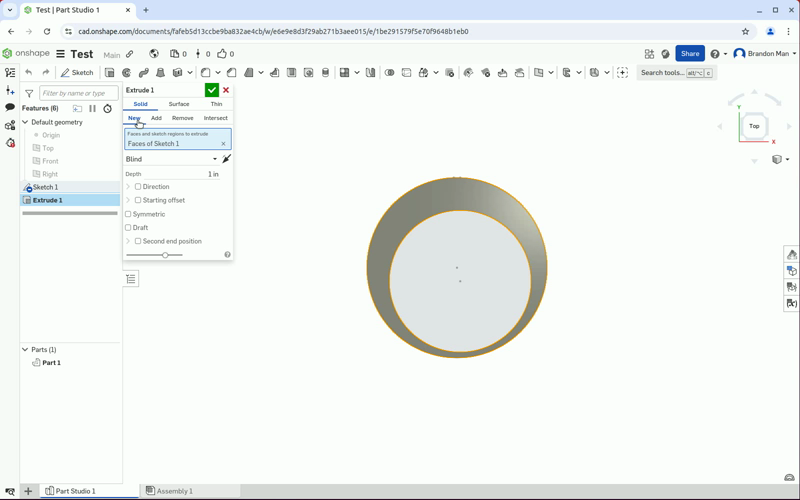
key(tab, 4)
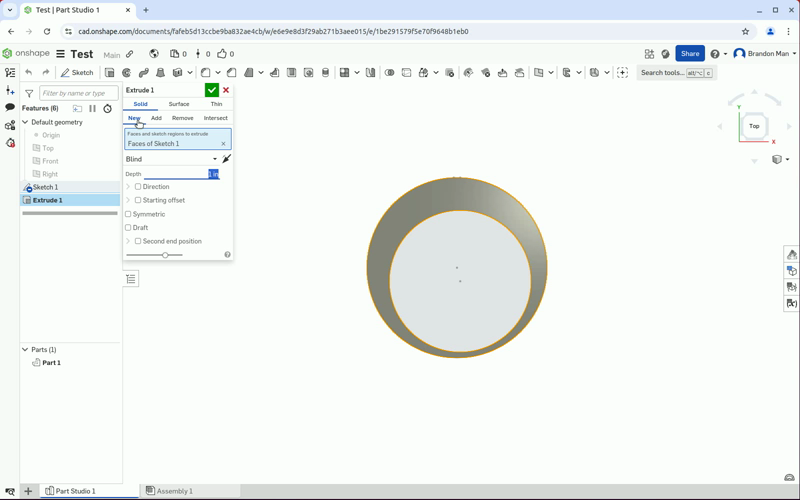
text(1.444)
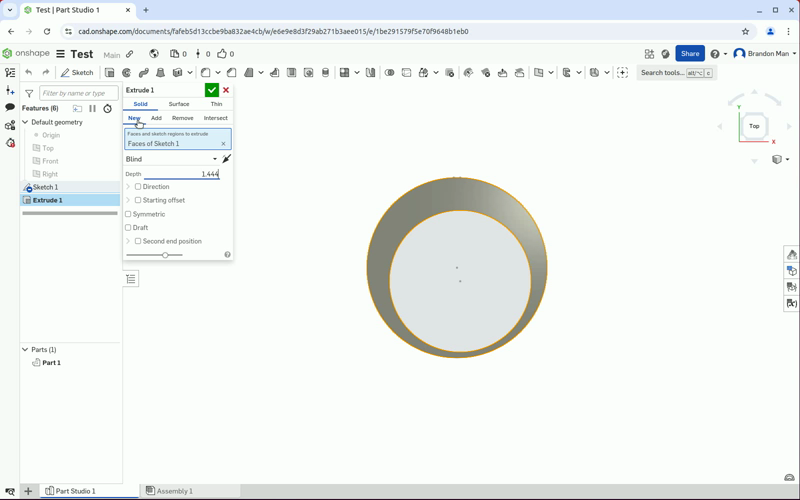
key(enter)
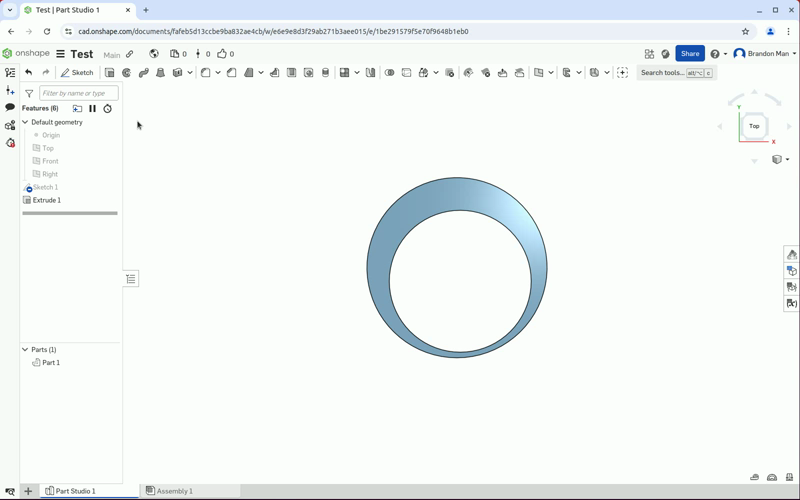
key(shift+h)
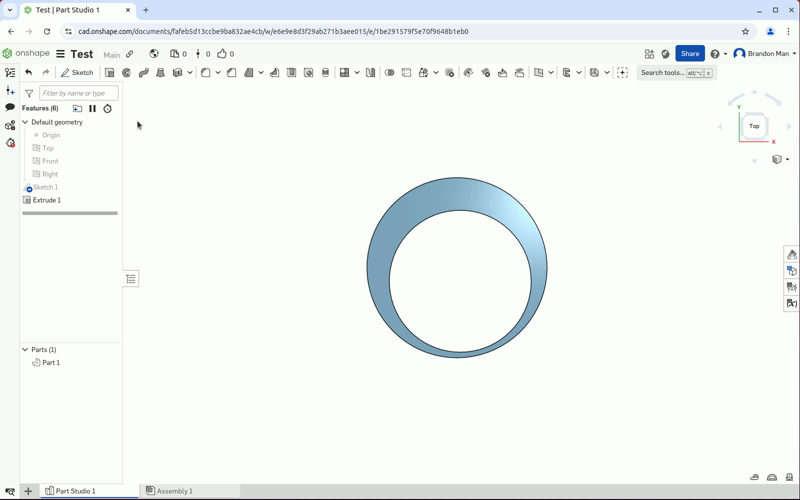
key(shift+h)
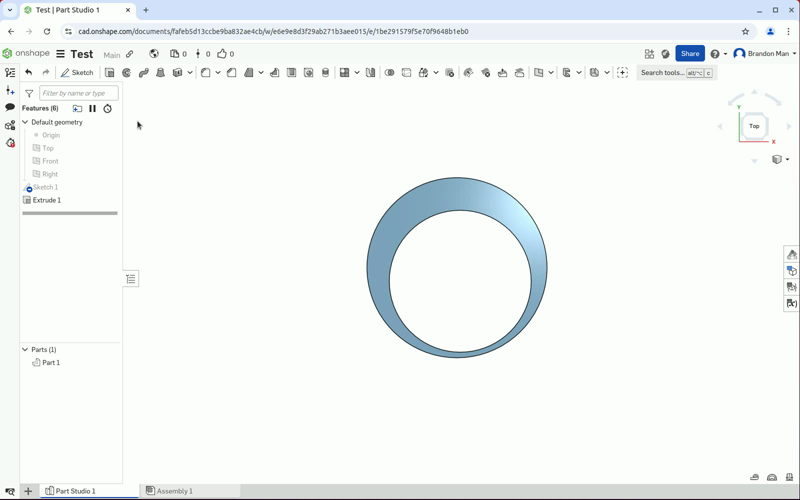
mouse_move(73, 189)
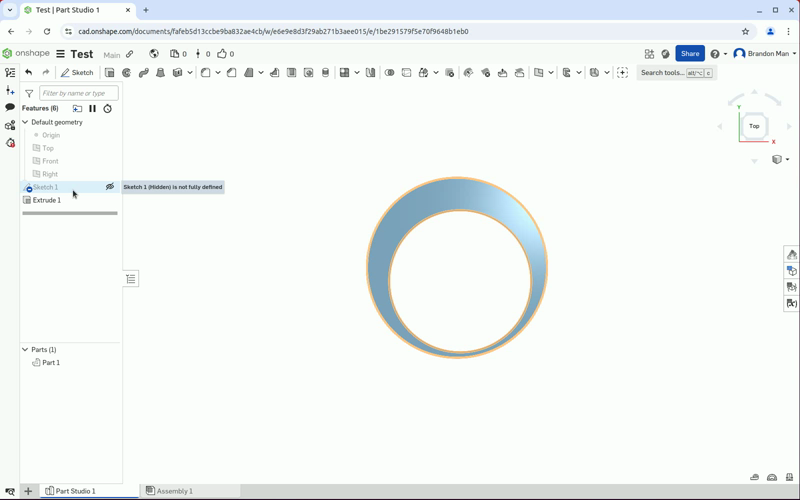
click(73, 189)
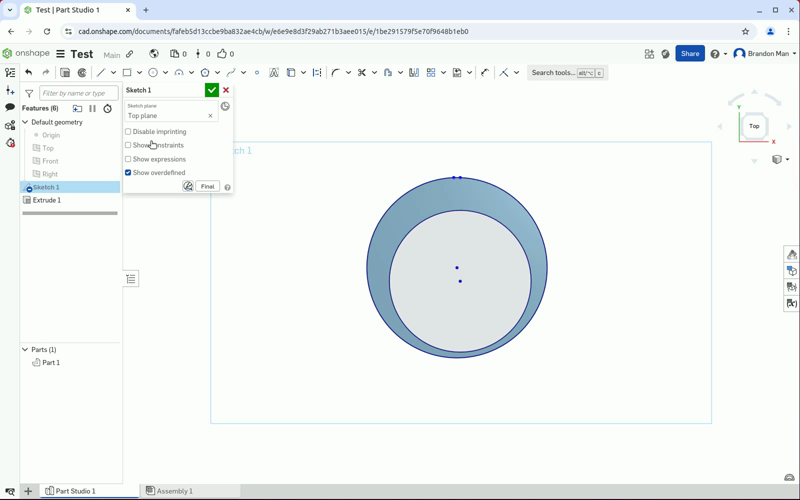
mouse_move(229, 92)
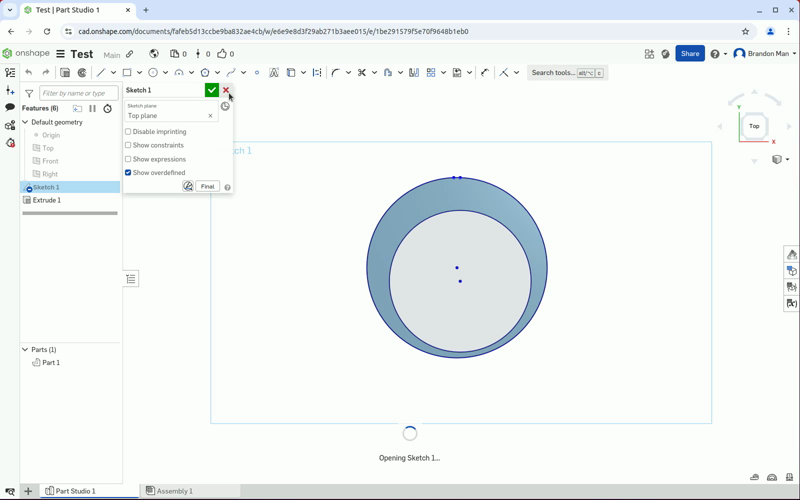
click(229, 92)
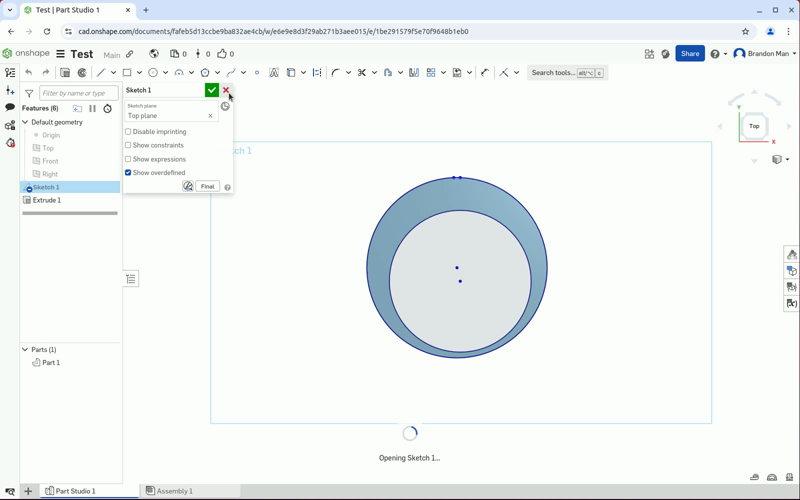
key(shift+s)
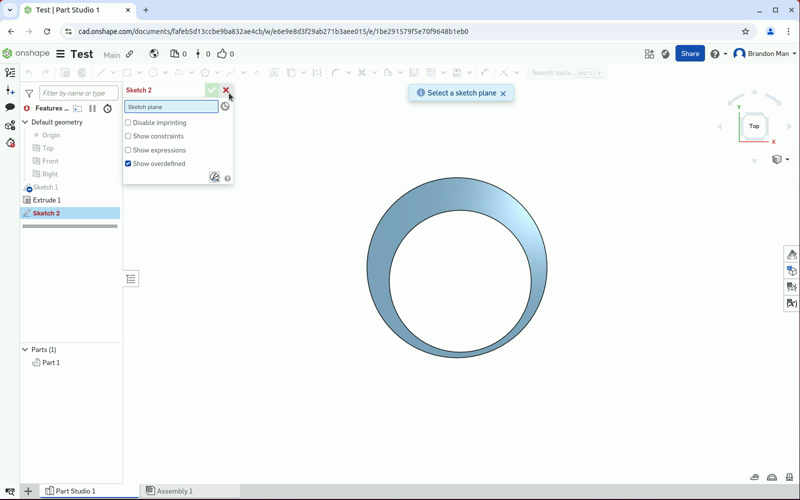
mouse_move(73, 150)
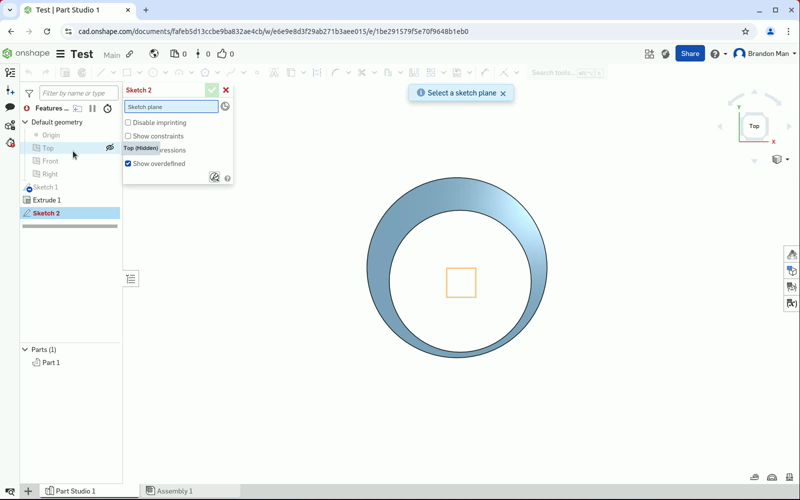
click(73, 150)
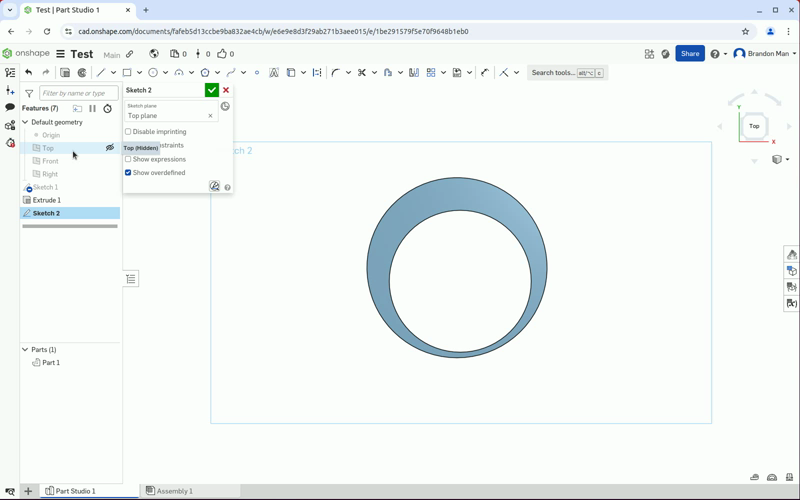
mouse_move(73, 352)
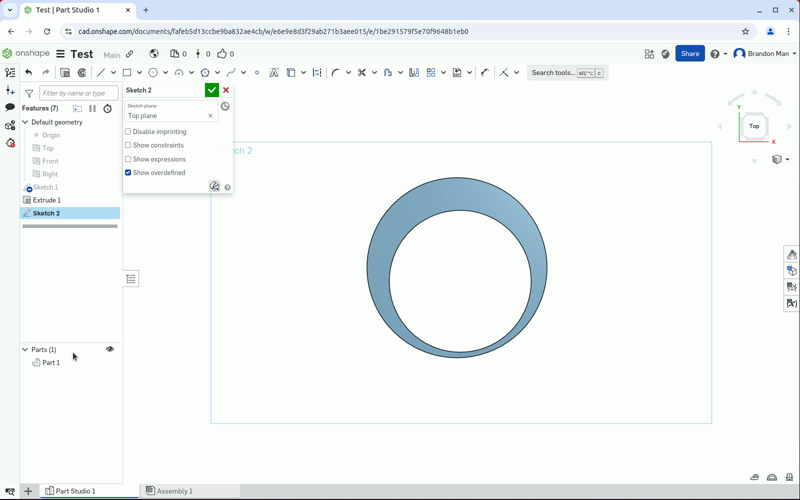
key(y)
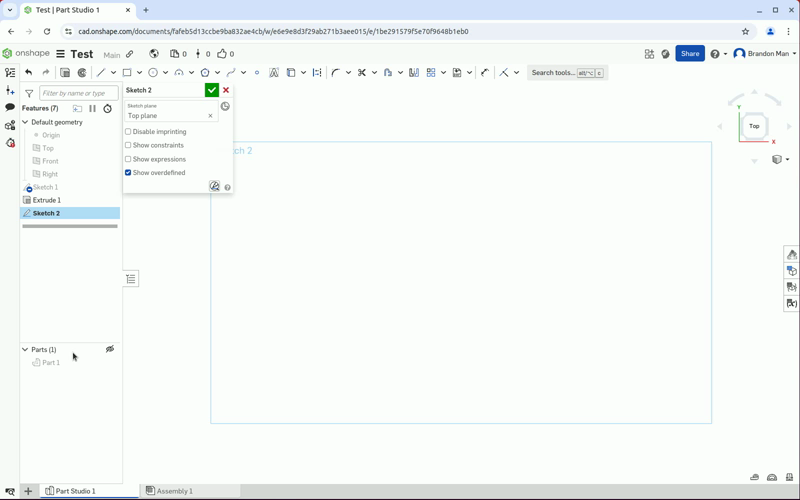
key(a)
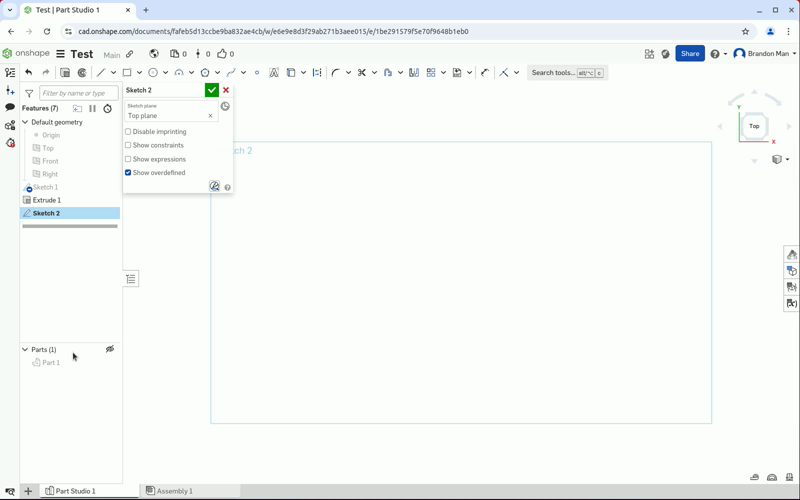
key_down(shift)
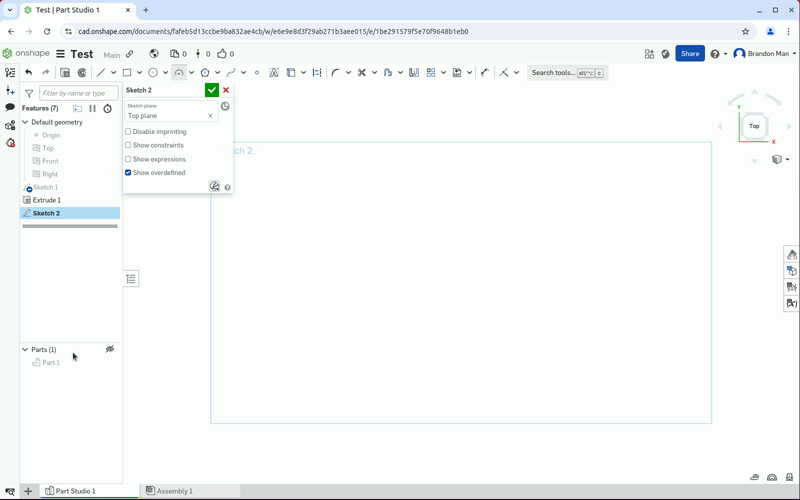
mouse_move(453, 177)
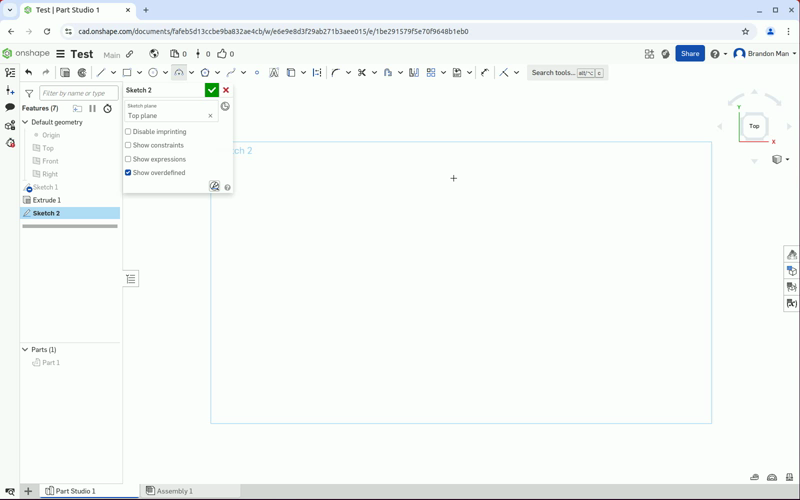
click(453, 177)
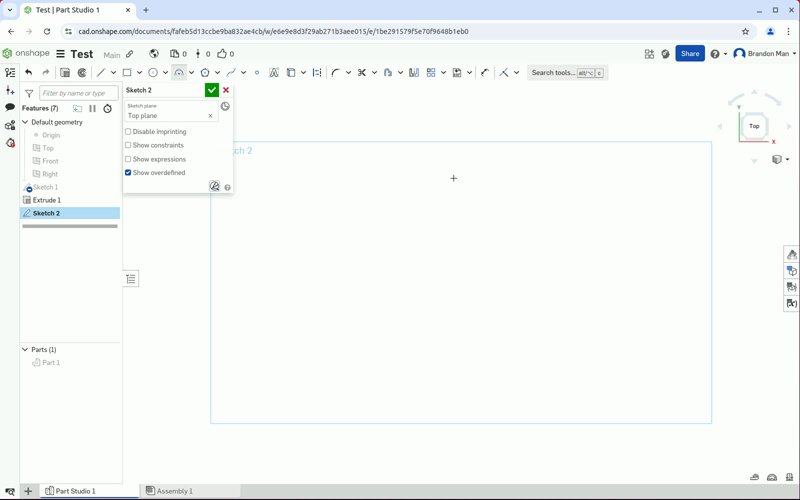
key_up(shift)
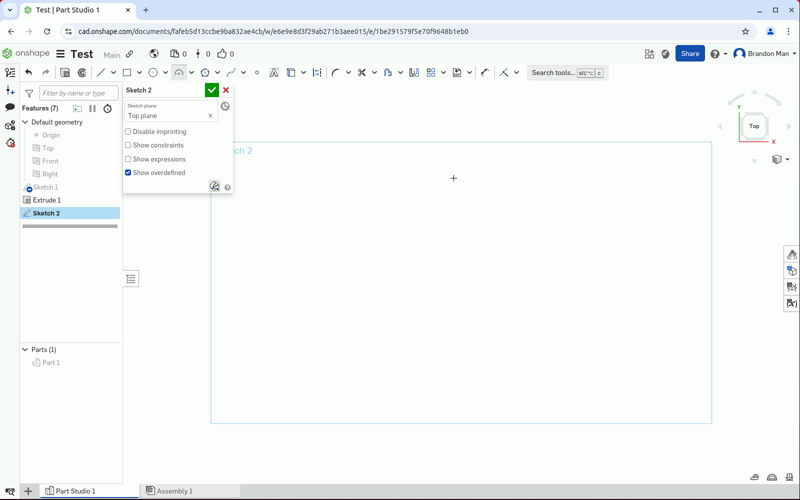
key_down(shift)
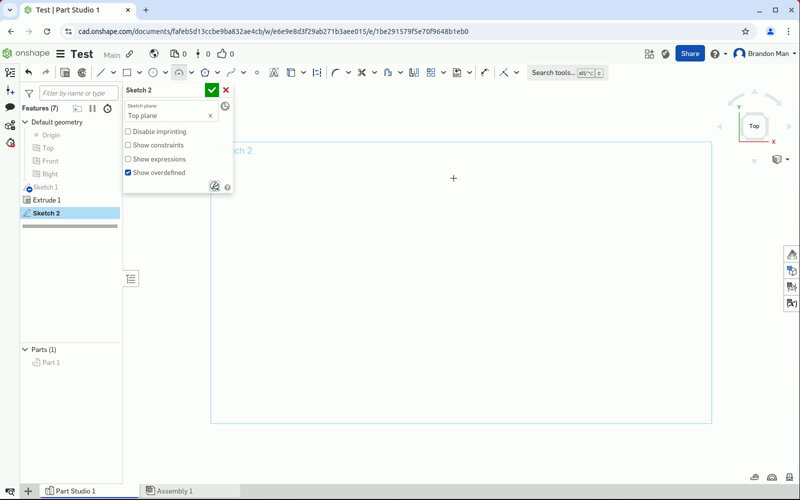
mouse_move(461, 177)
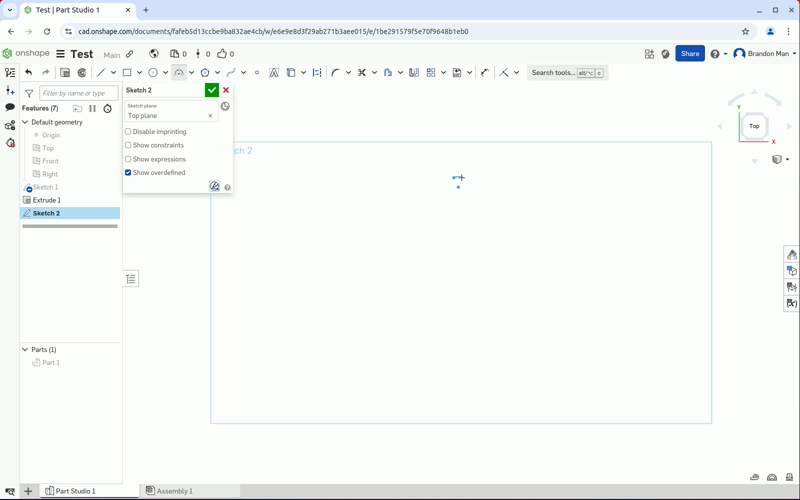
click(461, 177)
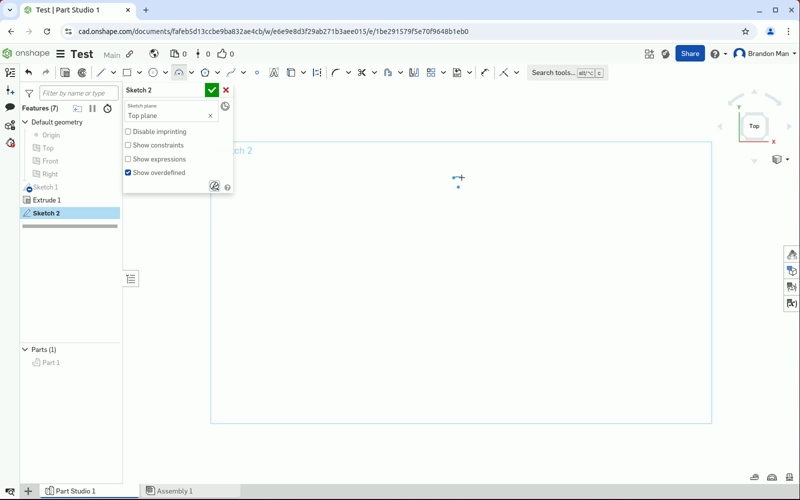
mouse_move(457, 176)
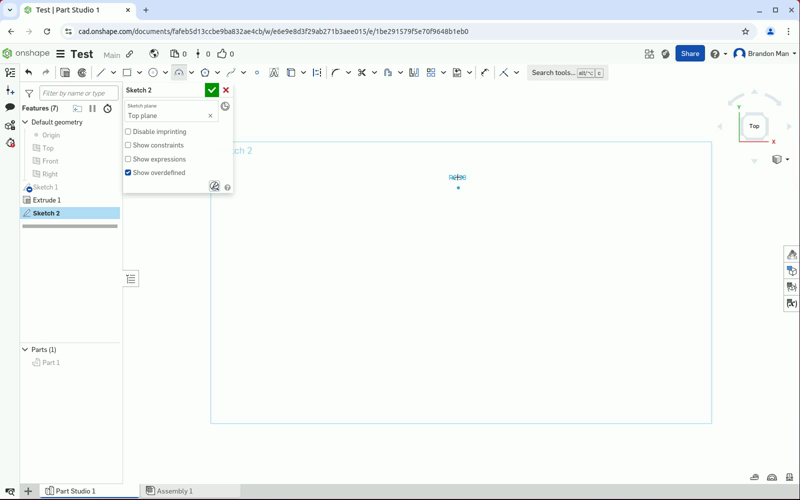
click(457, 176)
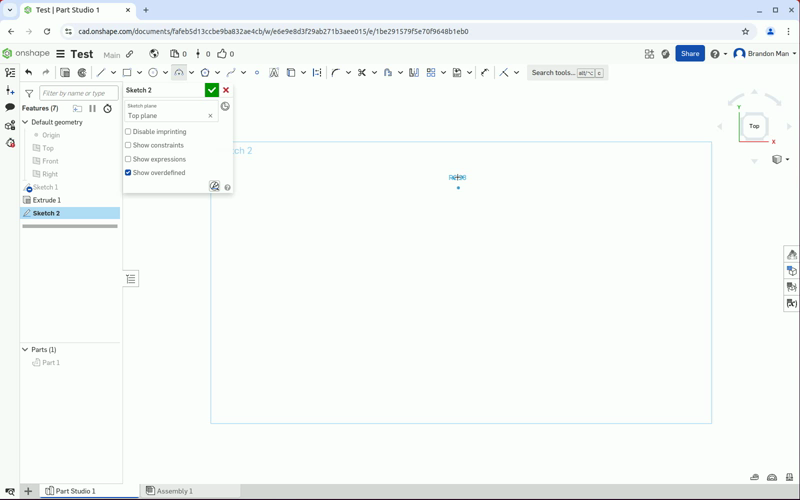
key_up(shift)
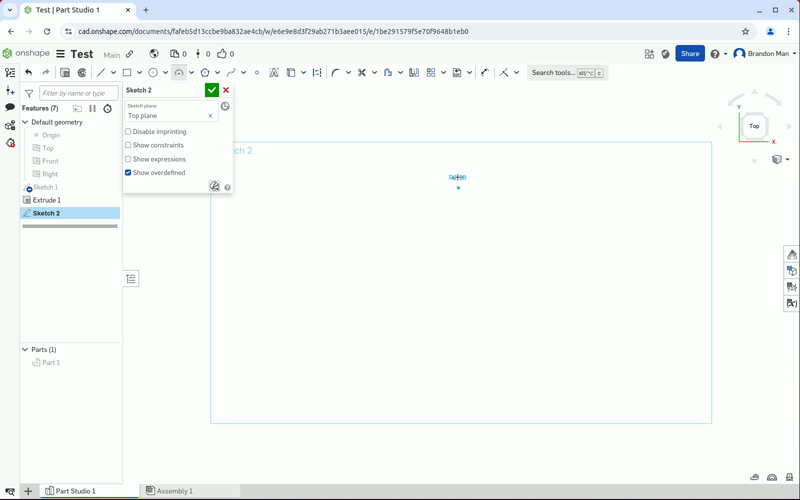
key(esc)
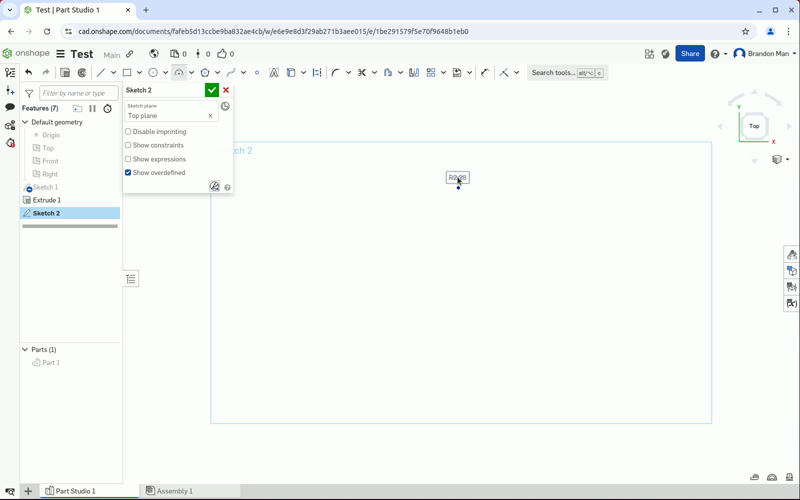
key(l)
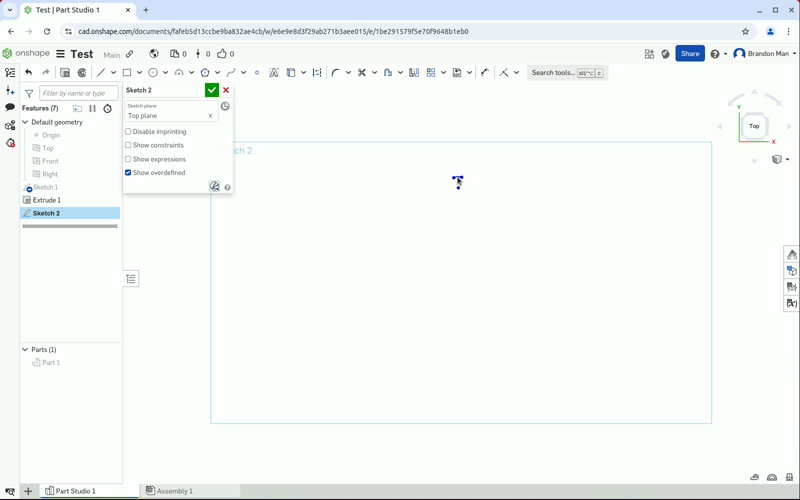
mouse_move(461, 177)
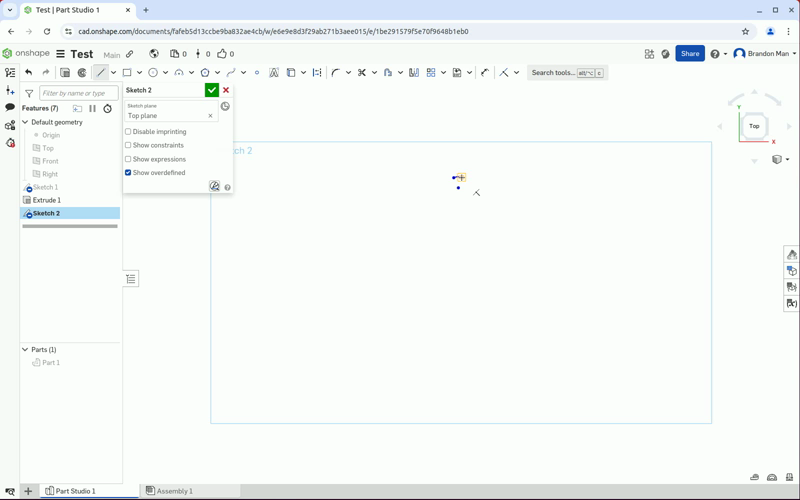
scroll(6)
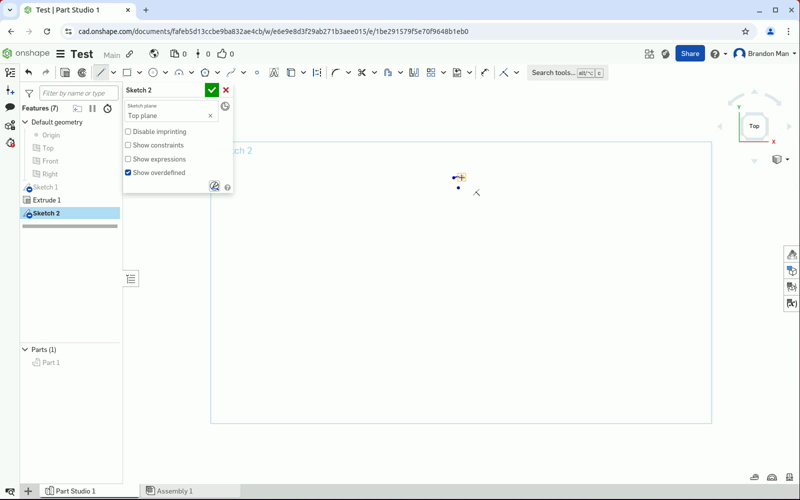
scroll(6)
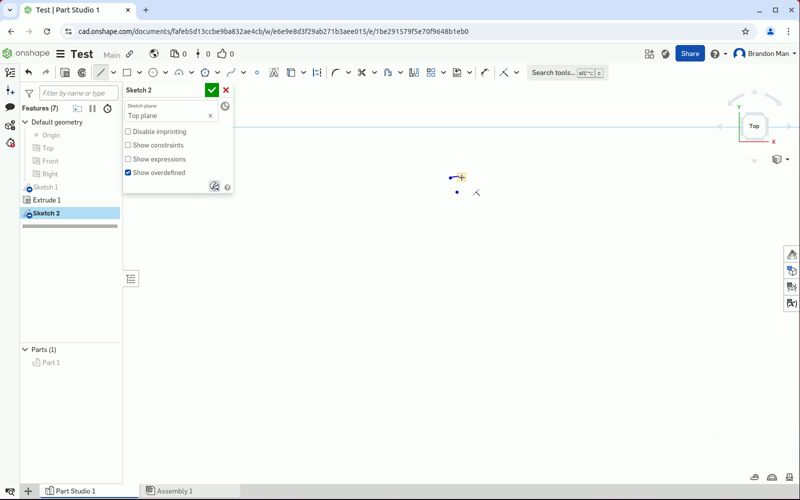
scroll(6)
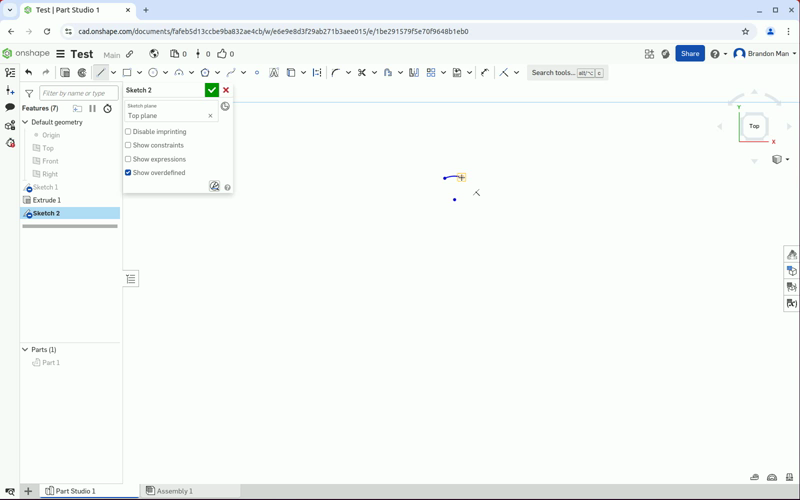
scroll(6)
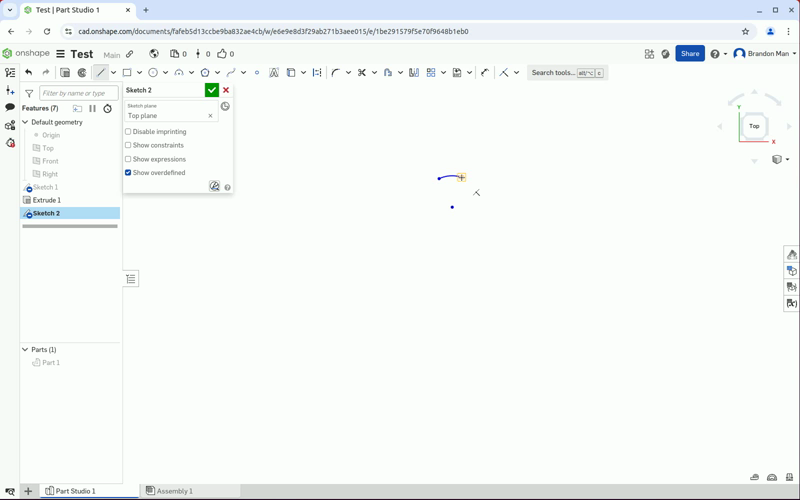
scroll(6)
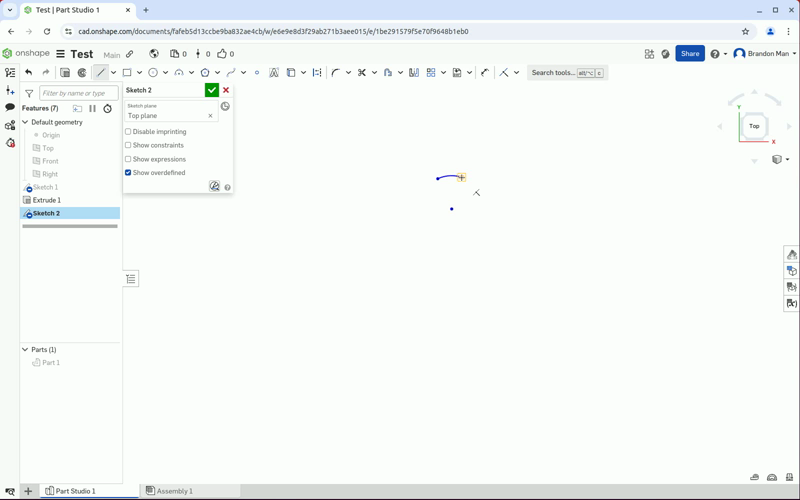
scroll(6)
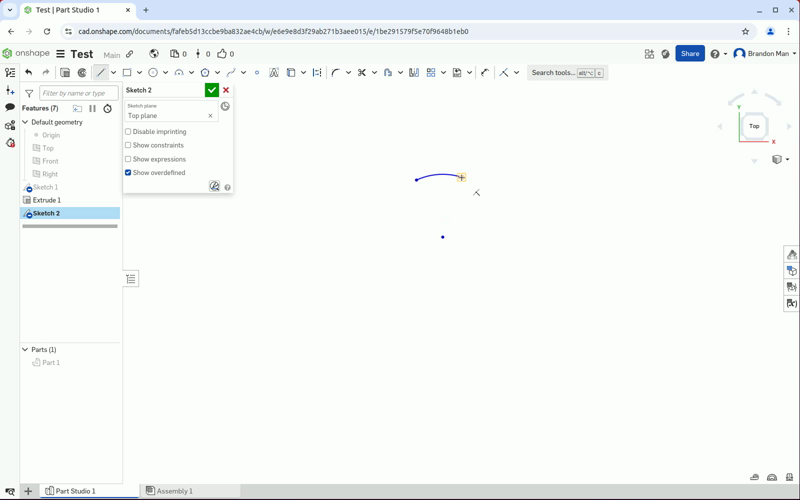
scroll(6)
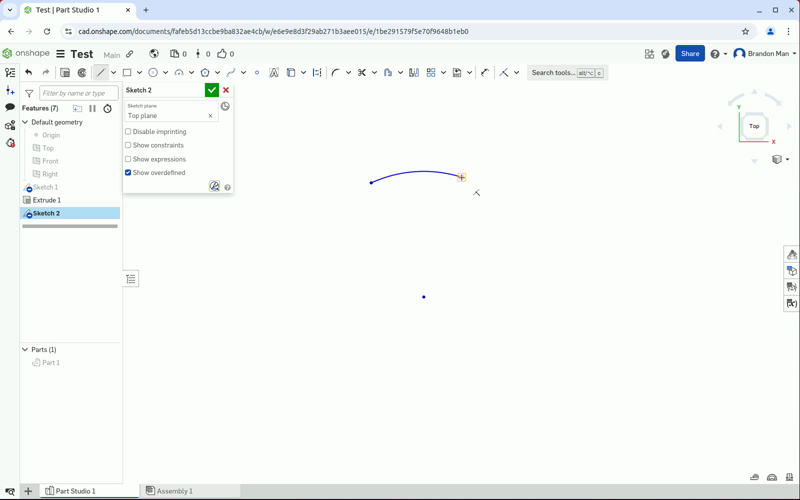
click(461, 177)
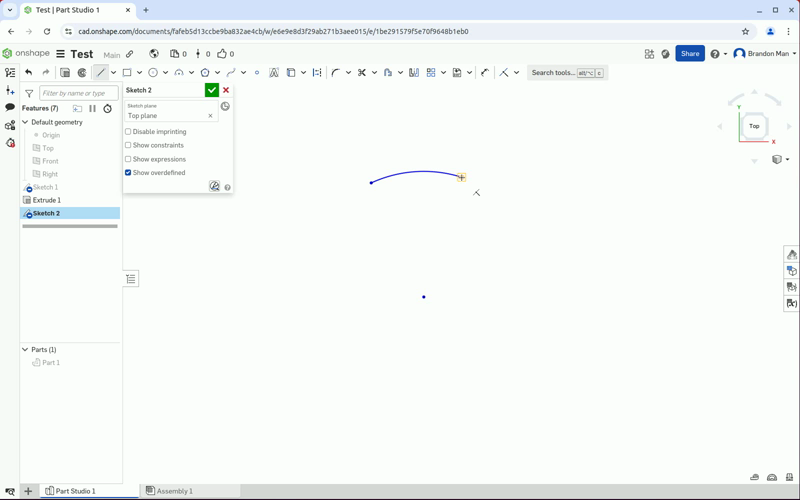
scroll(-6)
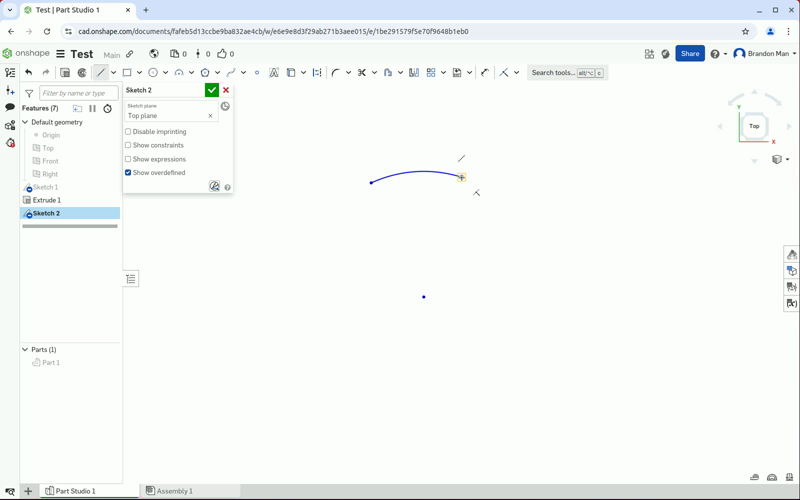
scroll(-6)
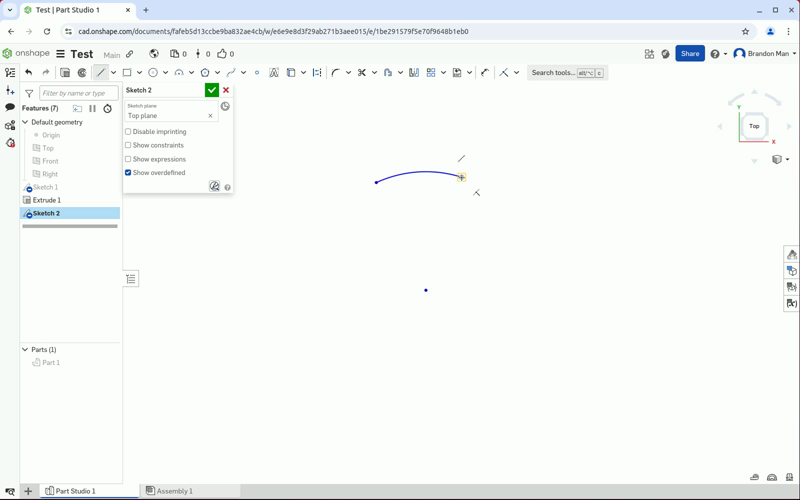
scroll(-6)
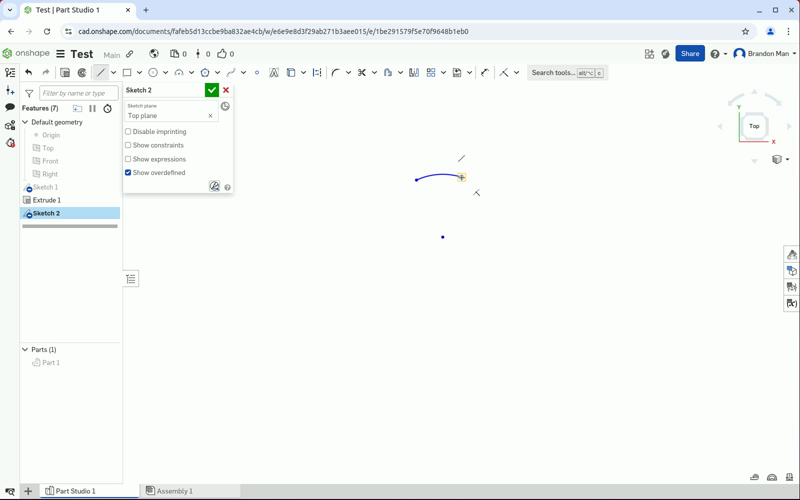
scroll(-6)
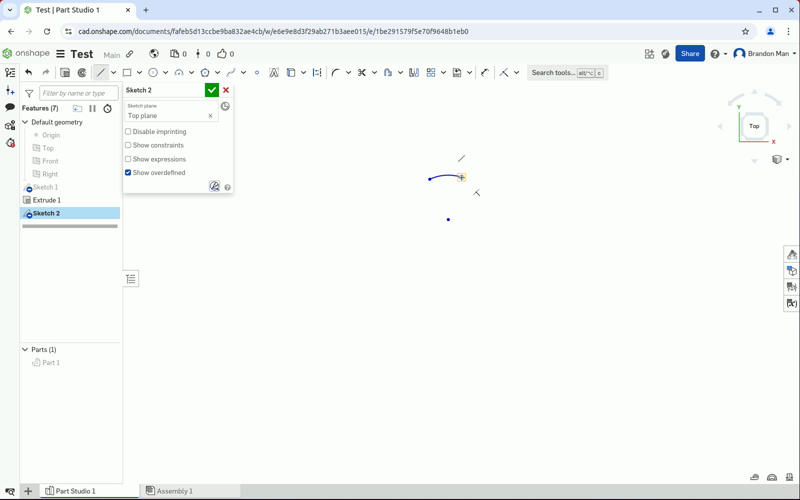
scroll(-6)
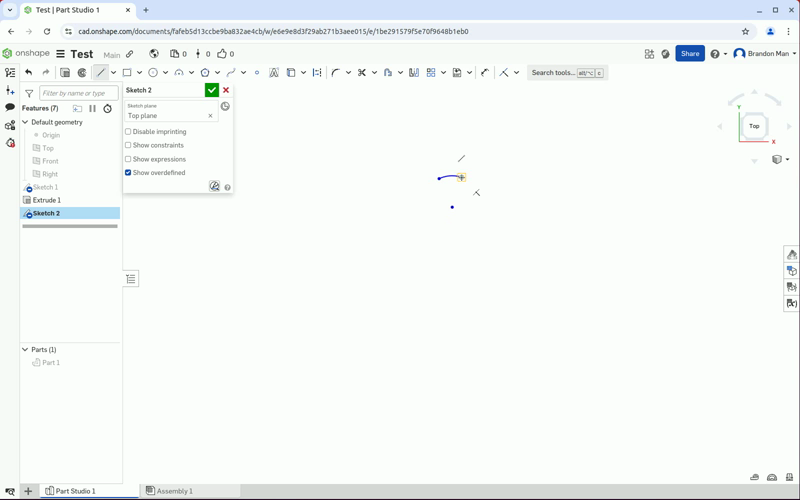
scroll(-6)
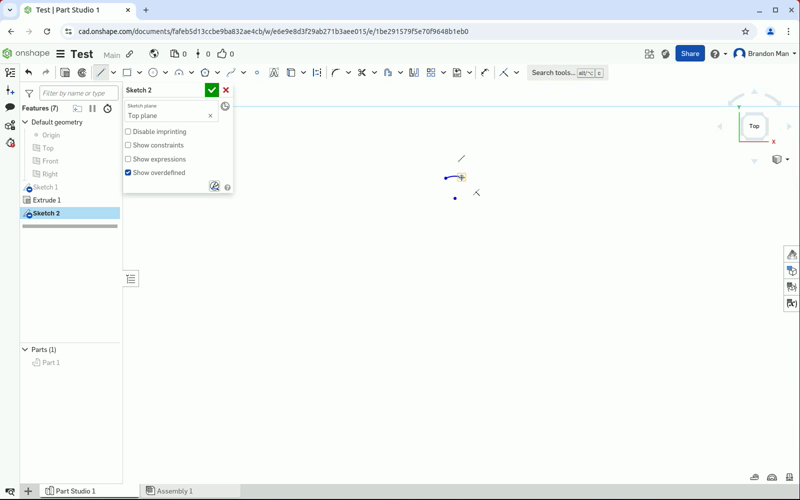
scroll(-6)
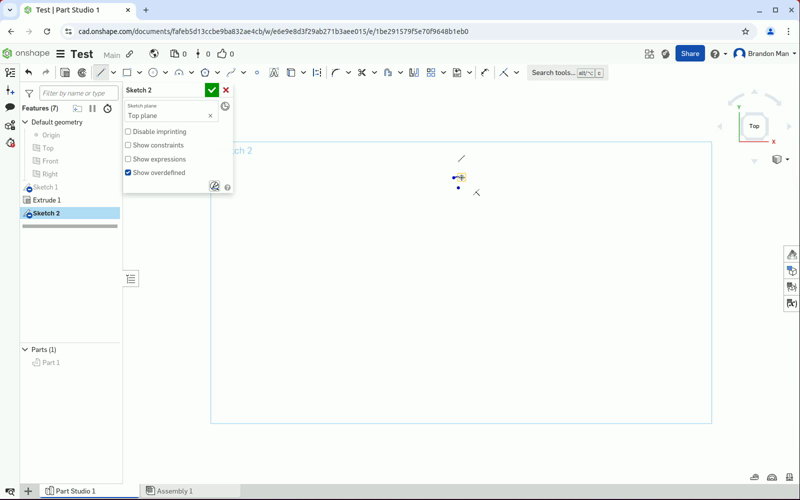
key_down(shift)
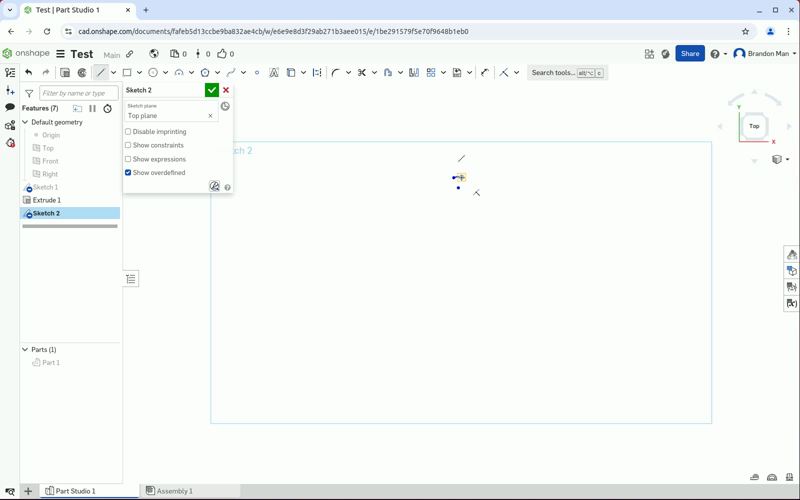
mouse_move(491, 177)
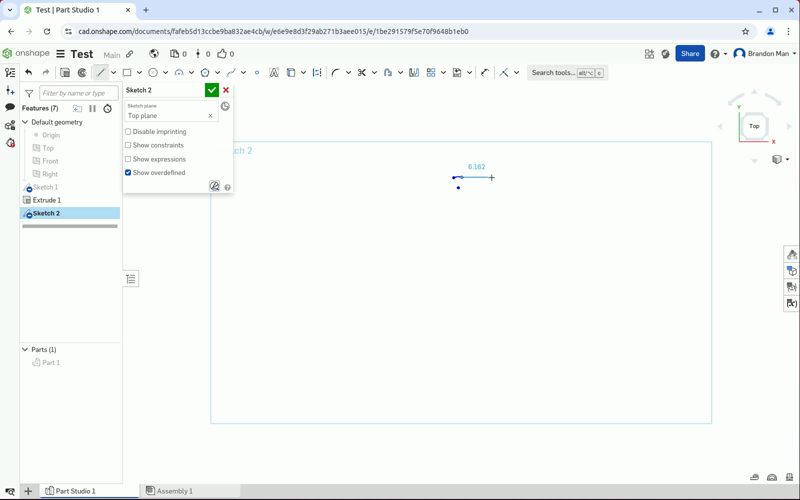
mouse_move(461, 169)
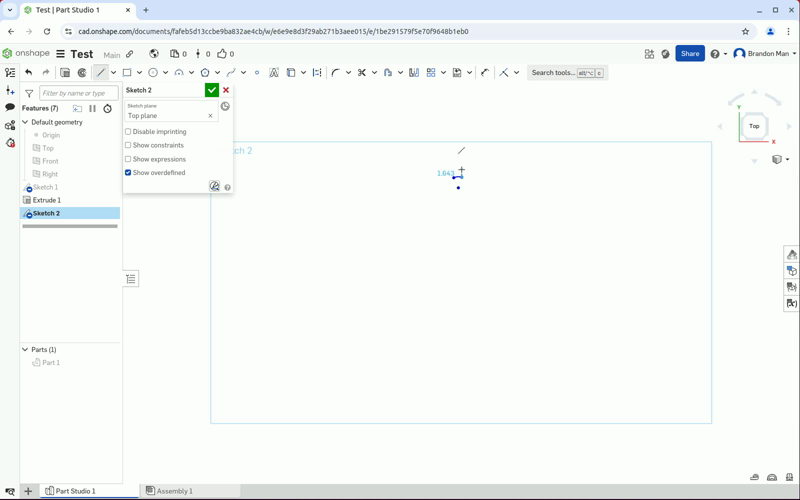
click(461, 169)
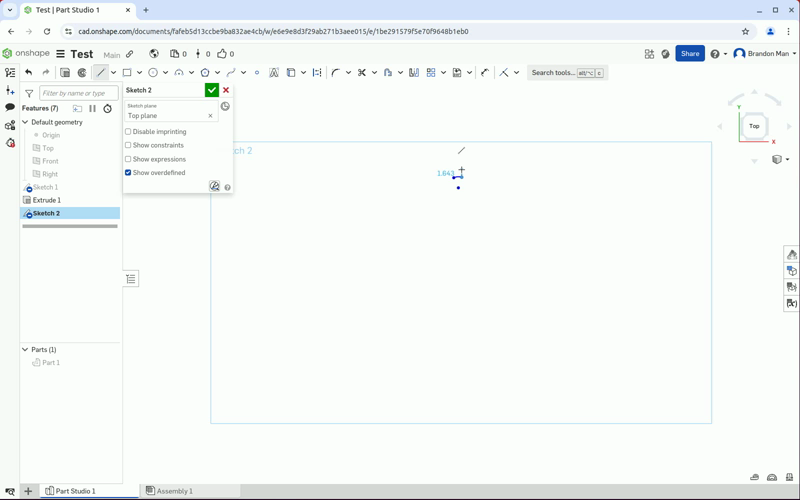
key_up(shift)
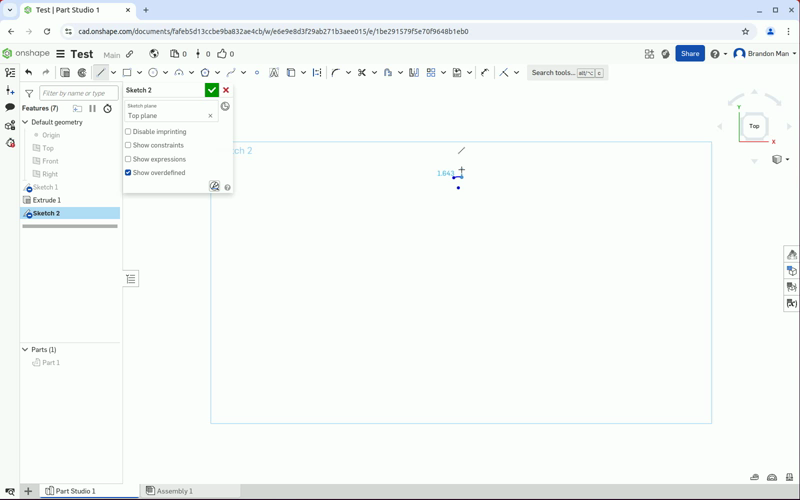
key_down(shift)
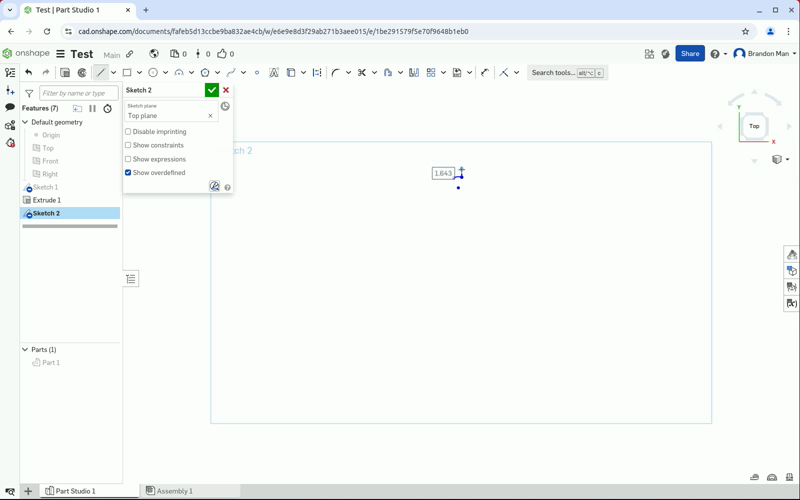
mouse_move(491, 169)
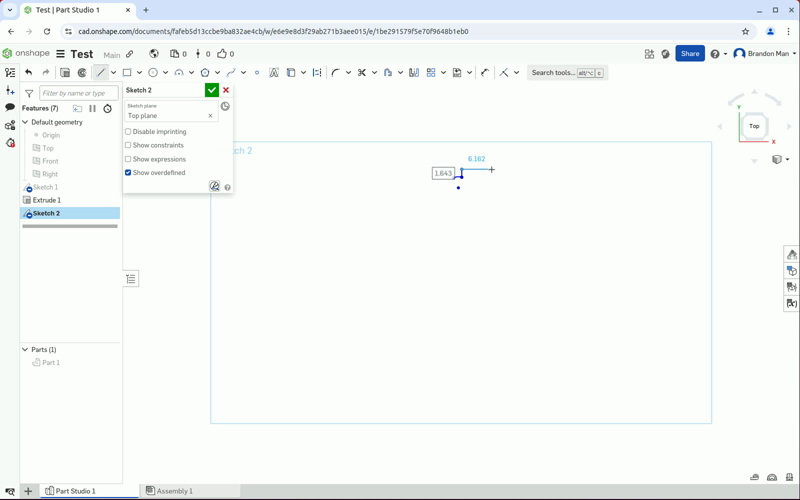
mouse_move(453, 169)
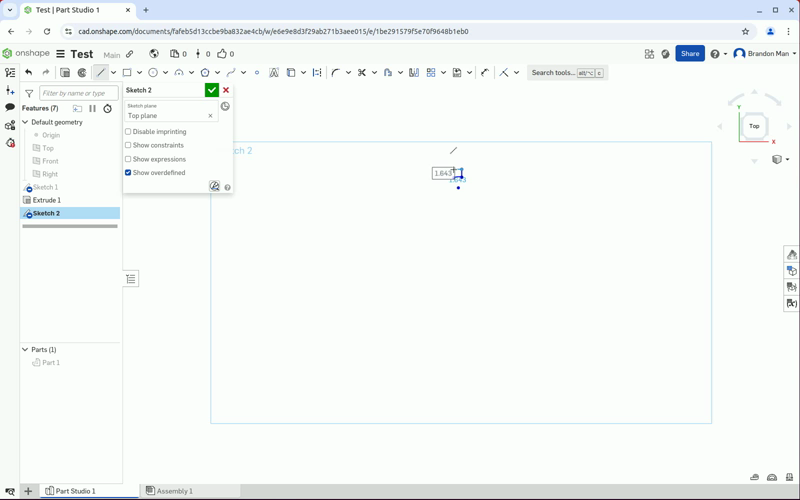
click(453, 169)
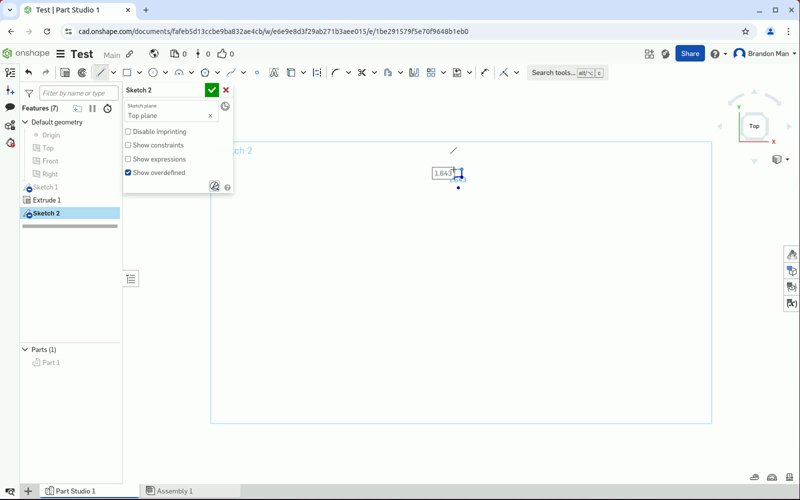
key_up(shift)
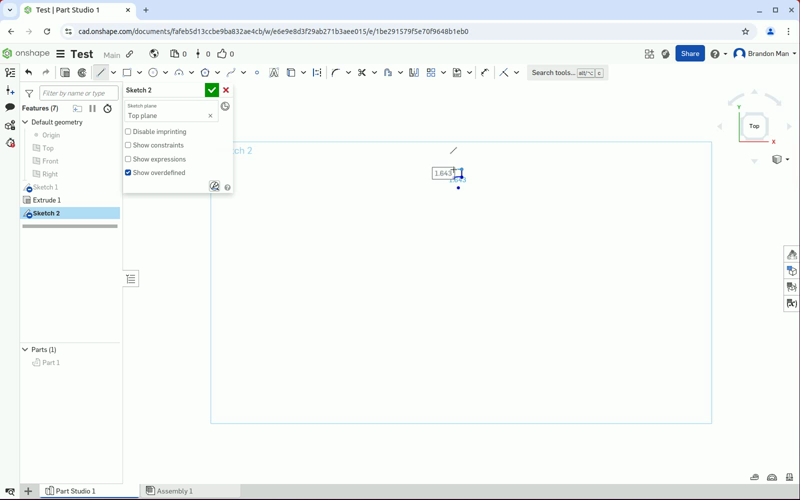
mouse_move(483, 169)
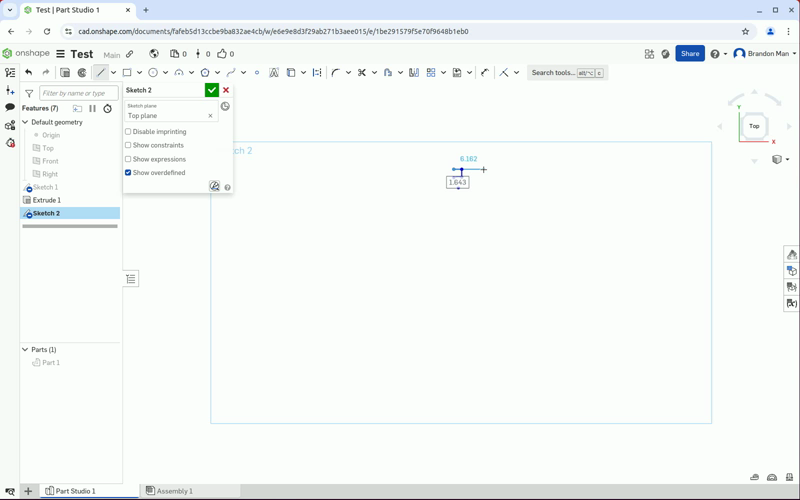
key_down(shift)
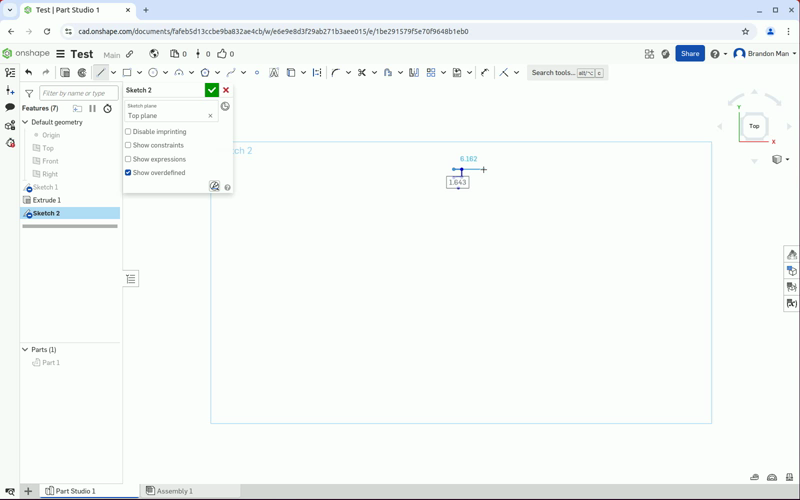
mouse_move(453, 177)
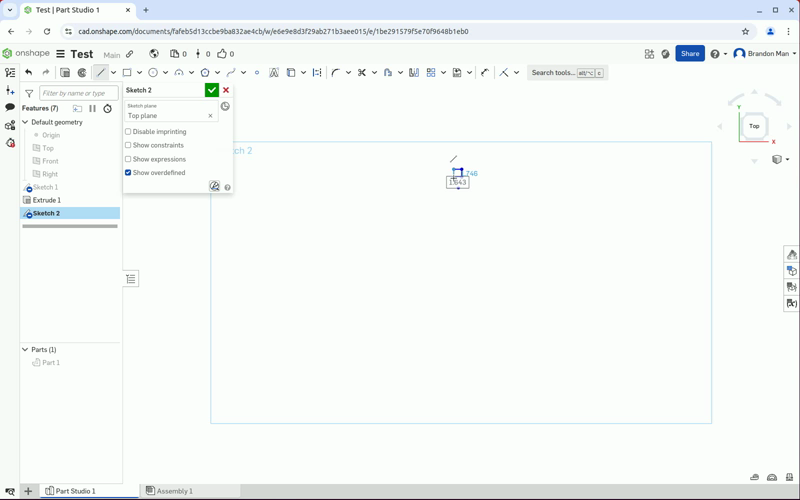
scroll(6)
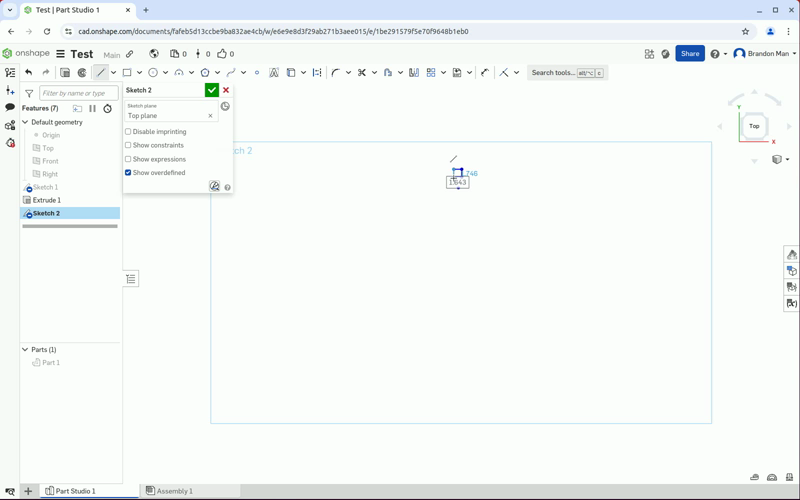
scroll(6)
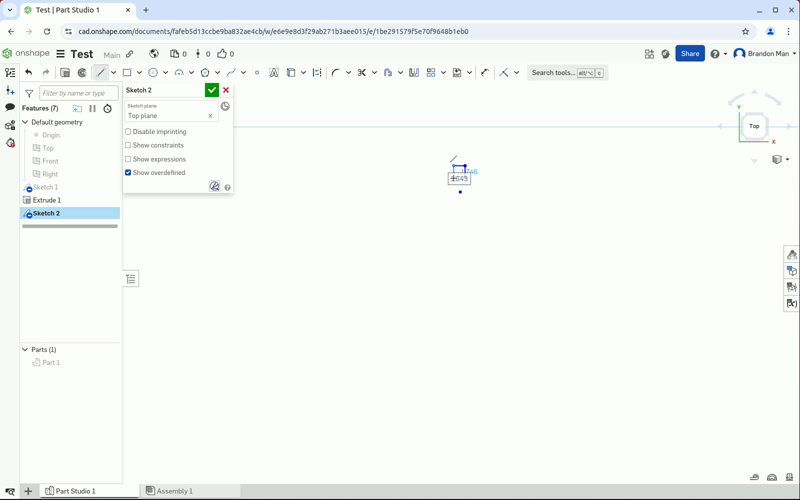
scroll(6)
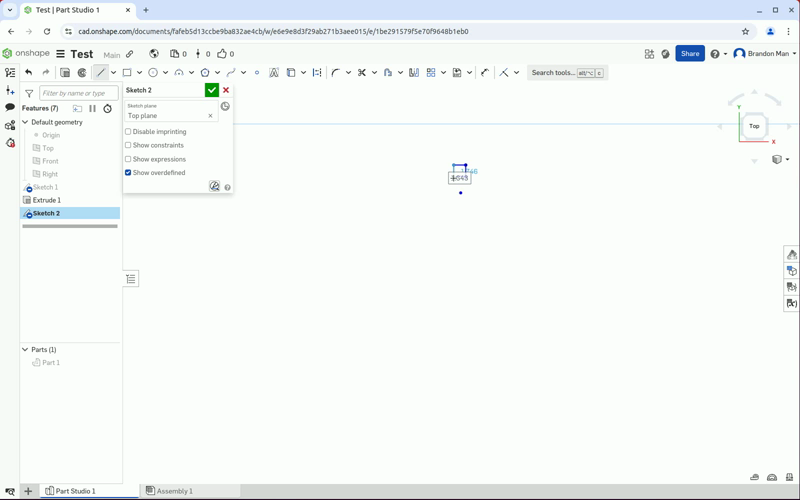
scroll(6)
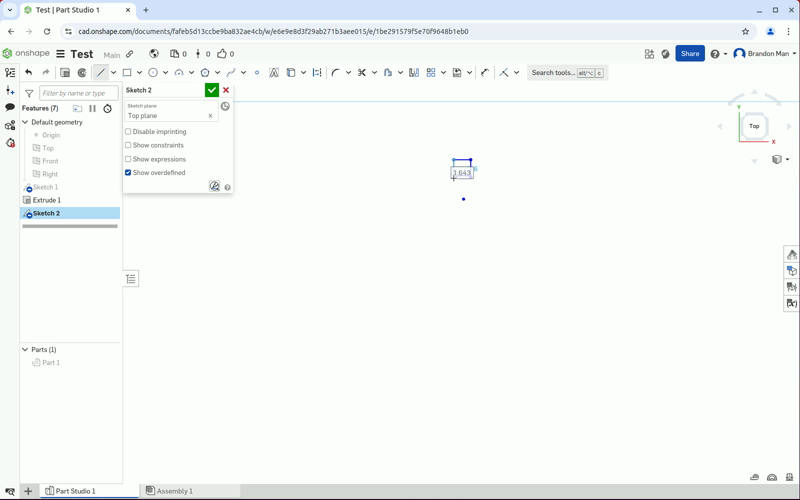
scroll(6)
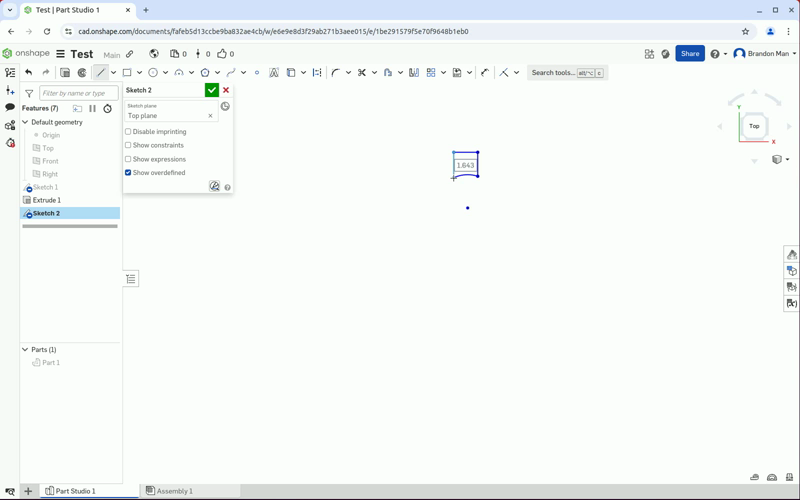
scroll(6)
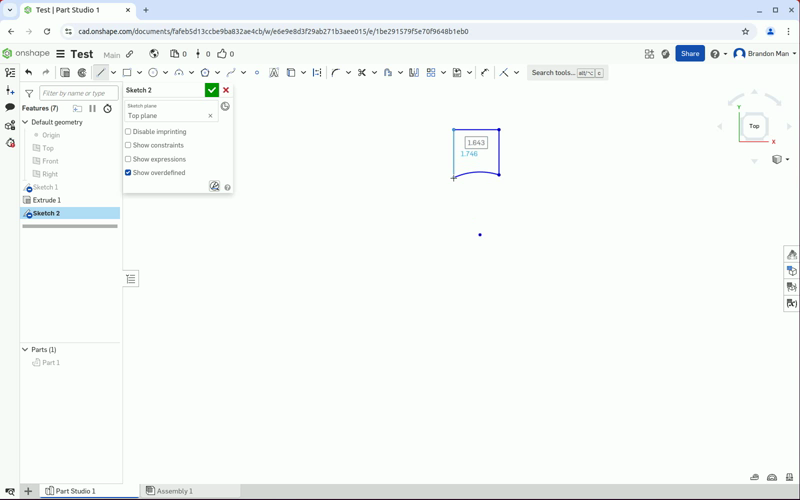
scroll(6)
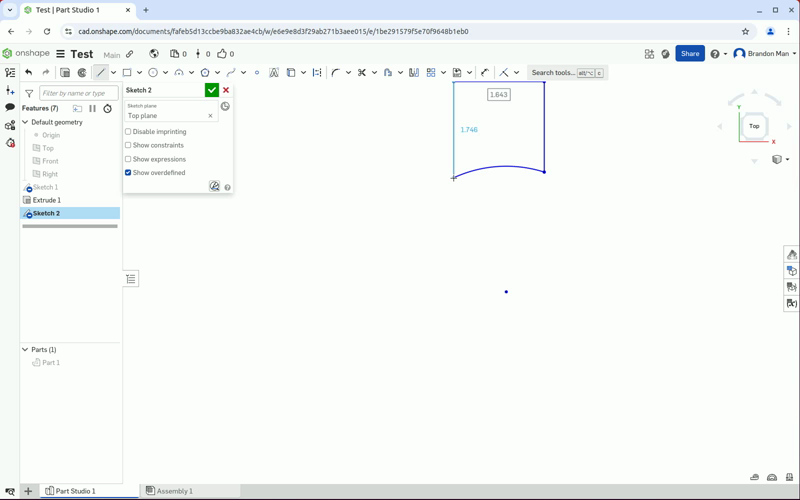
key_up(shift)
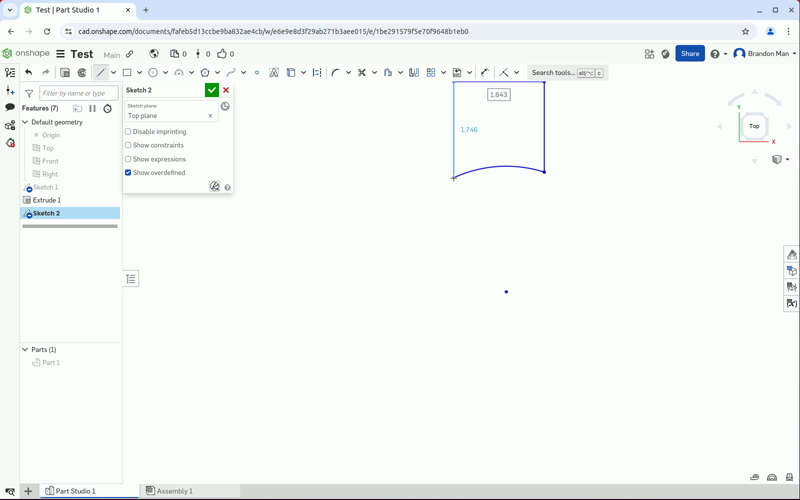
click(453, 177)
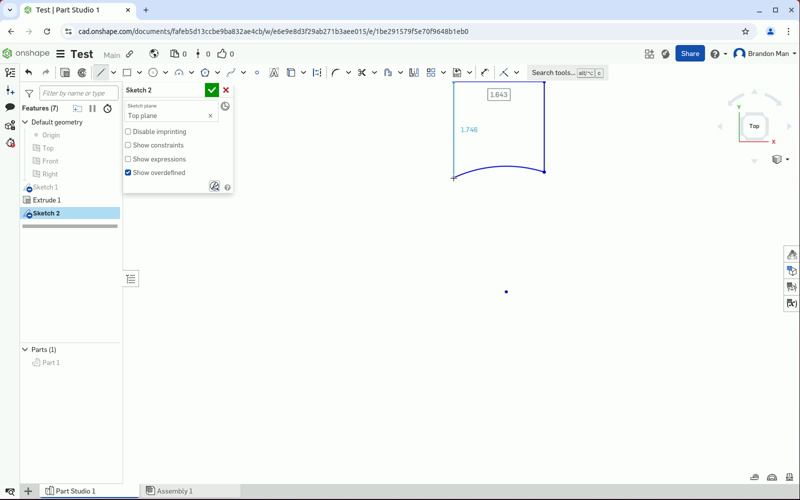
scroll(-6)
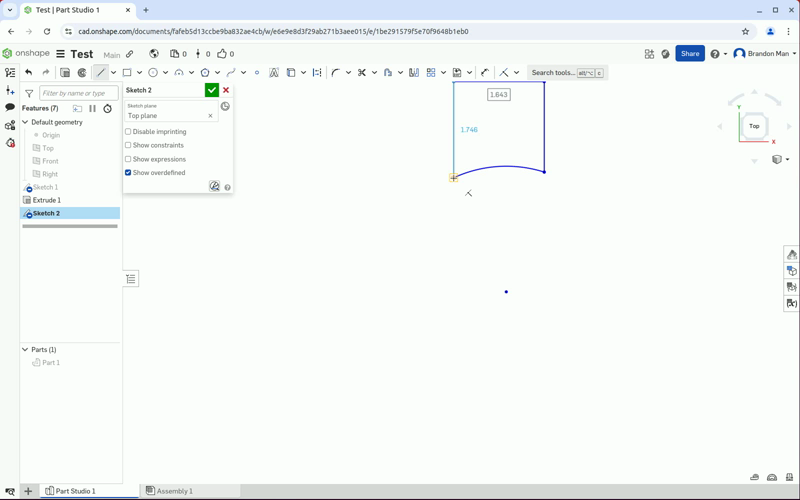
scroll(-6)
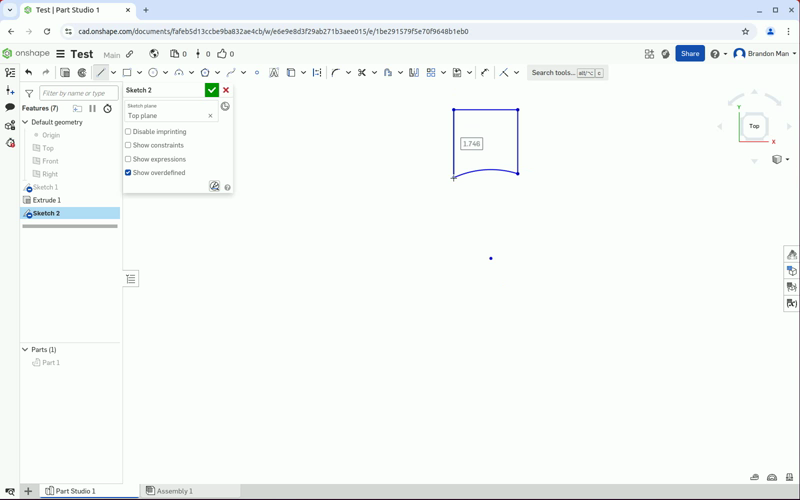
scroll(-6)
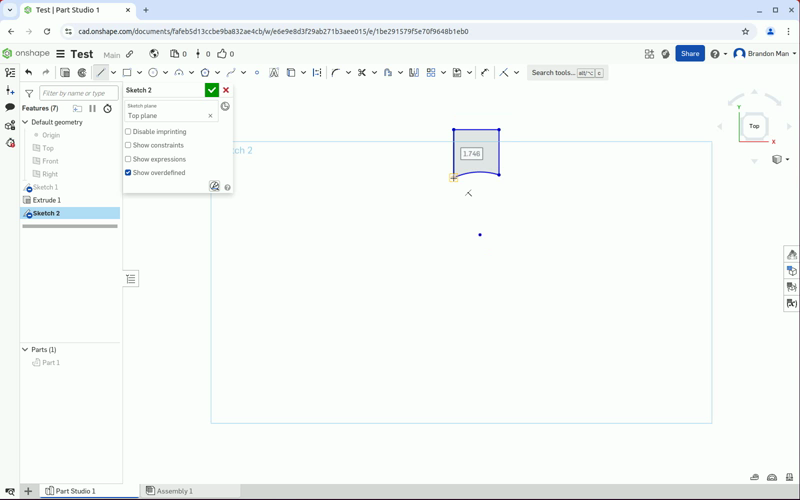
scroll(-6)
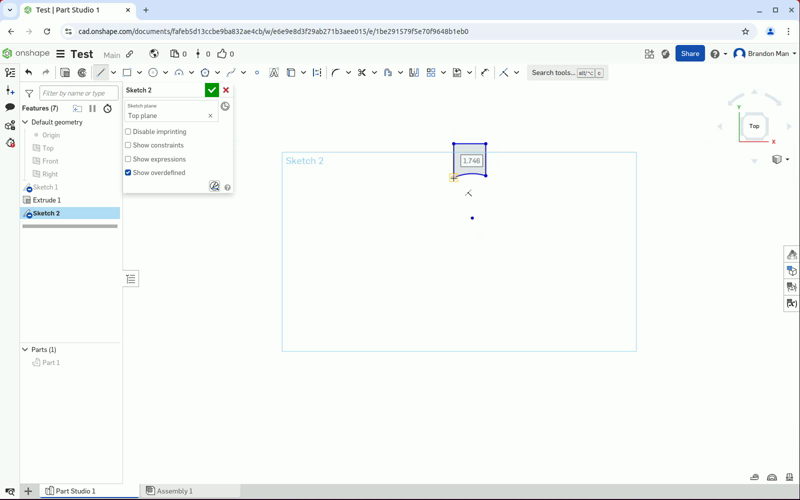
scroll(-6)
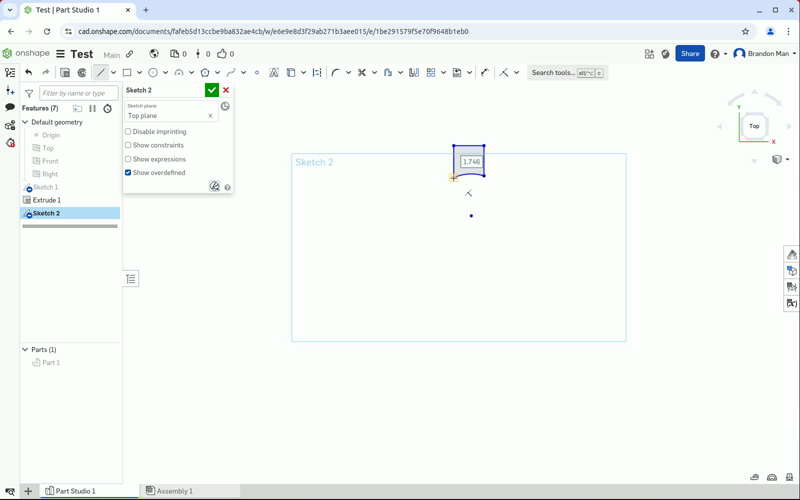
scroll(-6)
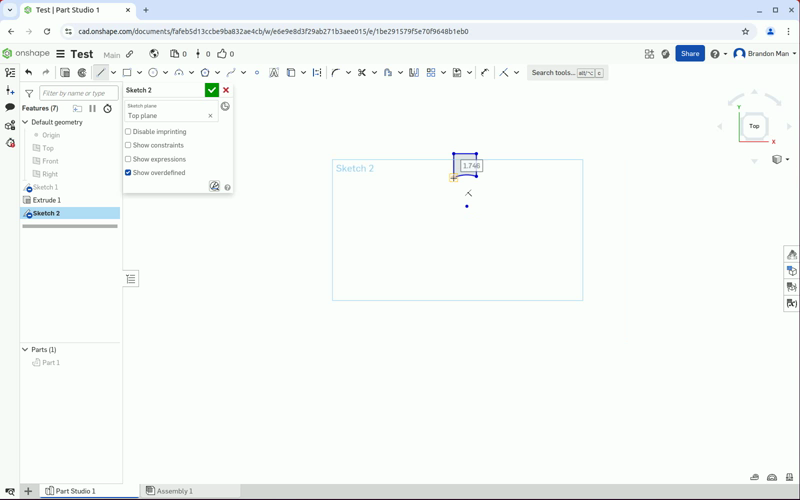
scroll(-6)
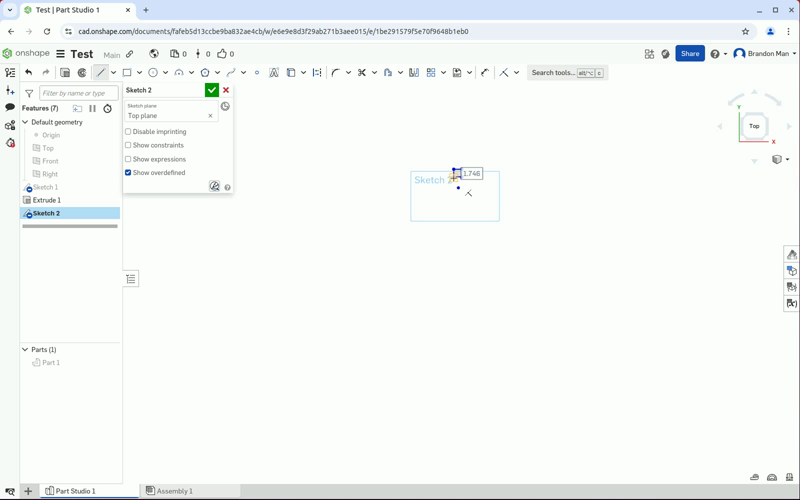
key(esc)
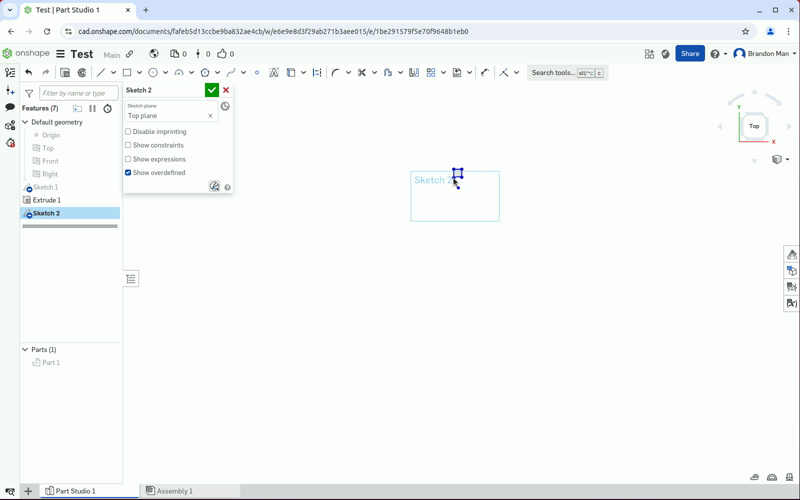
mouse_move(457, 176)
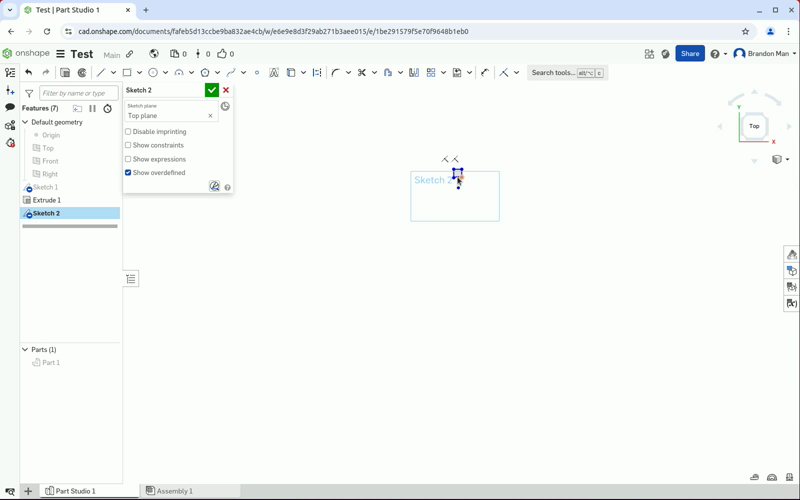
scroll(6)
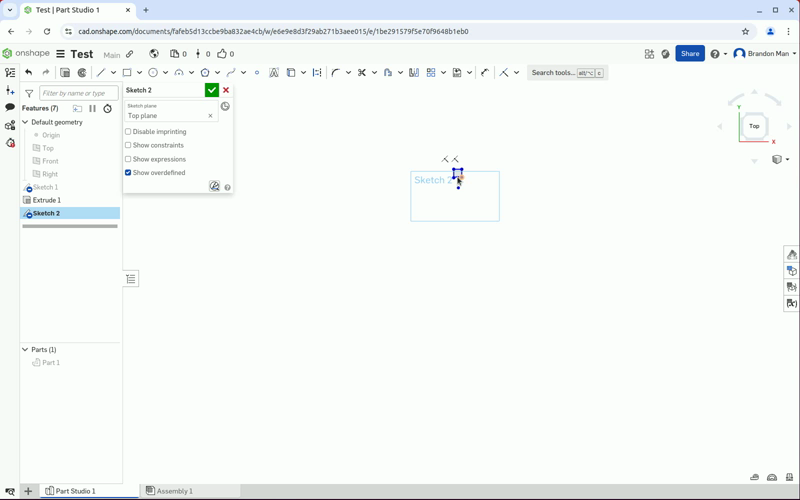
scroll(6)
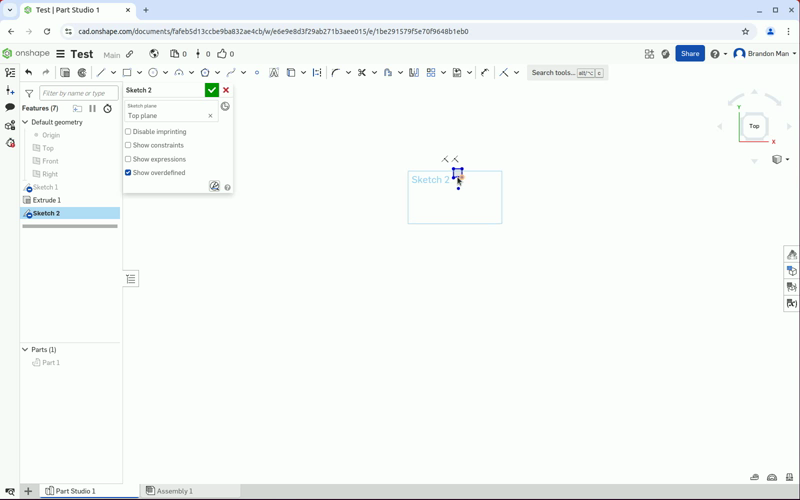
scroll(6)
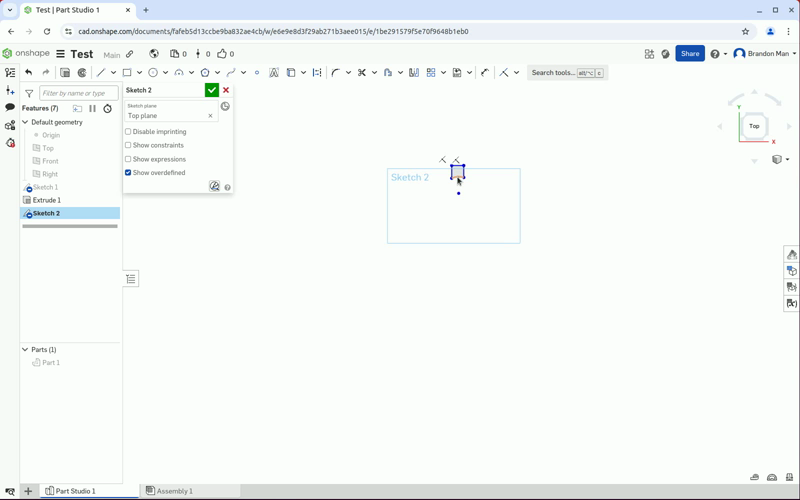
scroll(6)
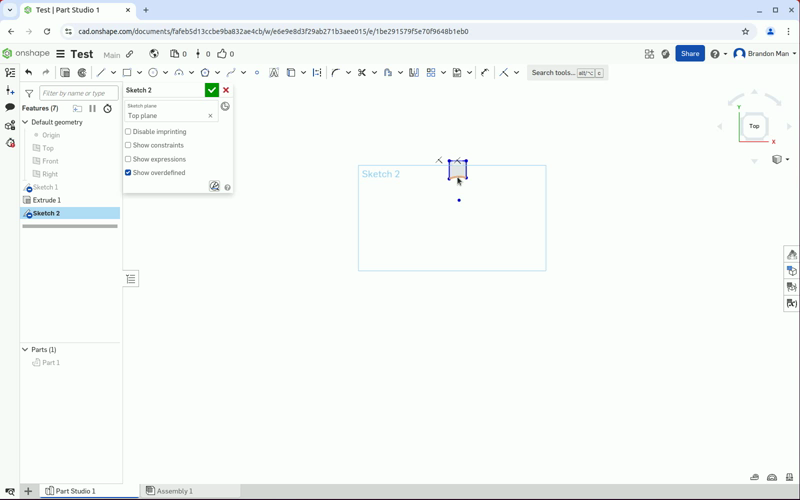
scroll(6)
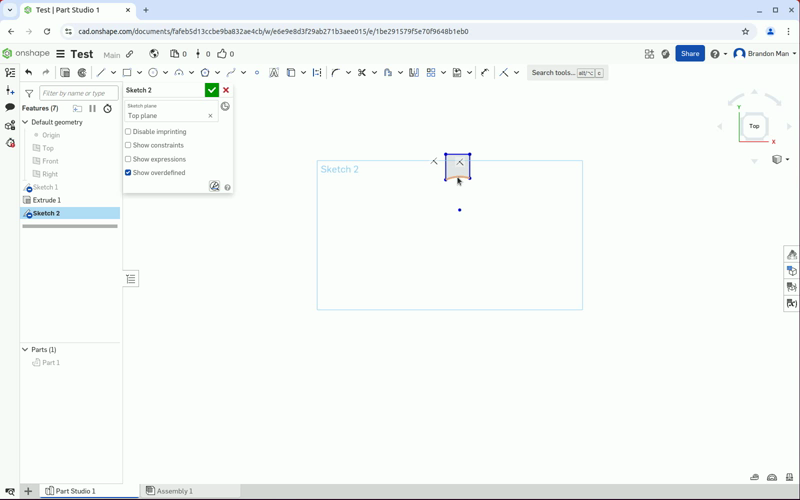
scroll(6)
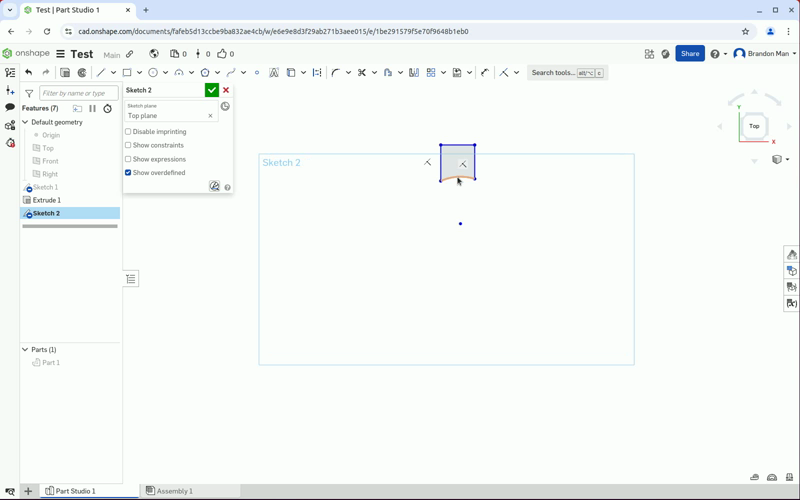
scroll(6)
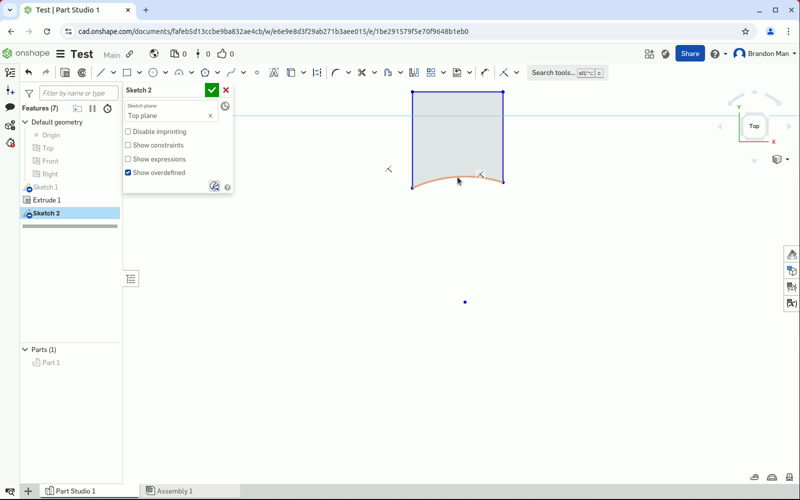
click(457, 176)
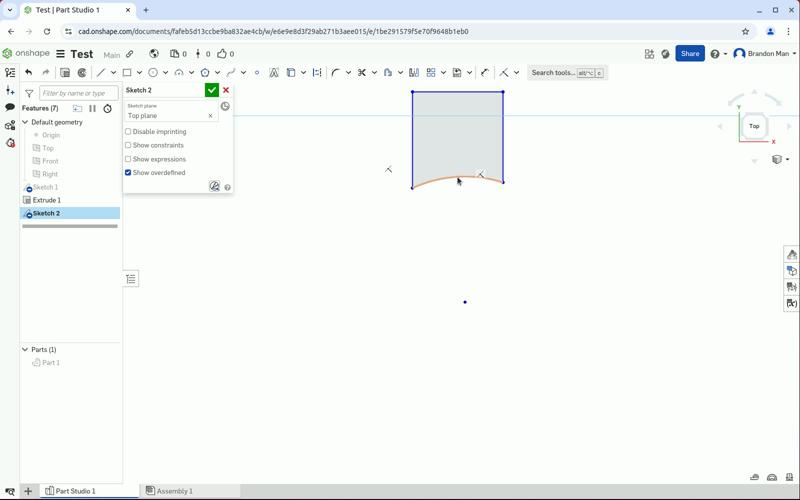
scroll(-6)
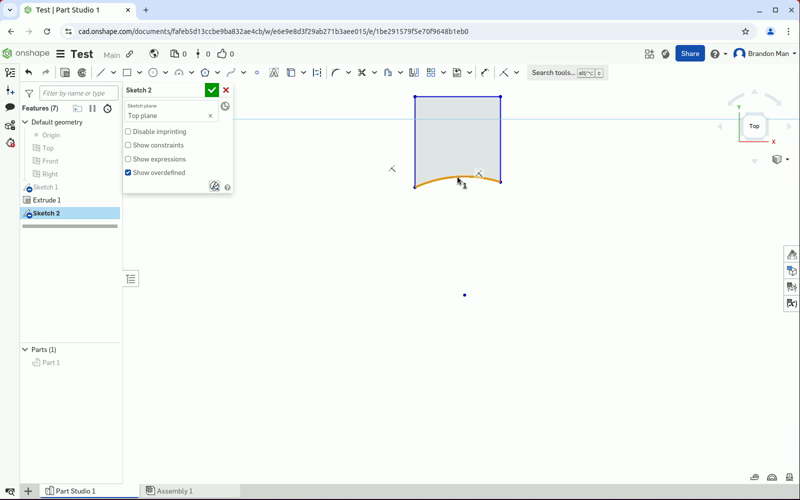
scroll(-6)
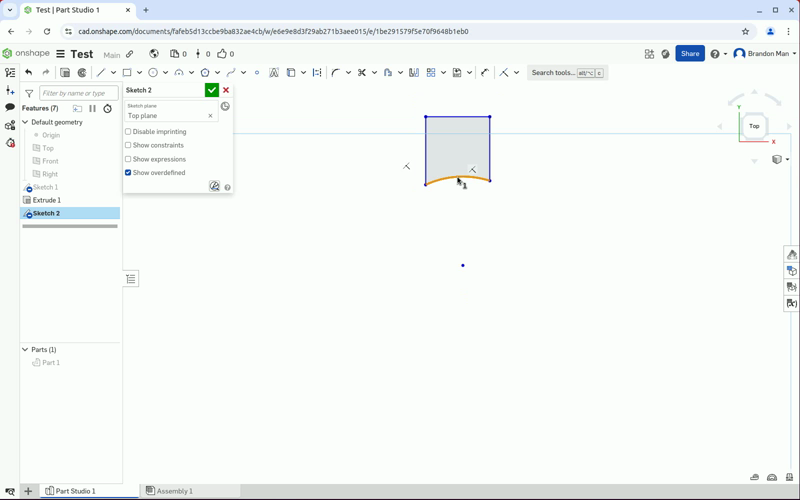
scroll(-6)
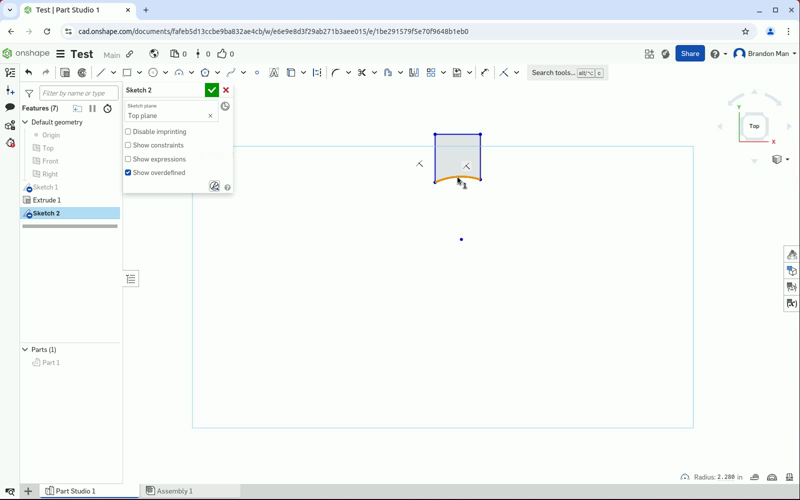
scroll(-6)
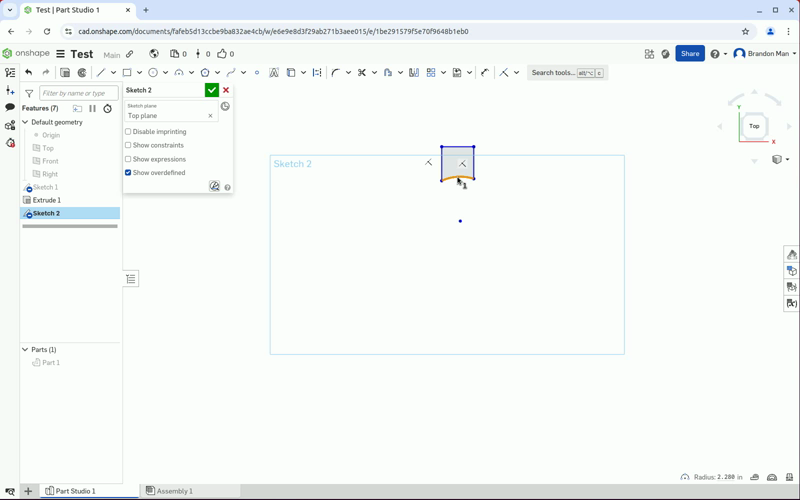
scroll(-6)
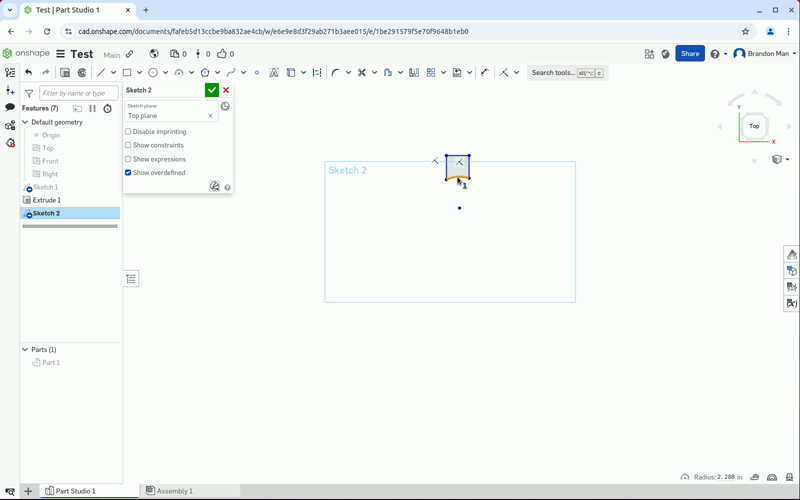
scroll(-6)
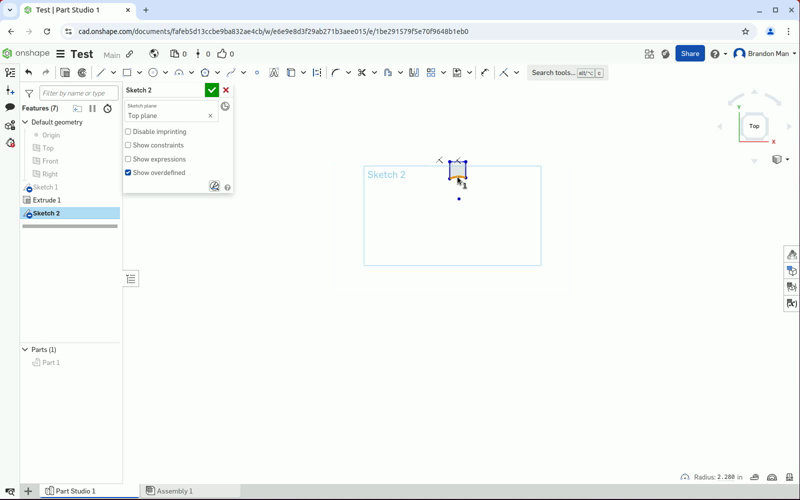
scroll(-6)
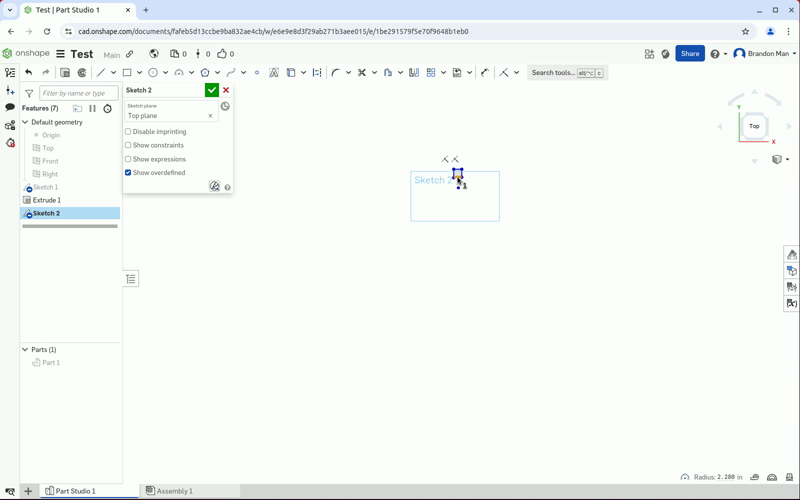
mouse_move(73, 352)
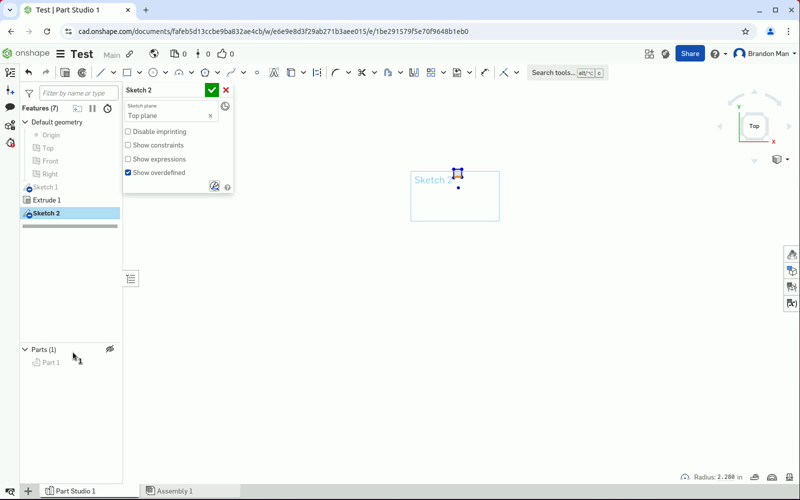
key(shift+y)
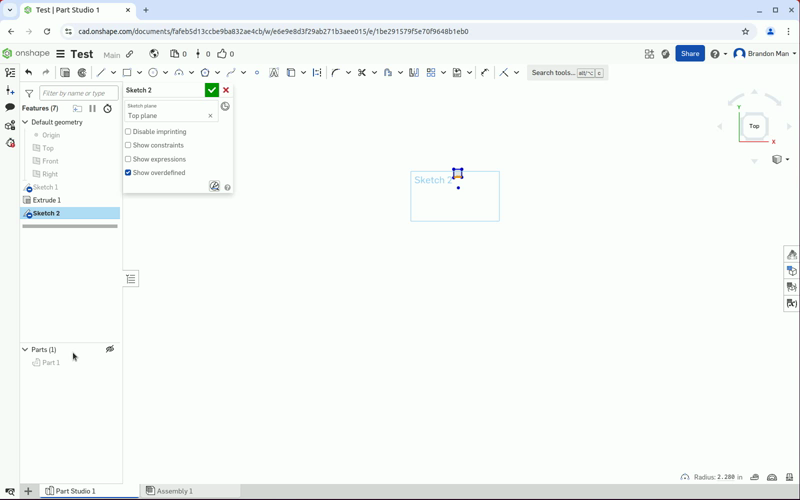
key(shift+e)
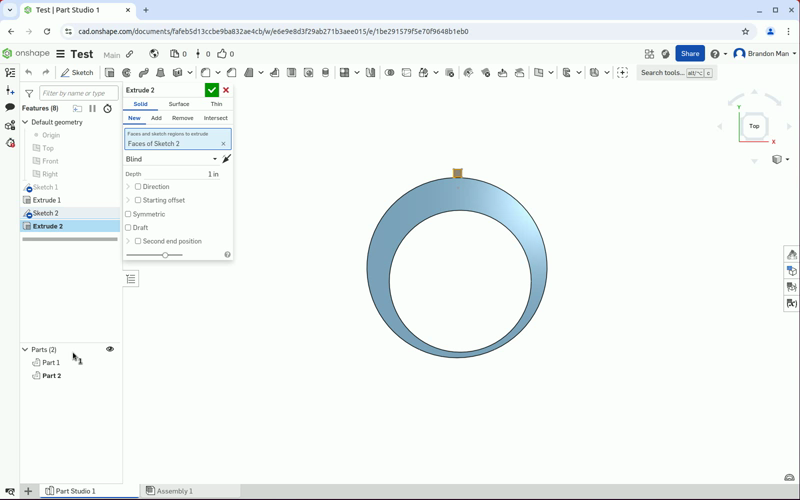
mouse_move(143, 106)
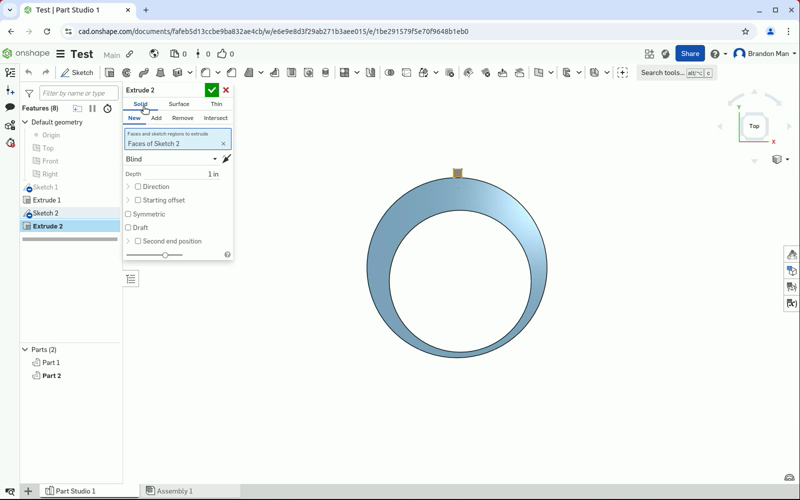
click(143, 106)
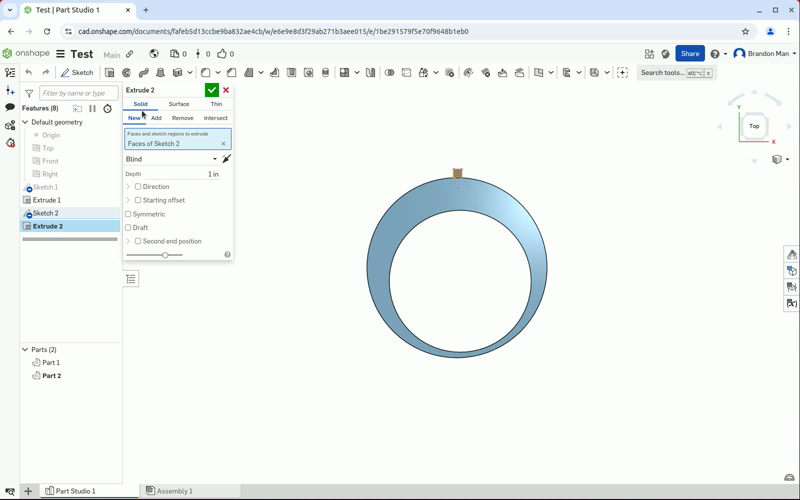
mouse_move(137, 120)
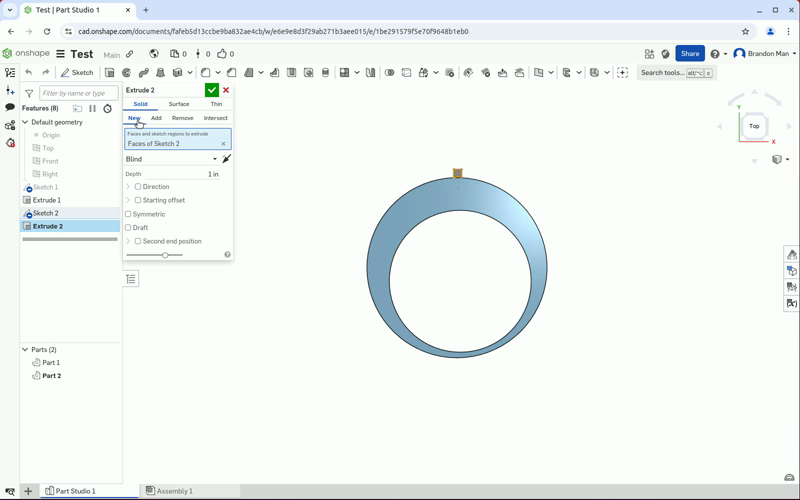
click(137, 120)
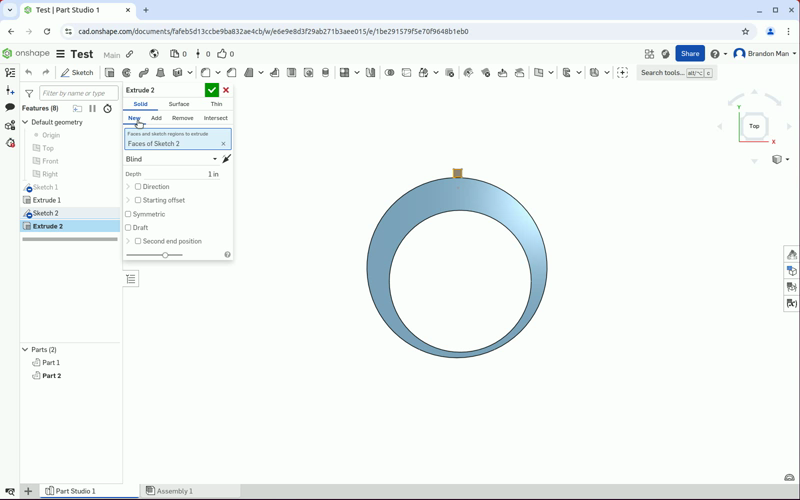
key(tab, 4)
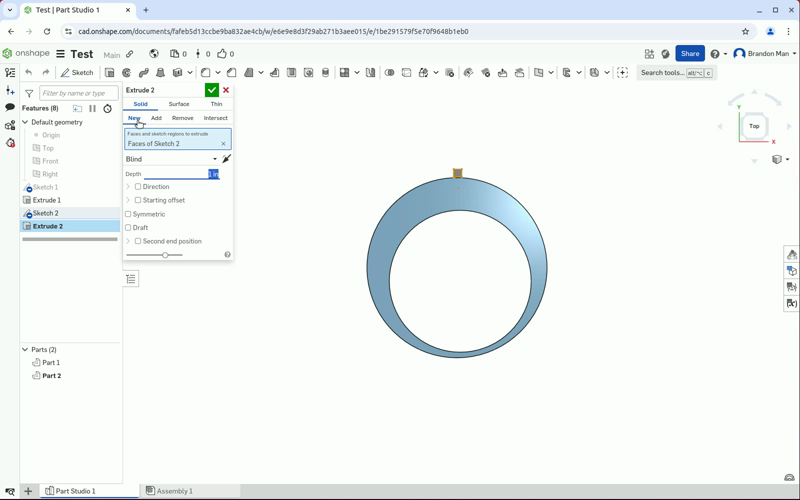
text(1.444)
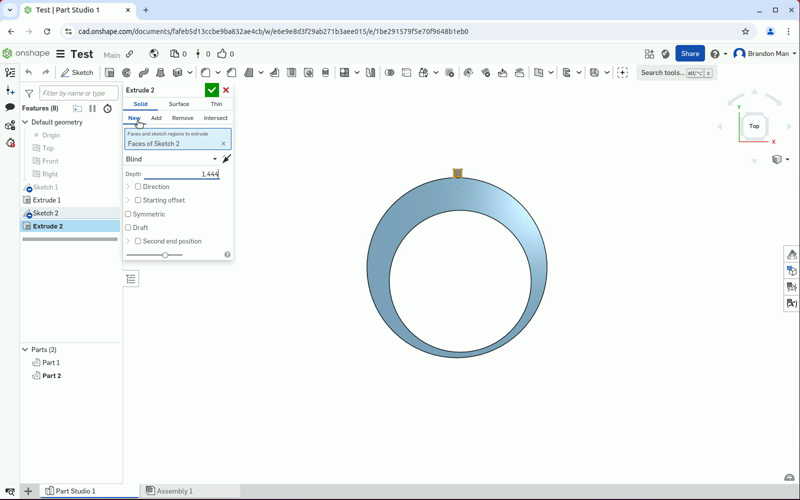
key(enter)
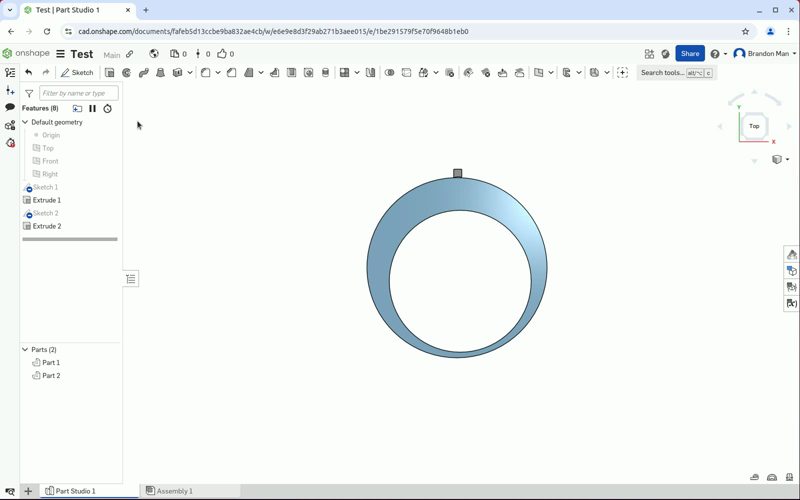
key(shift+h)
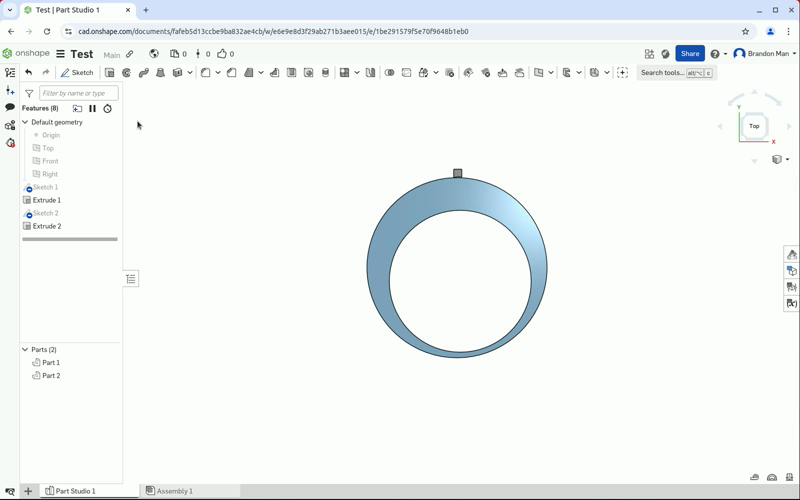
key(shift+h)
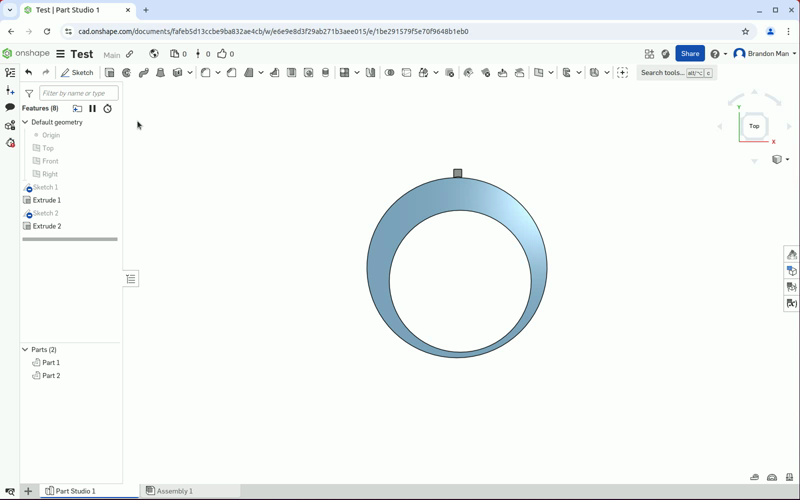
mouse_move(73, 189)
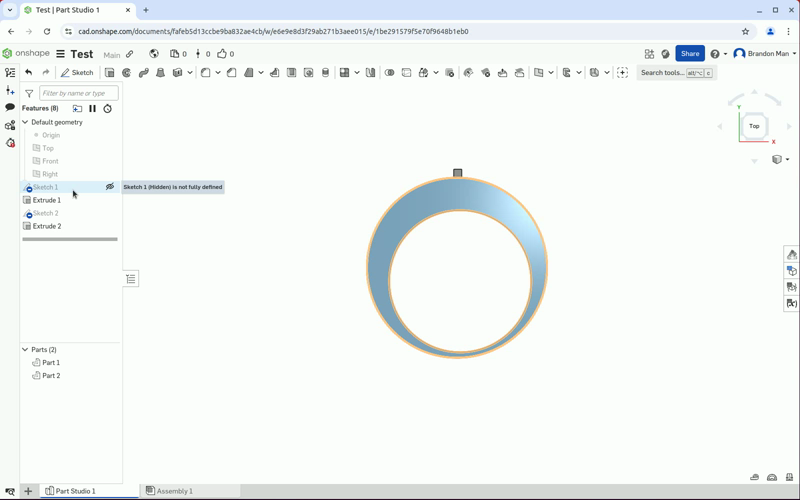
click(73, 189)
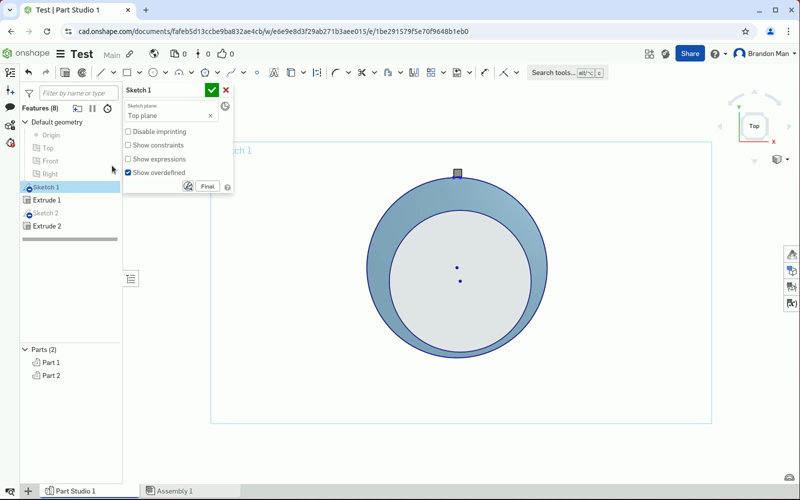
mouse_move(229, 92)
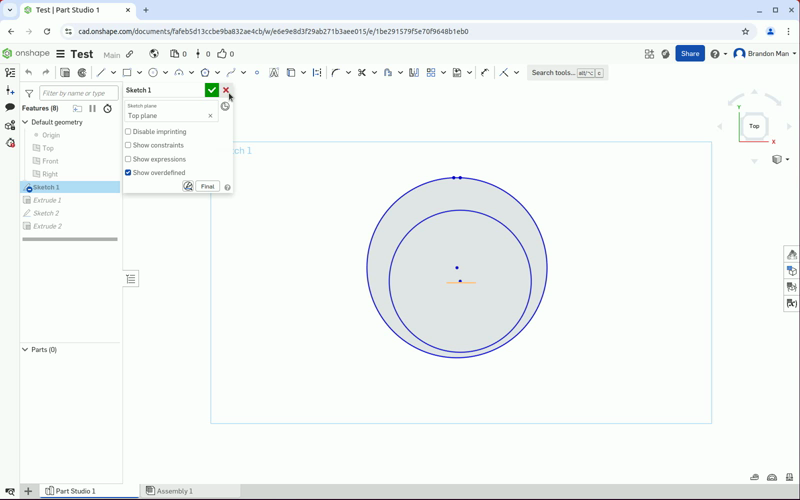
click(229, 92)
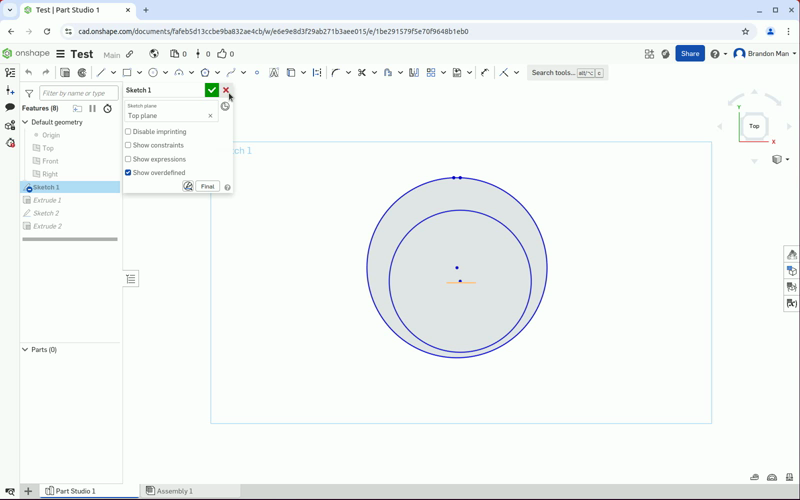
key(shift+s)
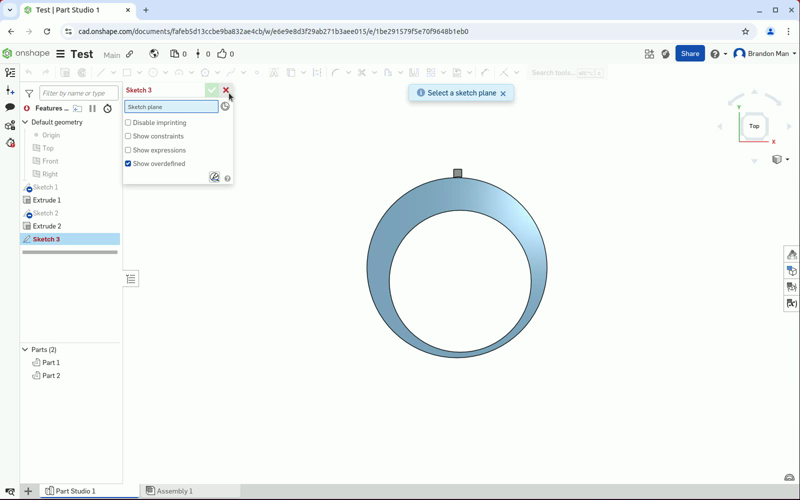
mouse_move(73, 150)
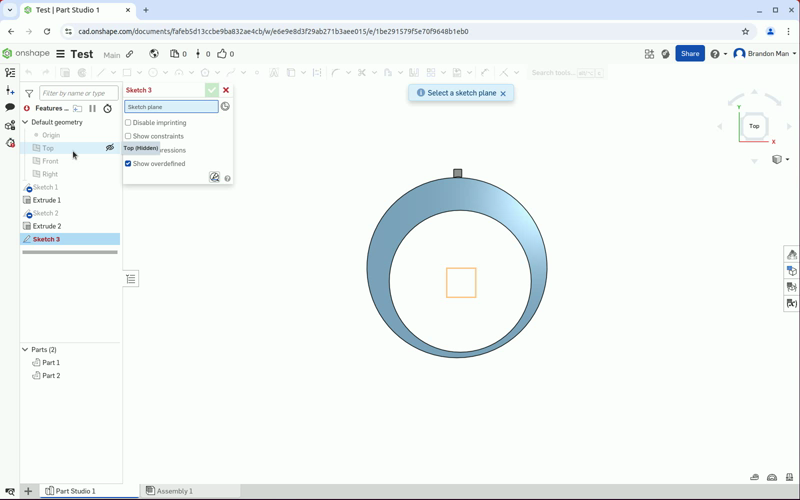
click(73, 150)
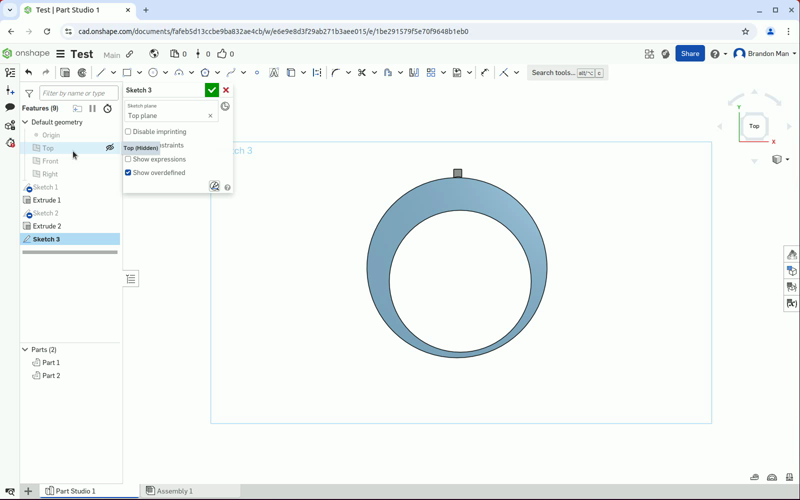
mouse_move(73, 352)
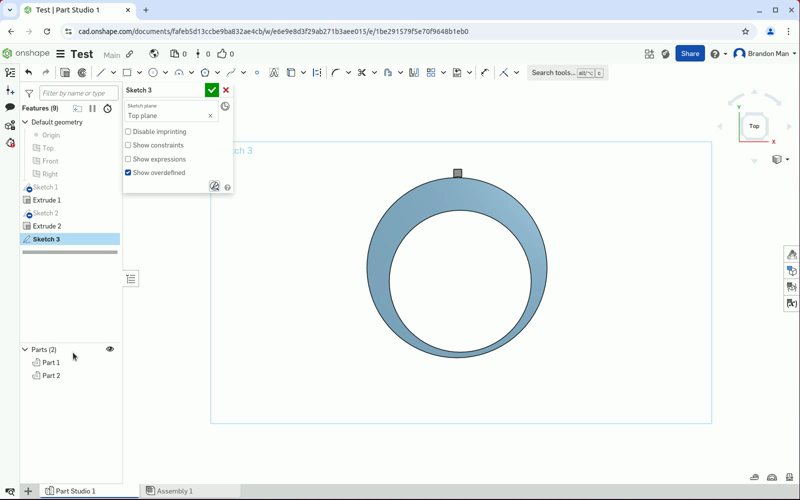
key(y)
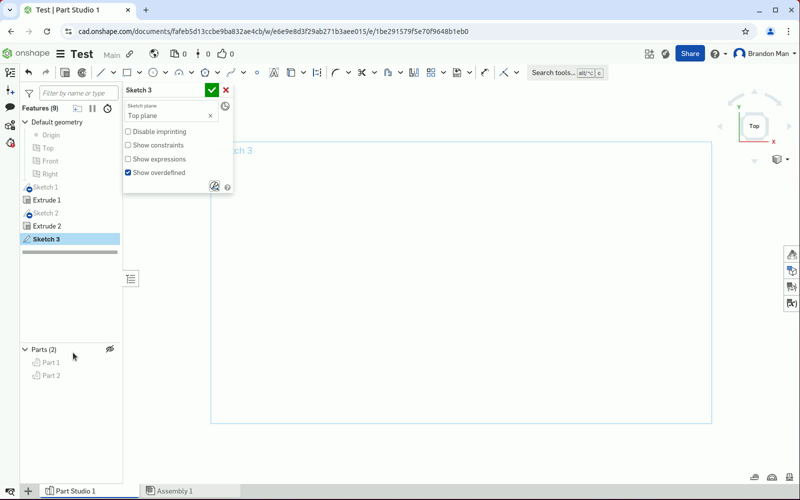
key(l)
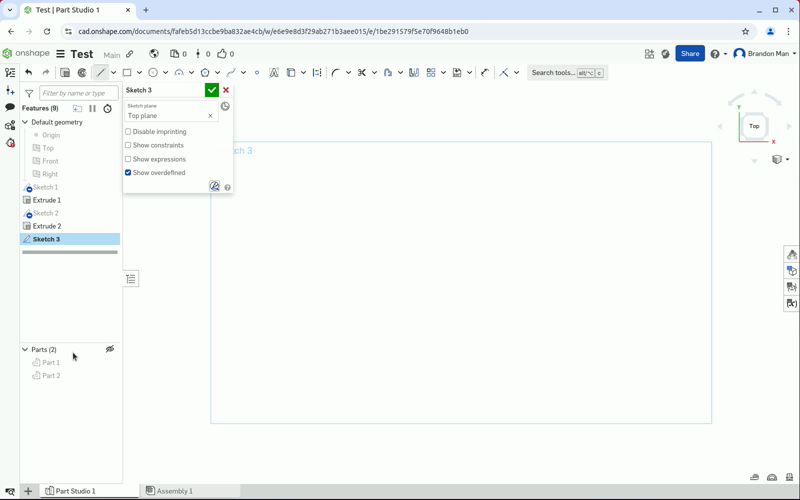
key_down(shift)
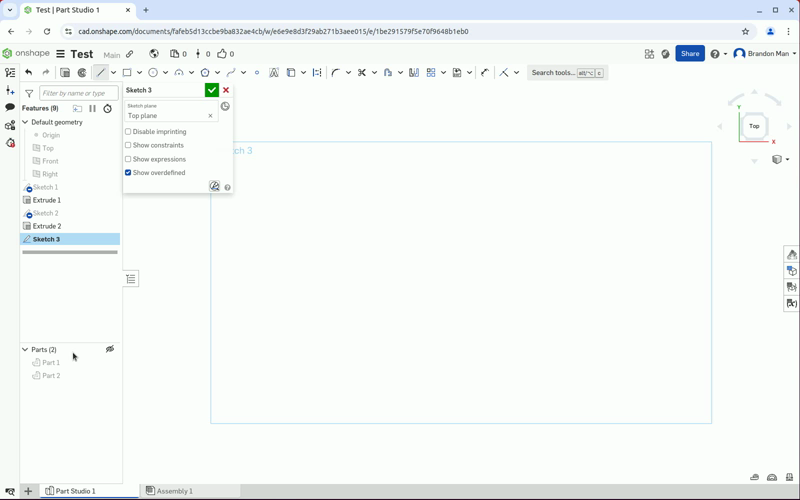
mouse_move(460, 177)
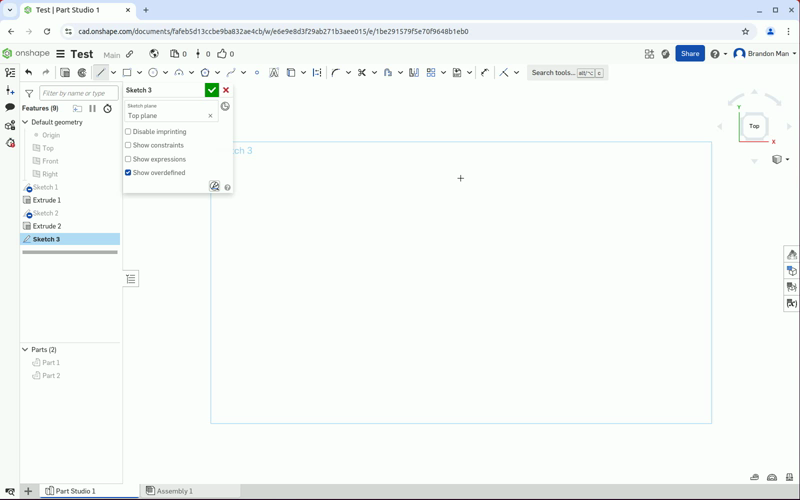
click(460, 177)
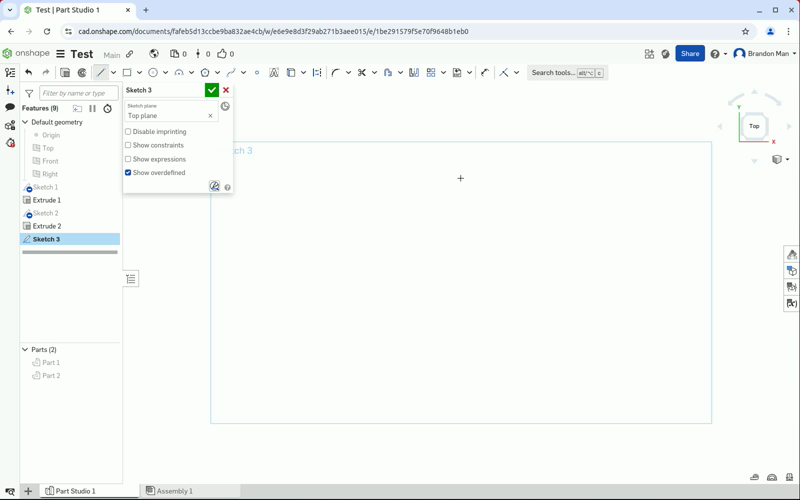
key_up(shift)
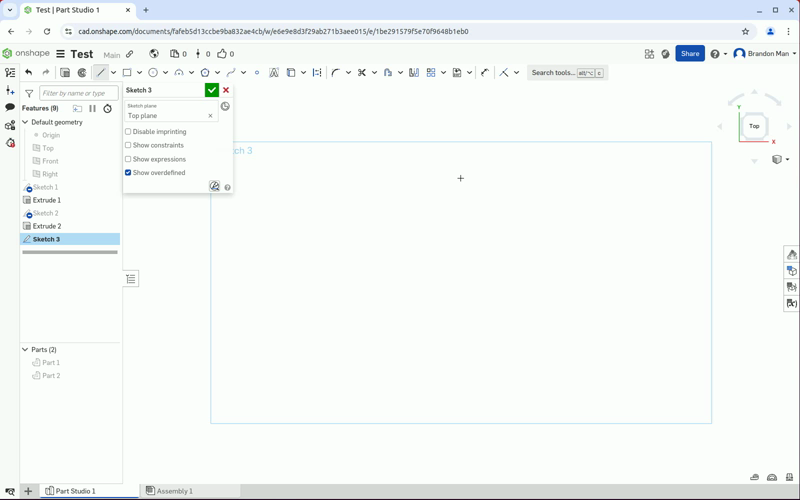
key_down(shift)
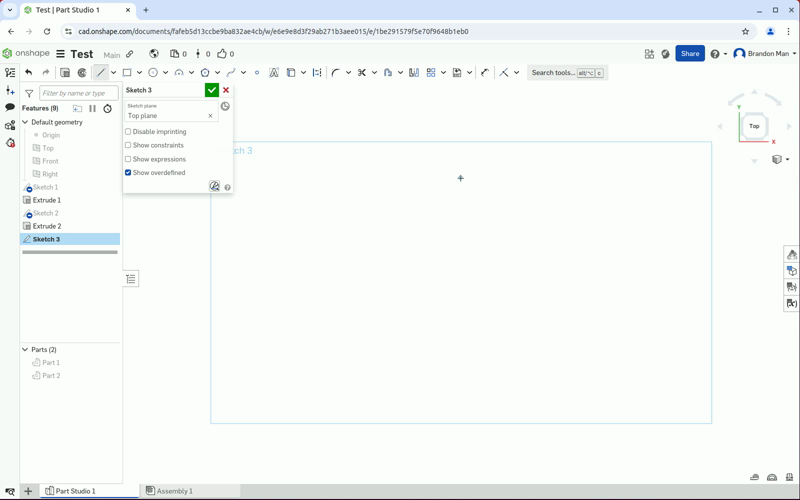
mouse_move(490, 177)
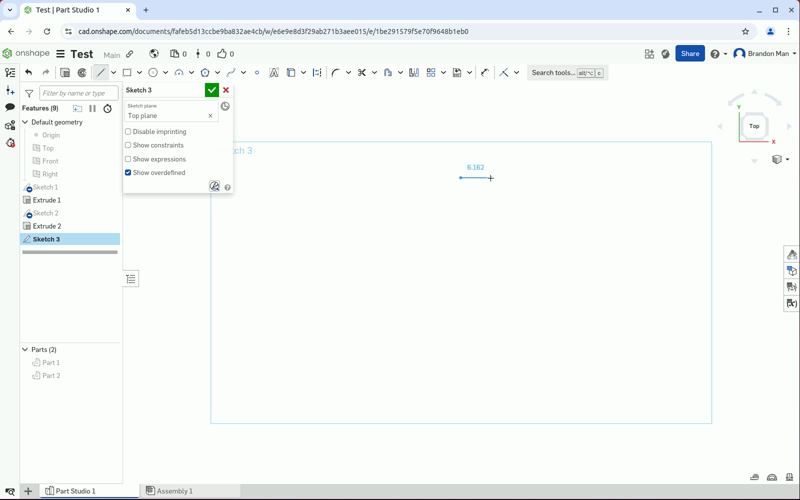
mouse_move(468, 177)
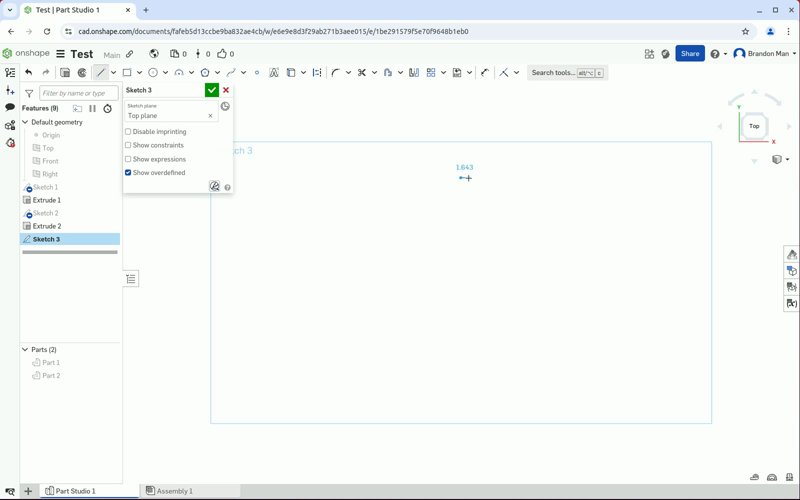
click(468, 177)
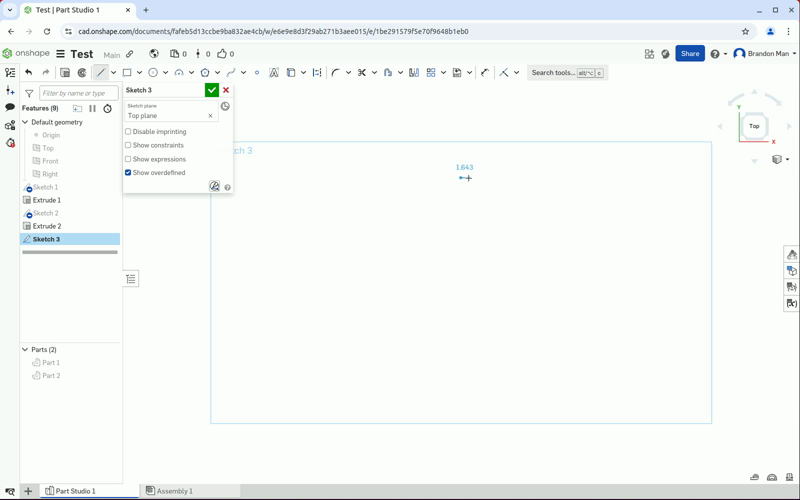
key_up(shift)
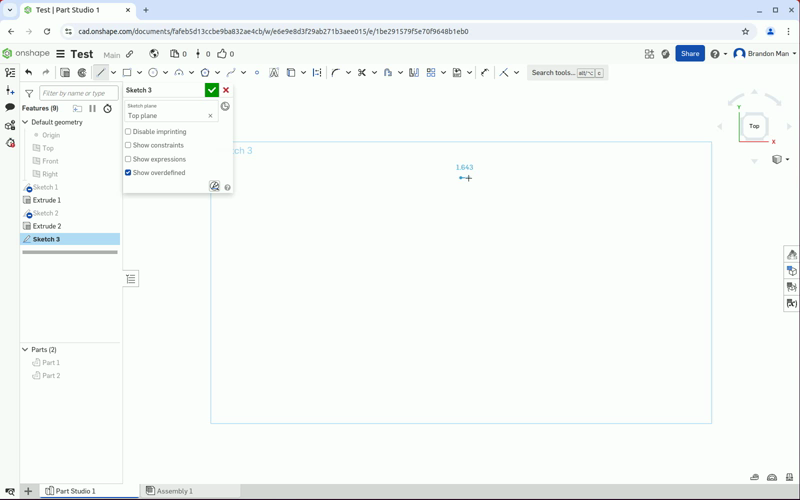
key_down(shift)
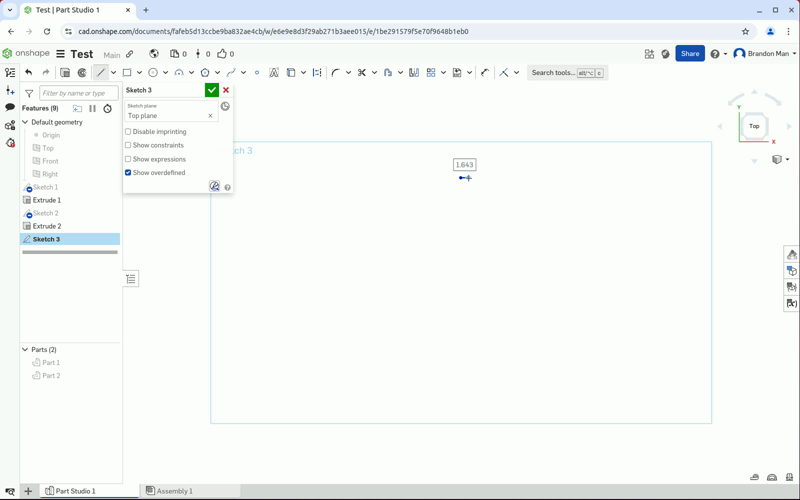
mouse_move(498, 177)
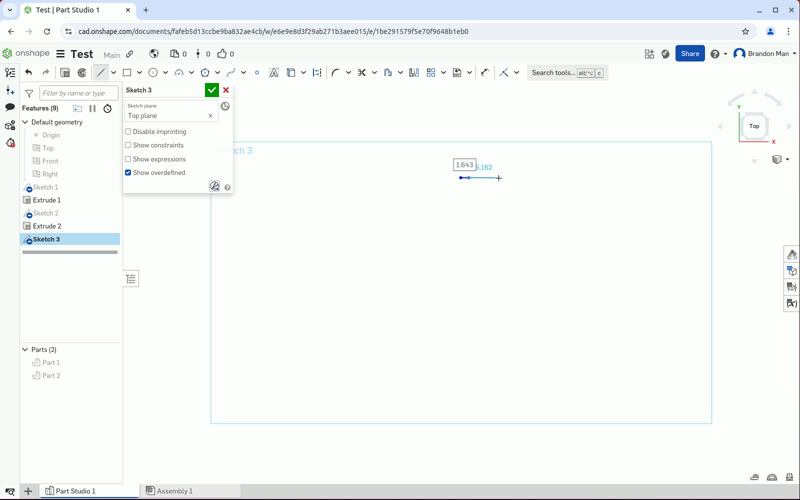
mouse_move(468, 169)
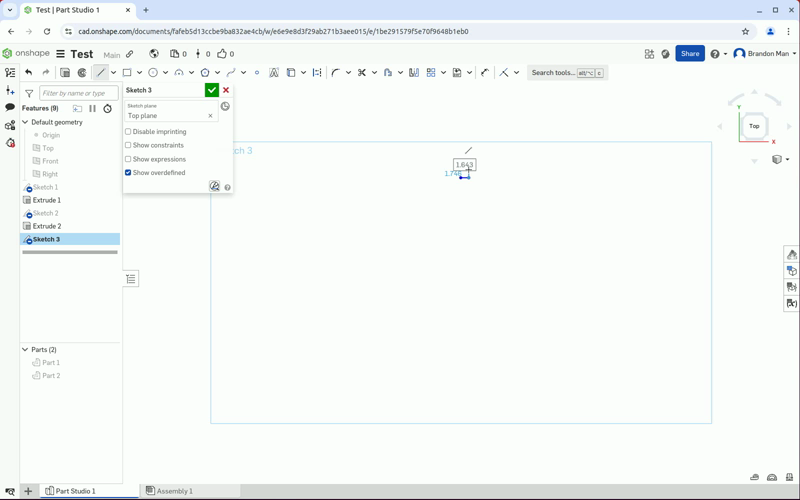
click(468, 169)
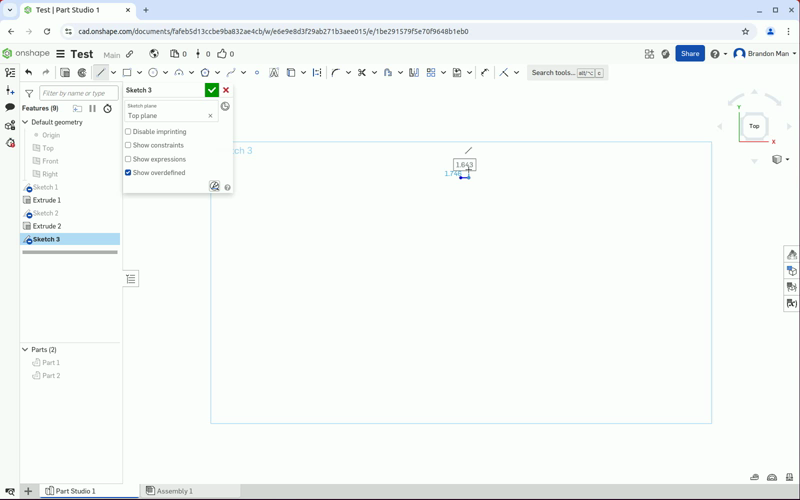
key_up(shift)
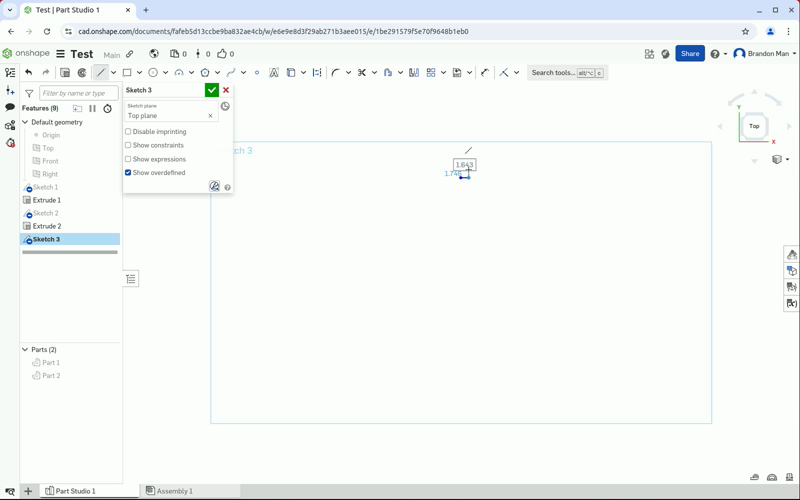
key_down(shift)
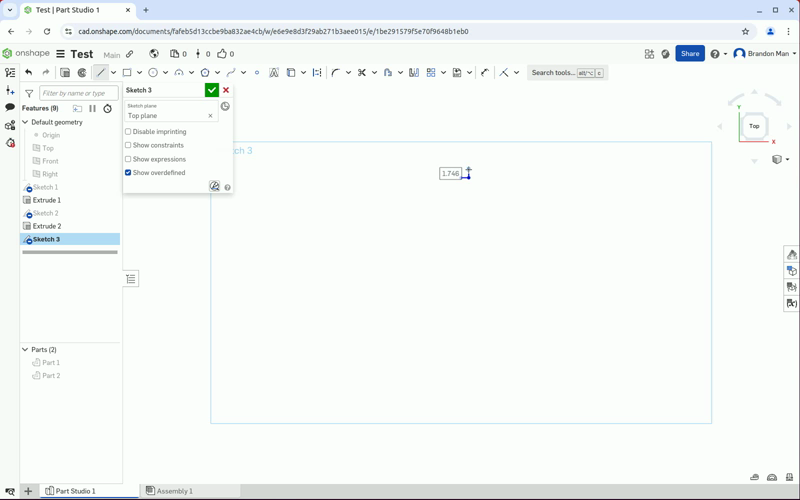
mouse_move(498, 169)
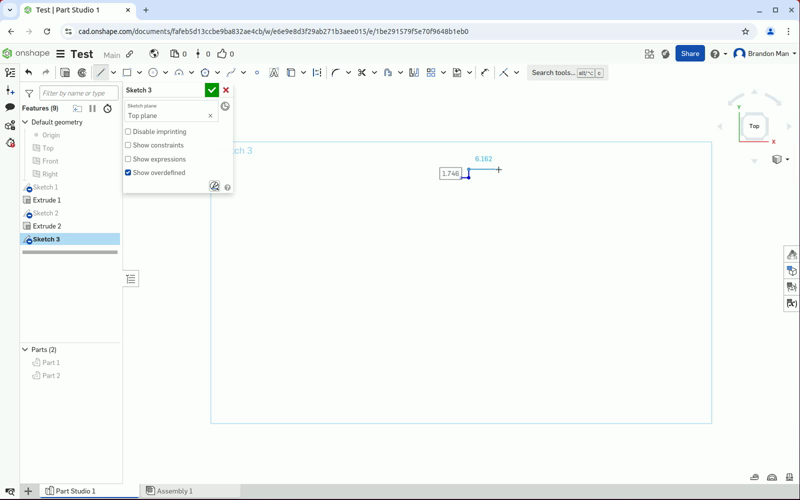
mouse_move(460, 169)
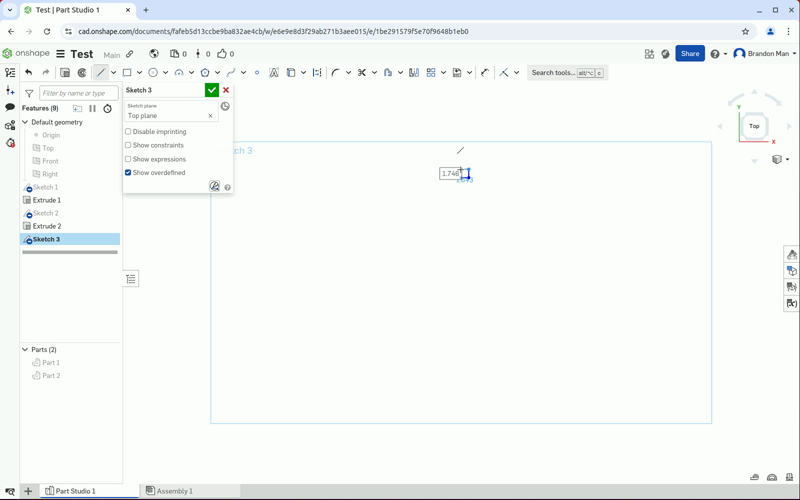
click(460, 169)
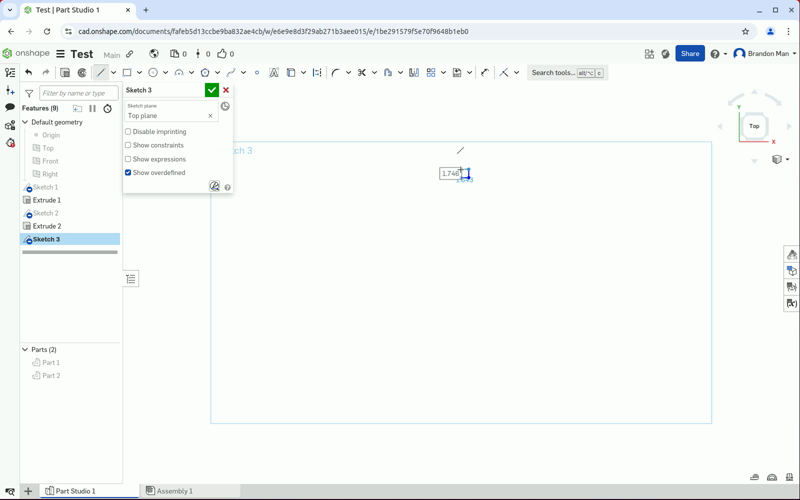
key_up(shift)
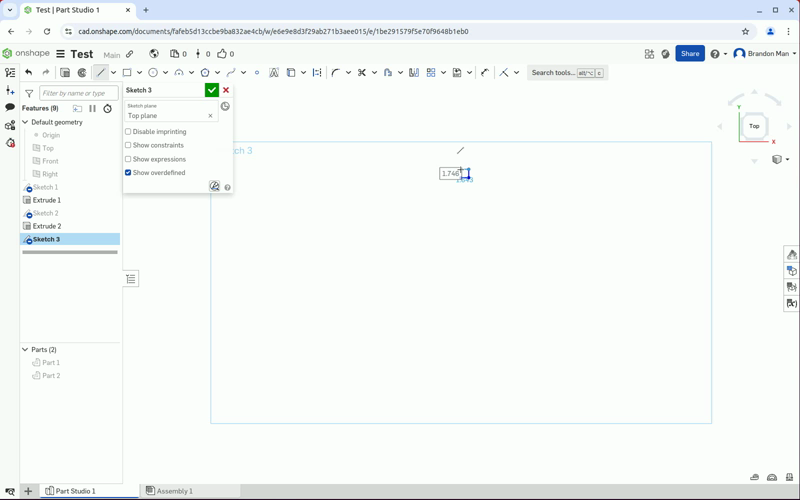
mouse_move(490, 169)
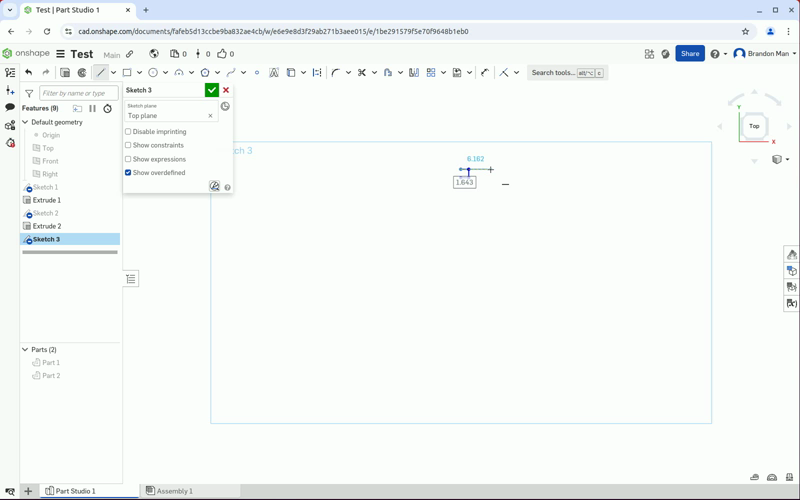
key_down(shift)
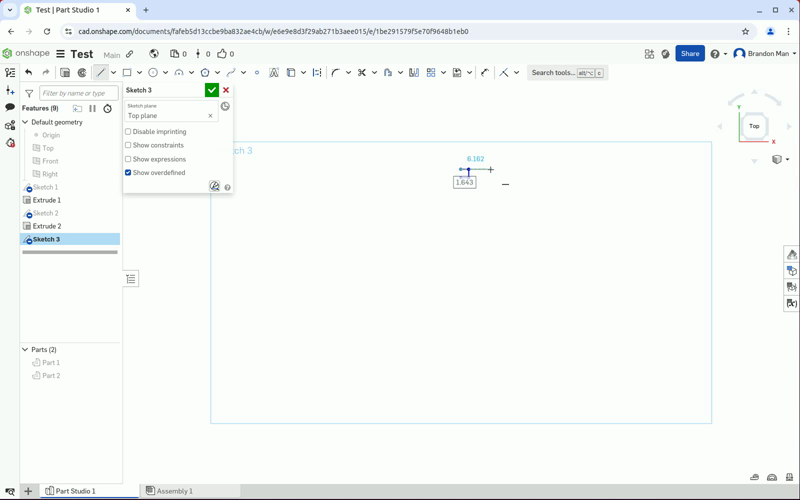
mouse_move(460, 177)
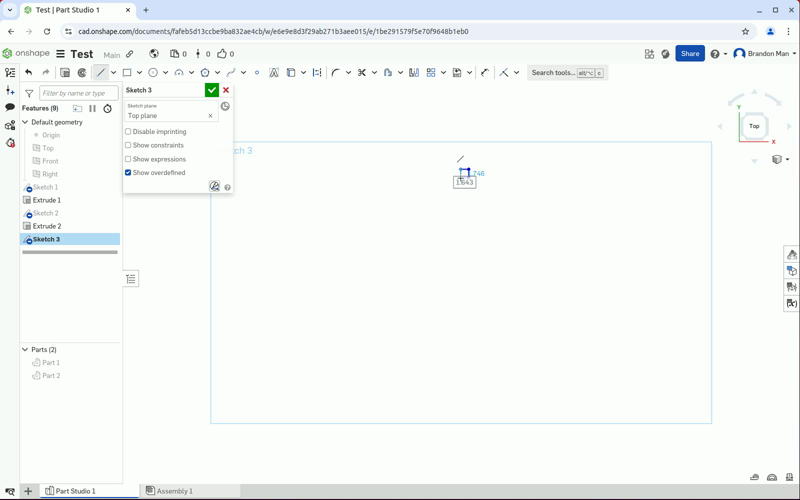
key_up(shift)
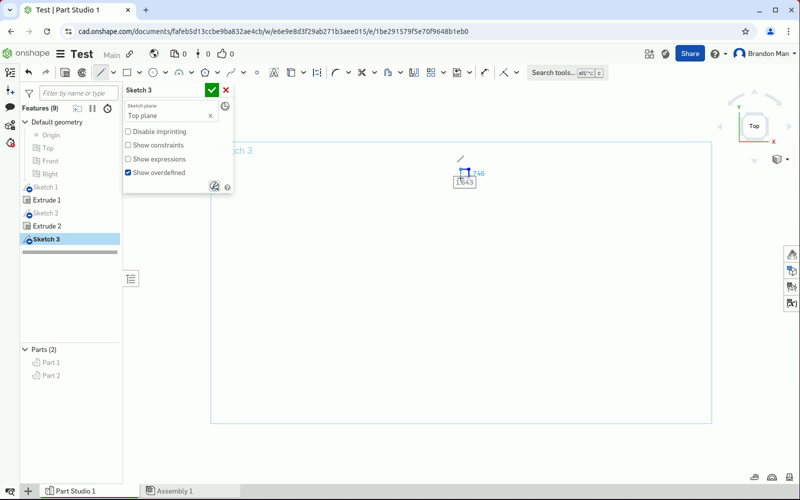
click(460, 177)
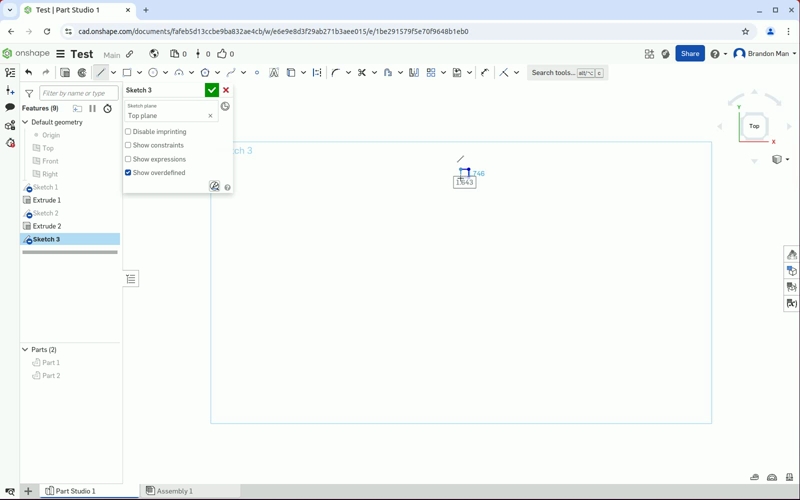
key(esc)
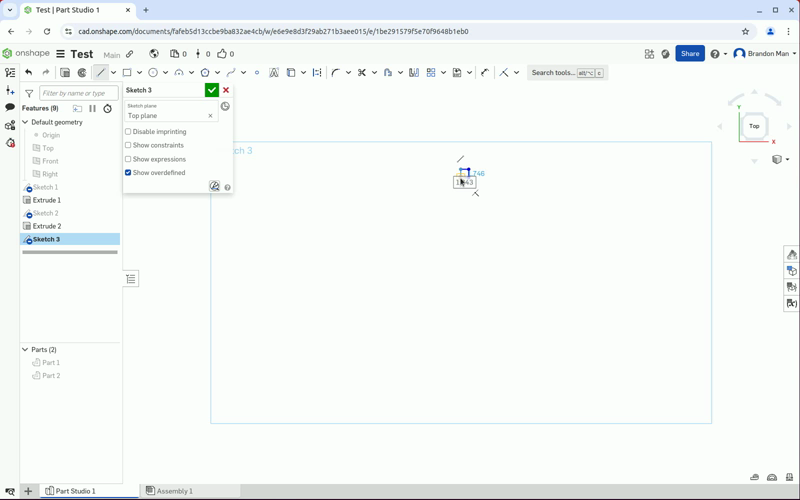
mouse_move(467, 176)
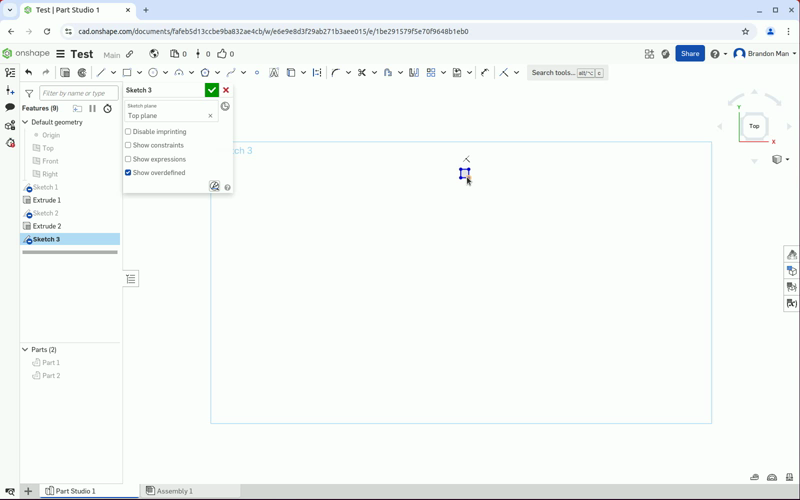
scroll(6)
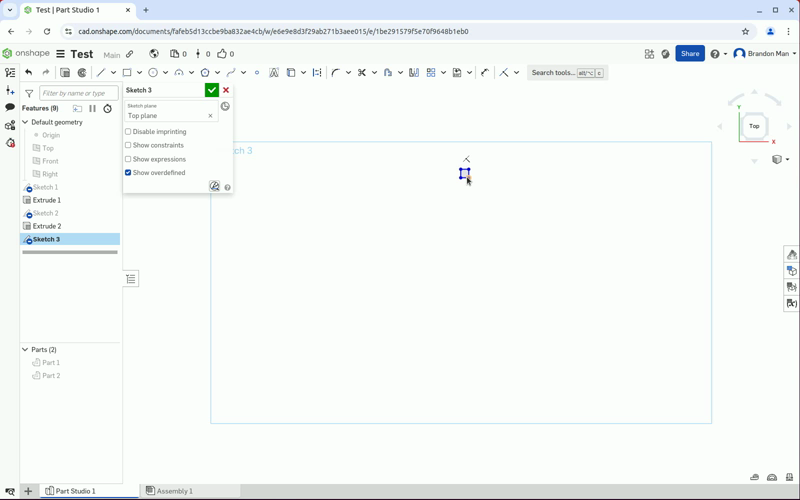
scroll(6)
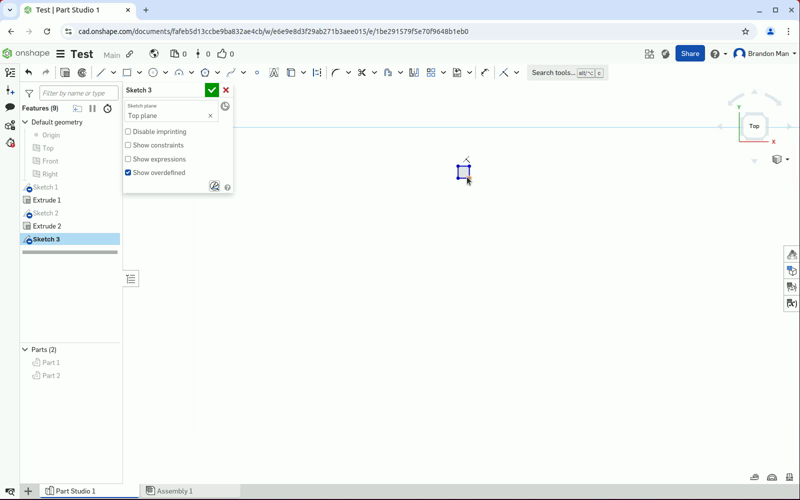
scroll(6)
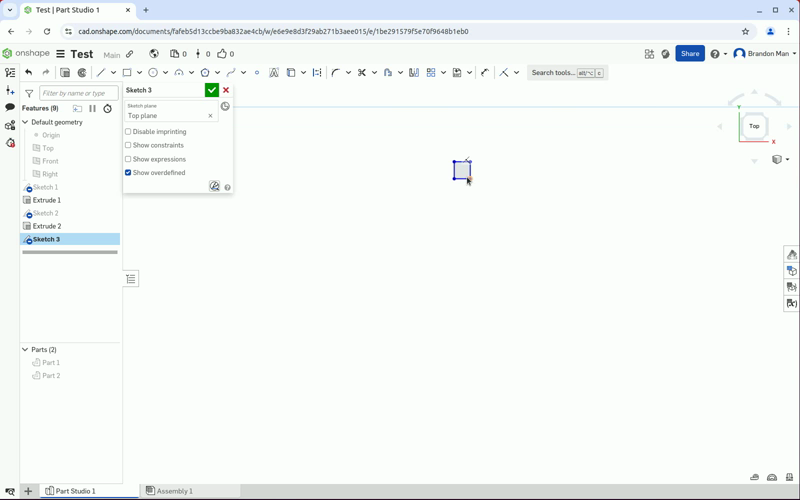
scroll(6)
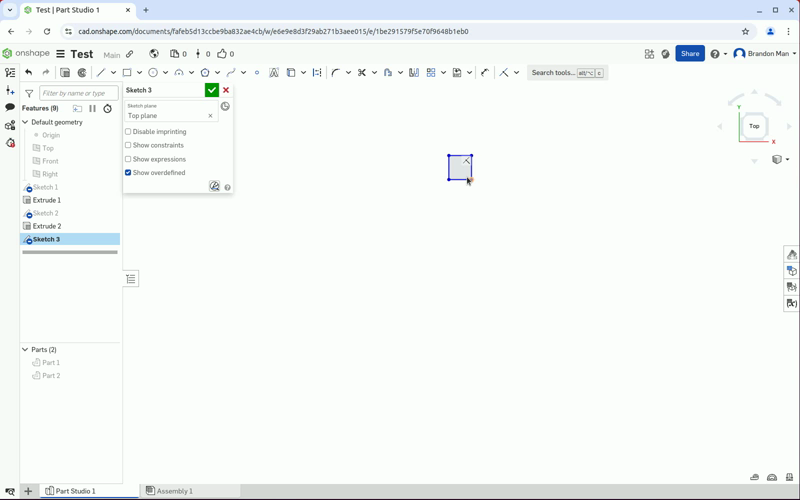
scroll(6)
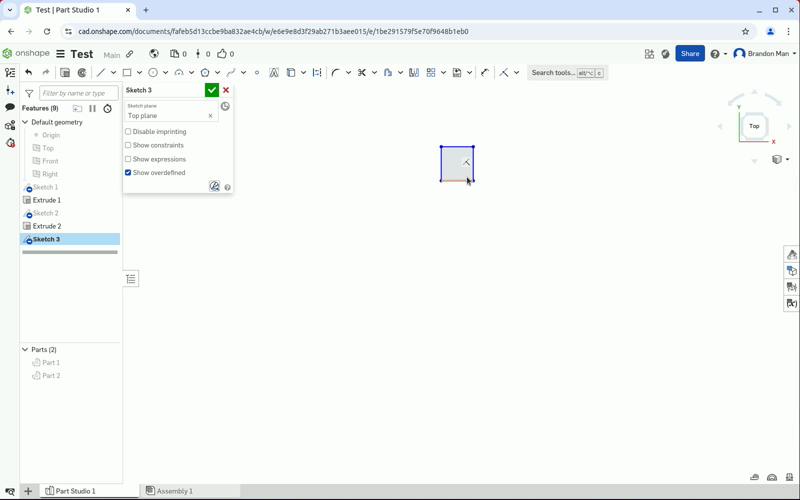
scroll(6)
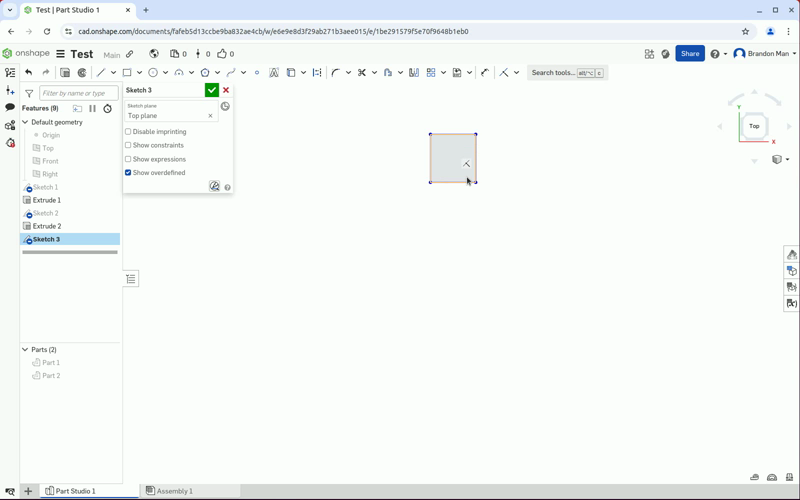
scroll(6)
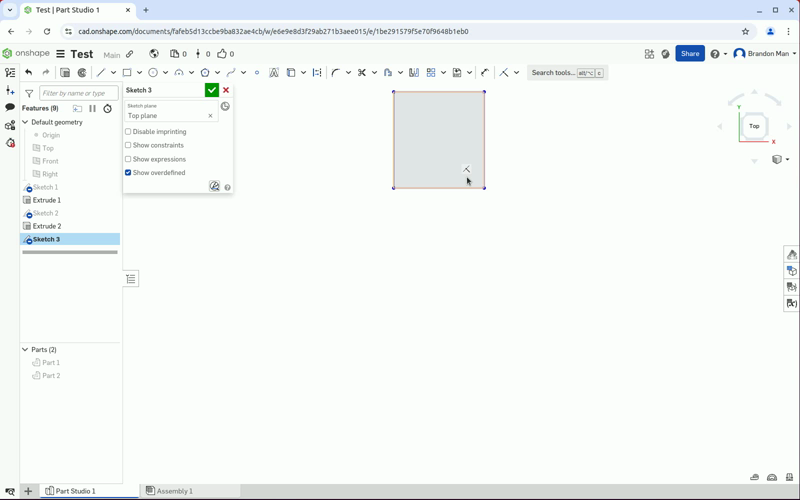
click(467, 176)
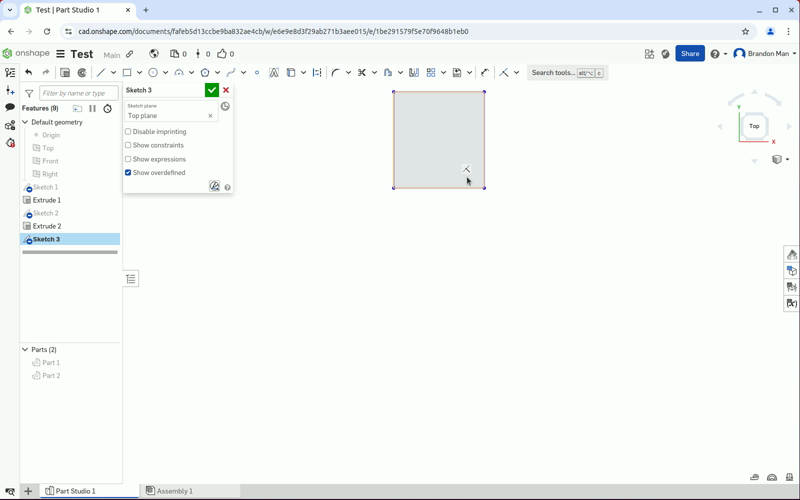
scroll(-6)
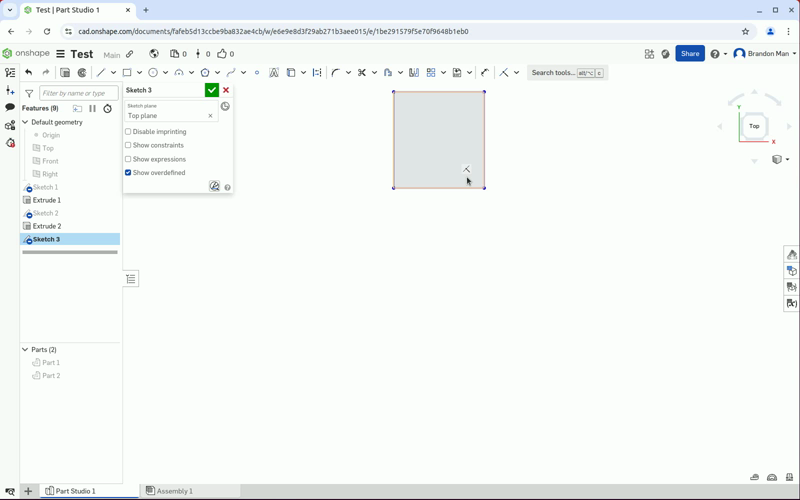
scroll(-6)
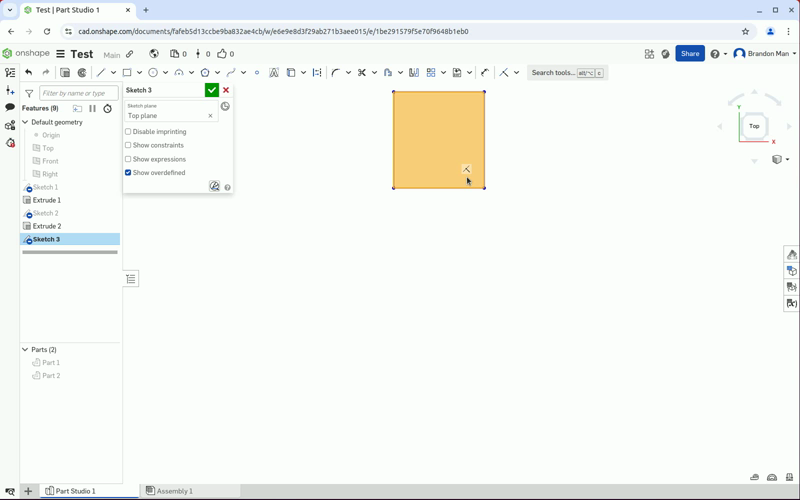
scroll(-6)
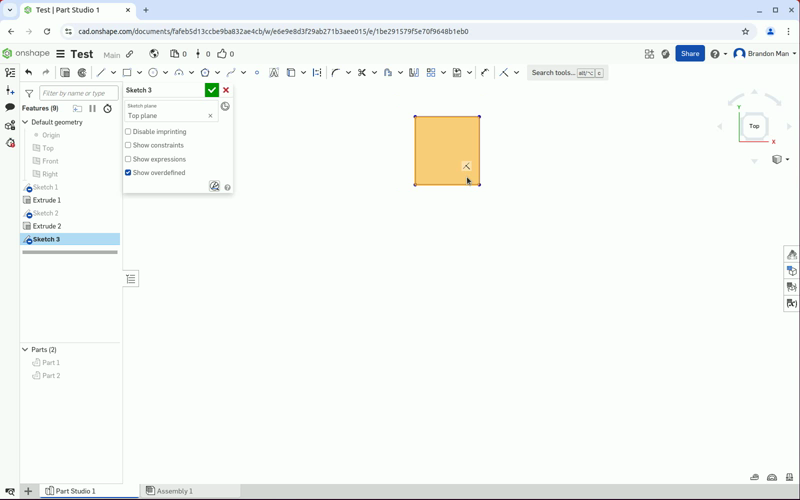
scroll(-6)
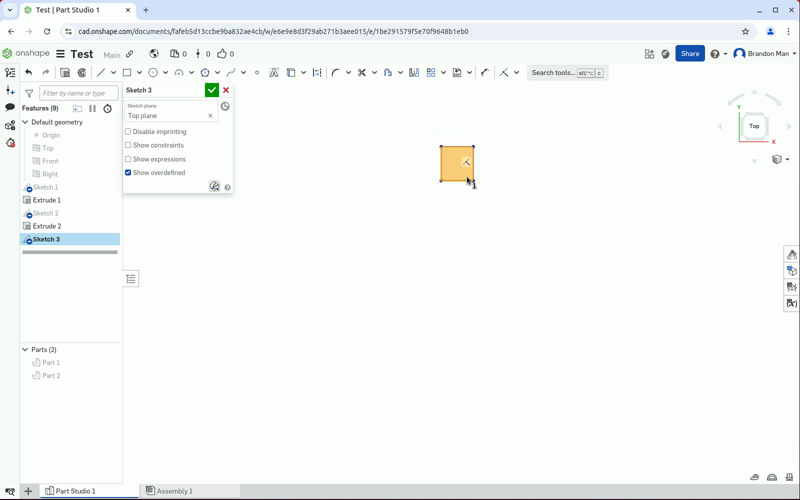
scroll(-6)
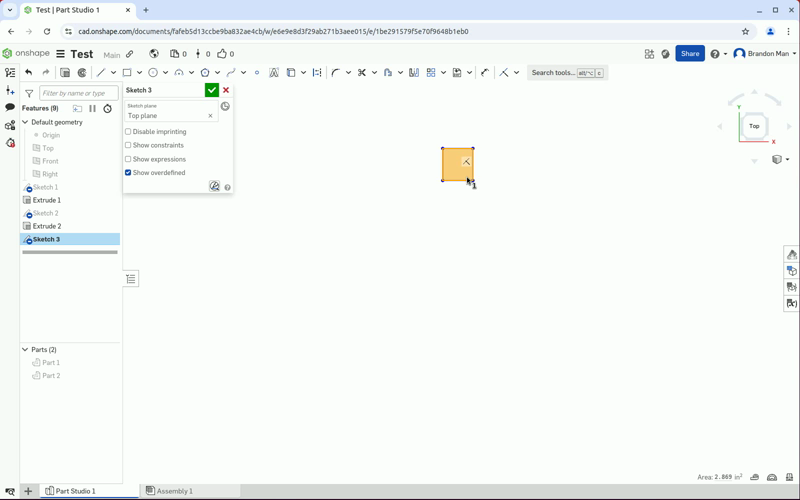
scroll(-6)
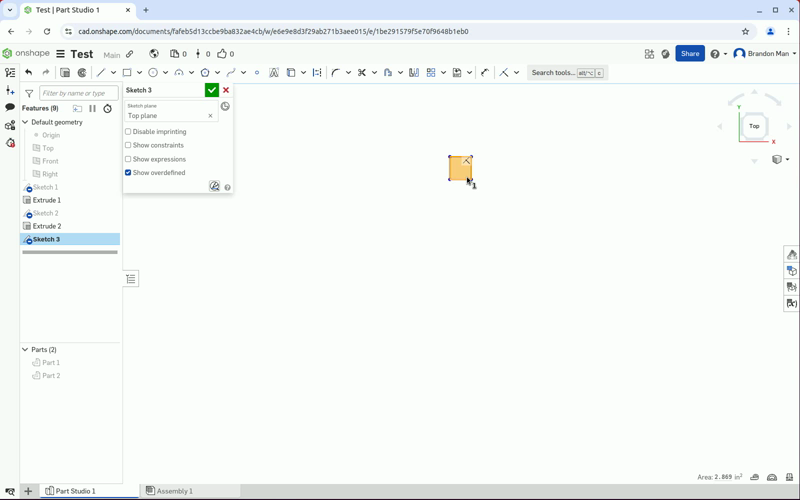
scroll(-6)
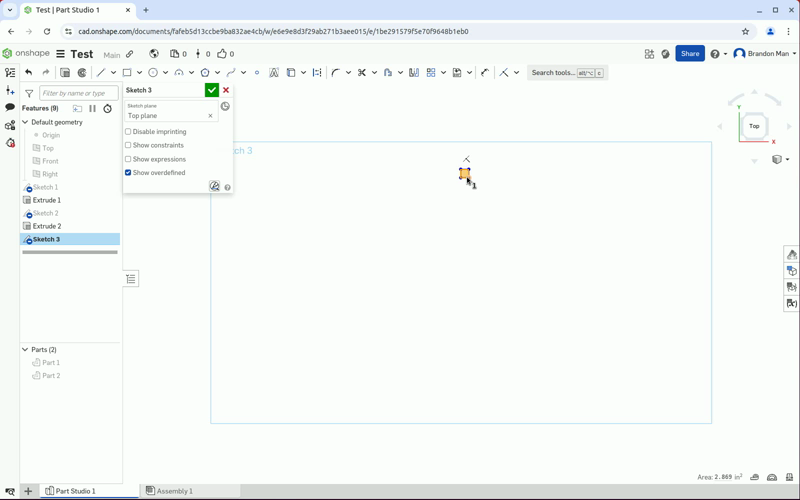
mouse_move(73, 352)
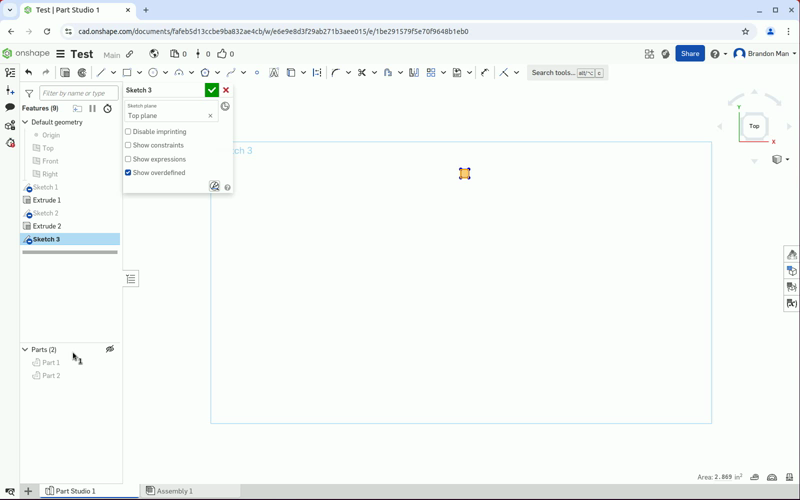
key(shift+y)
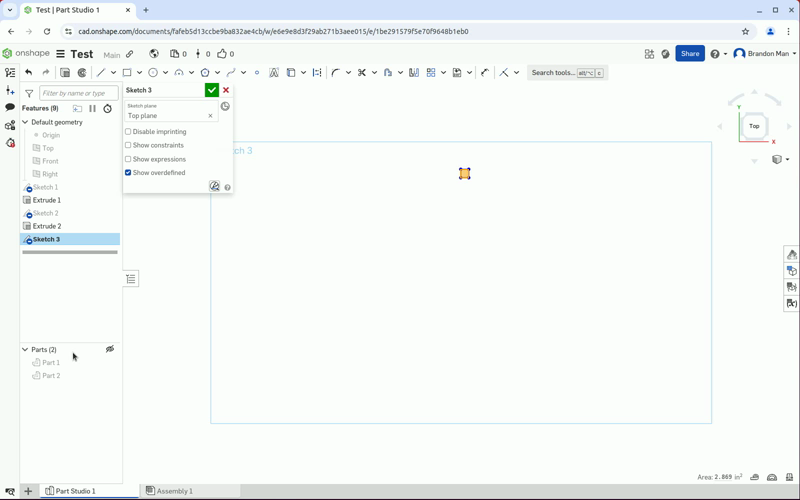
key(shift+e)
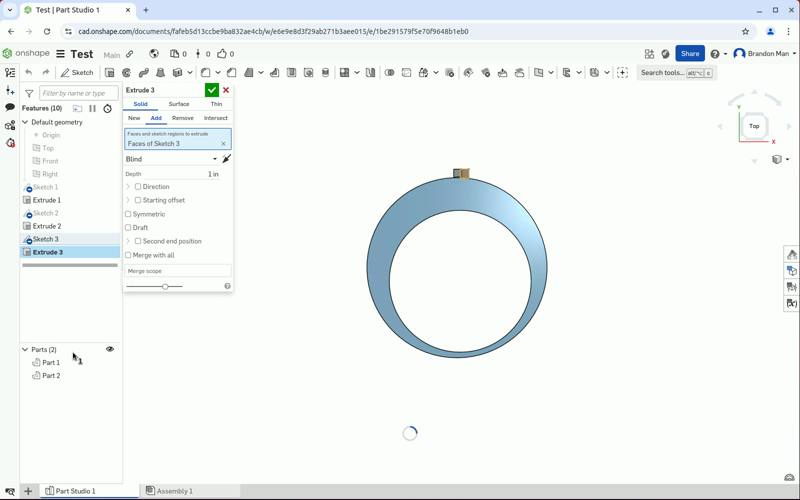
mouse_move(143, 106)
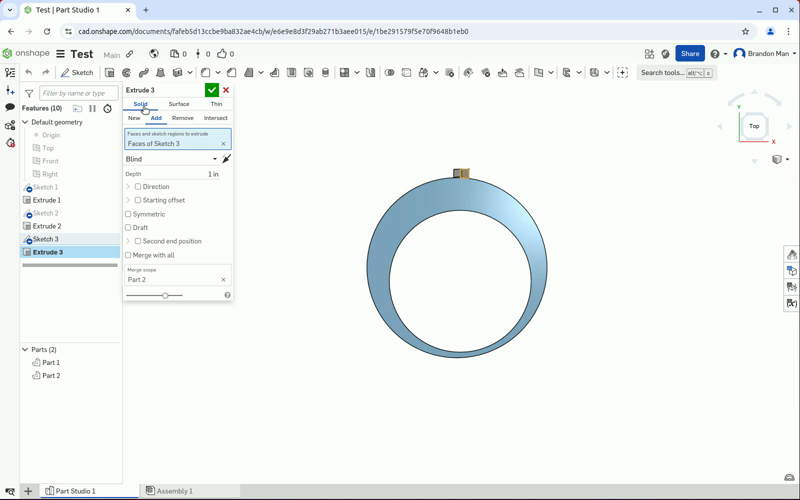
click(143, 106)
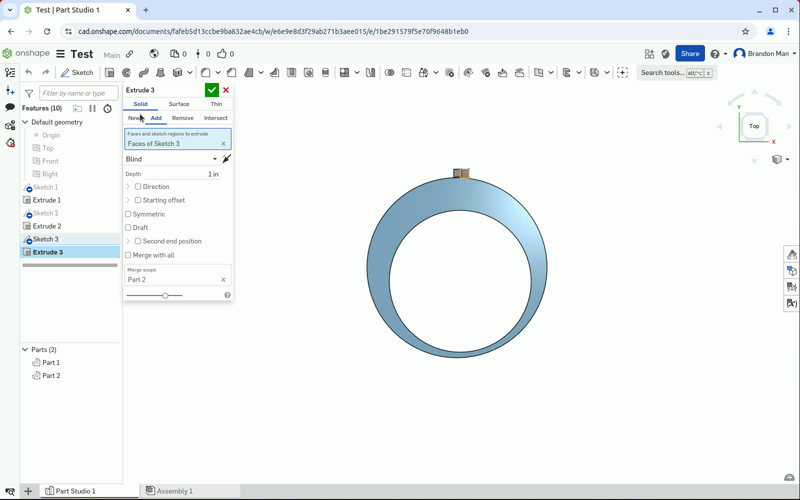
mouse_move(137, 120)
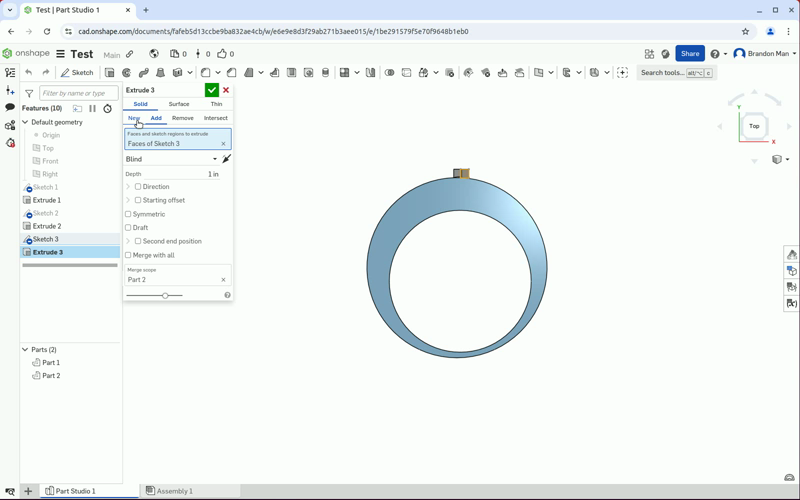
click(137, 120)
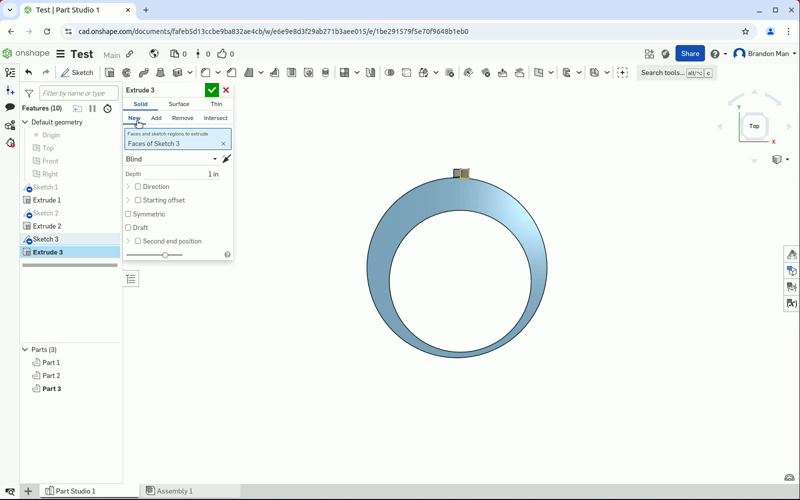
key(tab, 4)
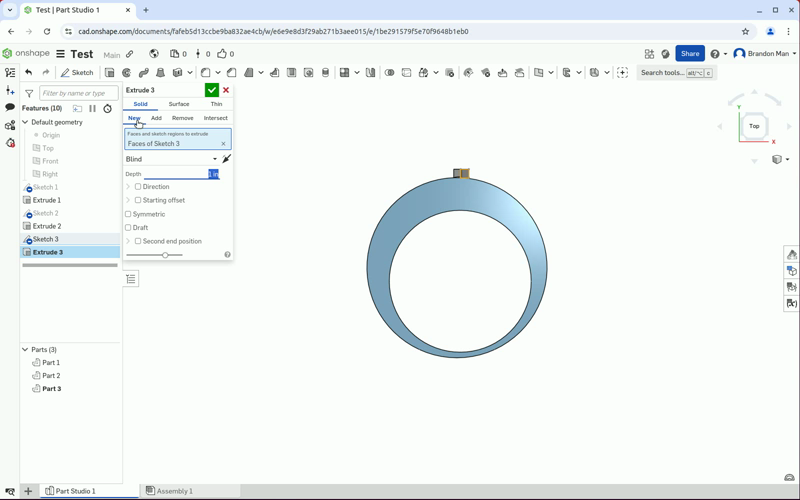
text(1.444)
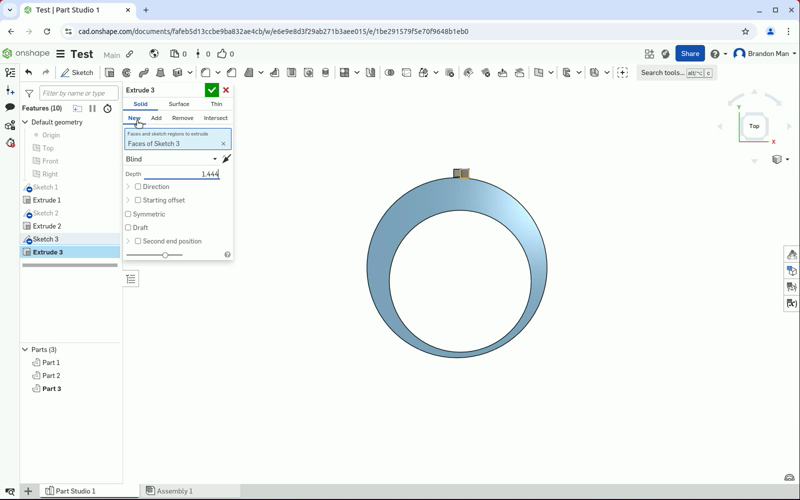
key(enter)
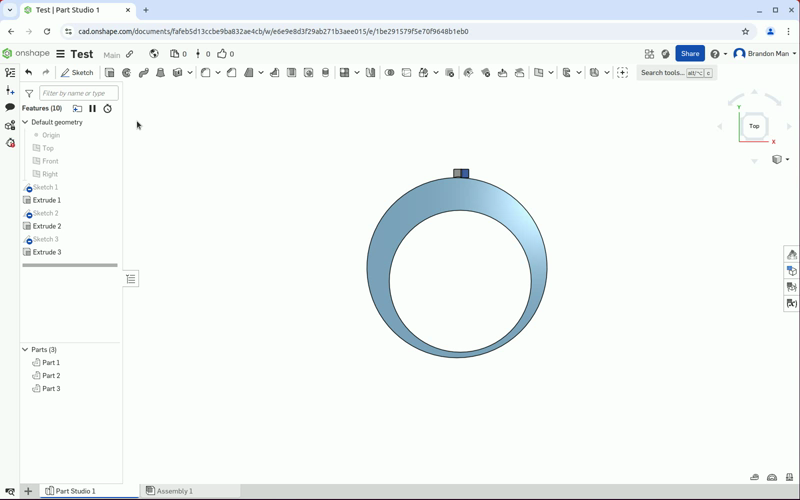
key(shift+h)
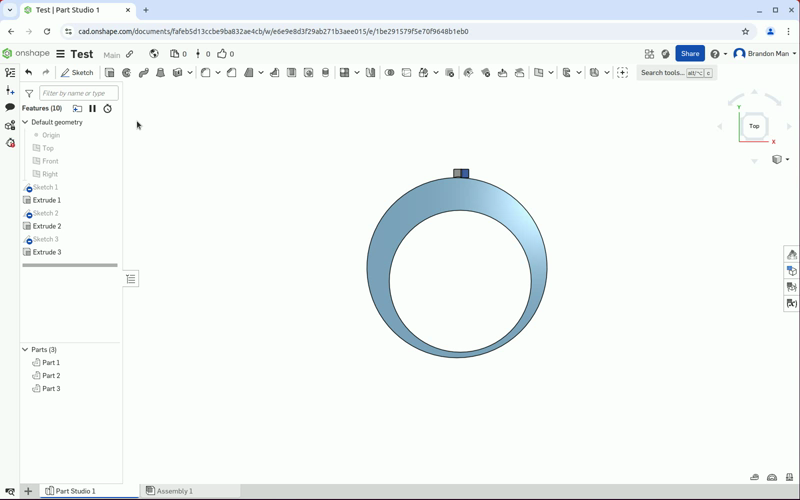
key(shift+h)
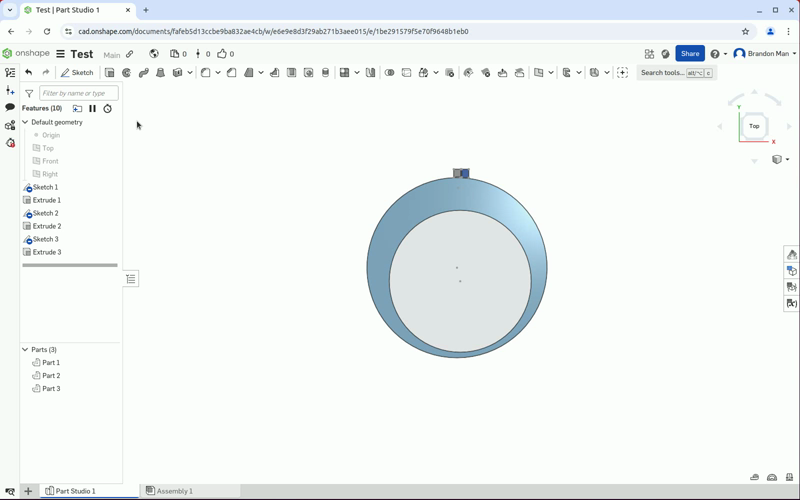
key(shift+7)
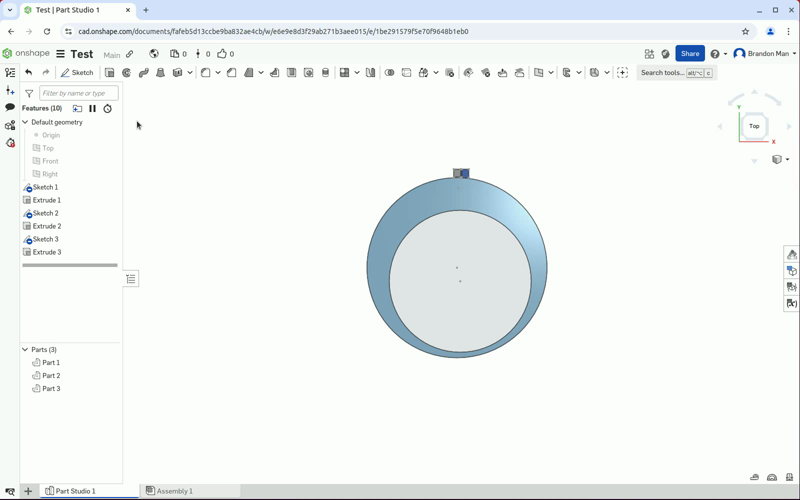
key(up, 3)
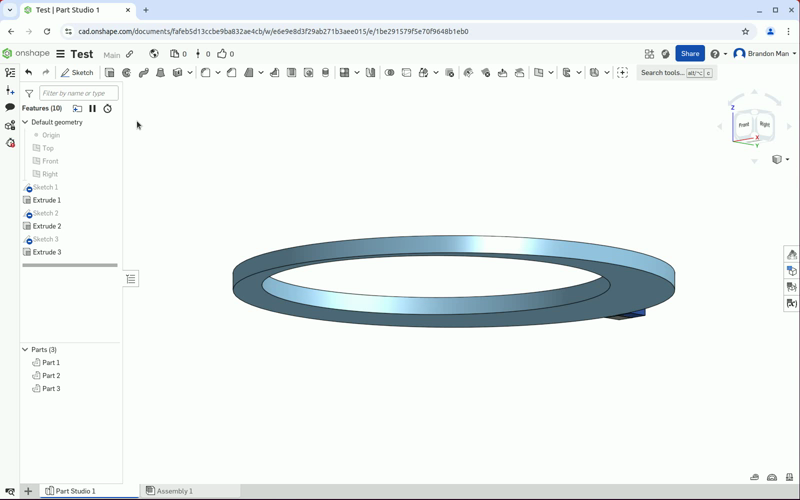
key(left, 3)
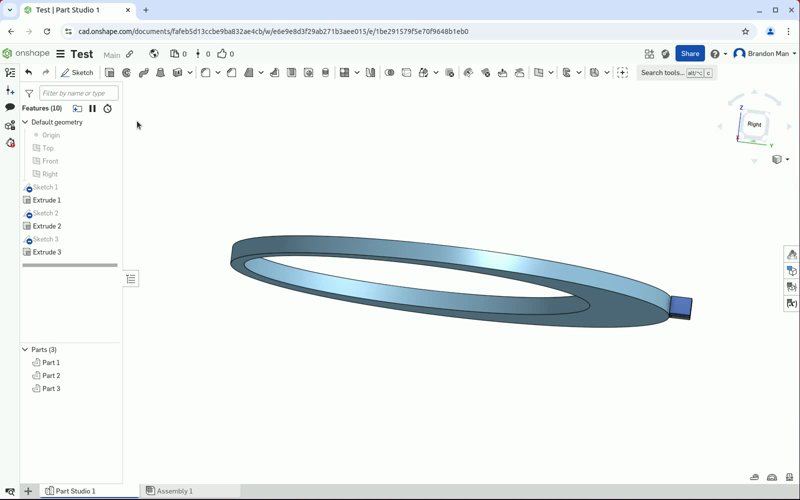
key(right, 3)
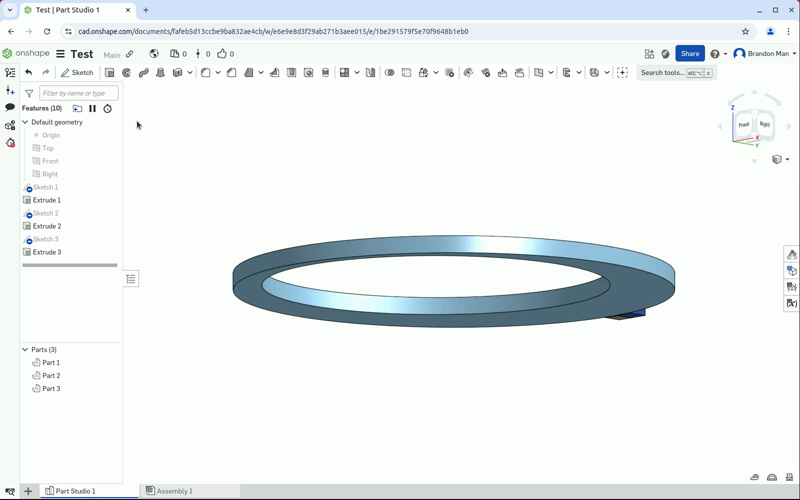
key(down, 3)
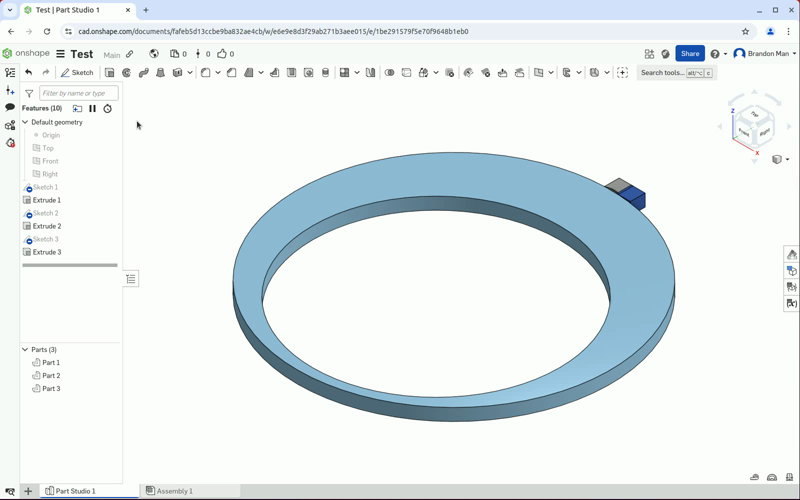
mouse_move(73, 189)
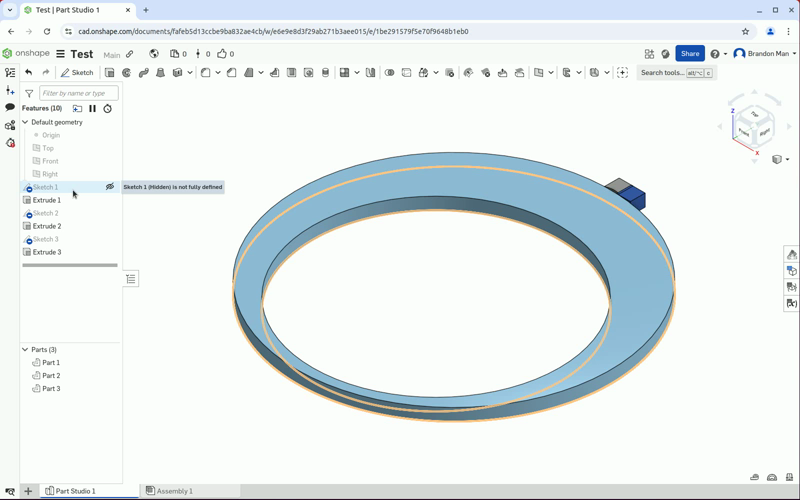
click(73, 189)